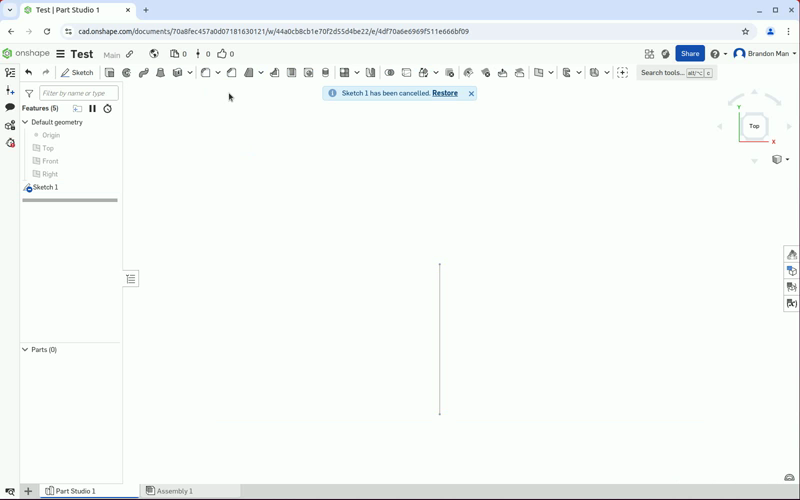
key(shift+h)
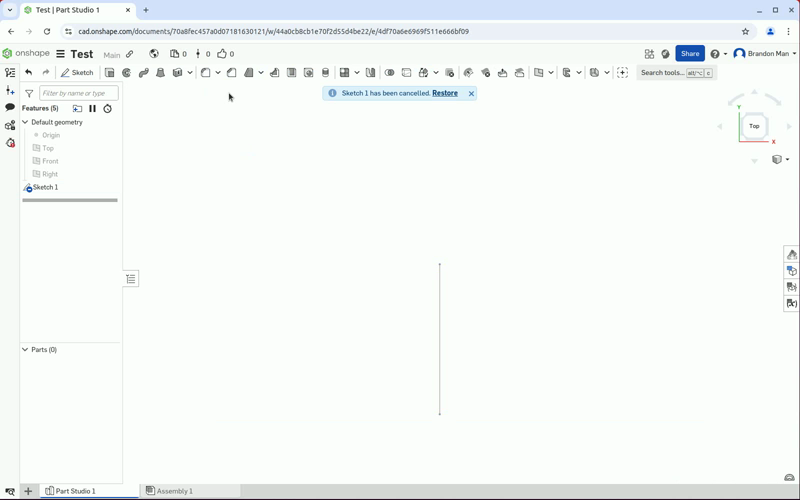
key(shift+s)
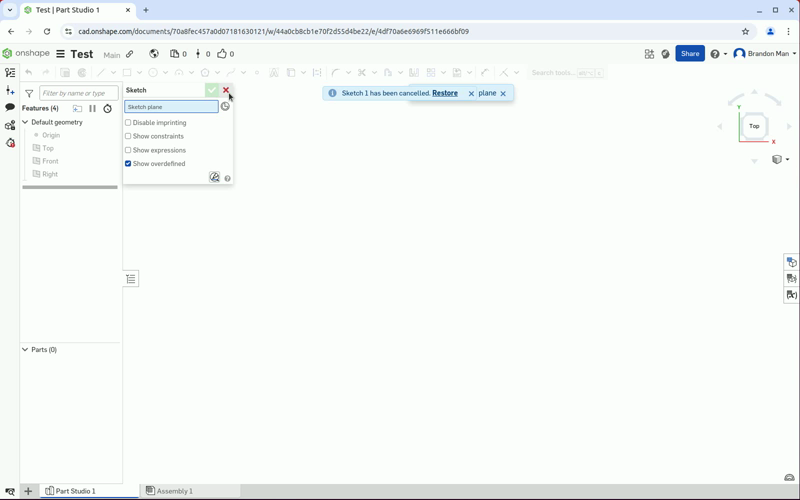
mouse_move(73, 150)
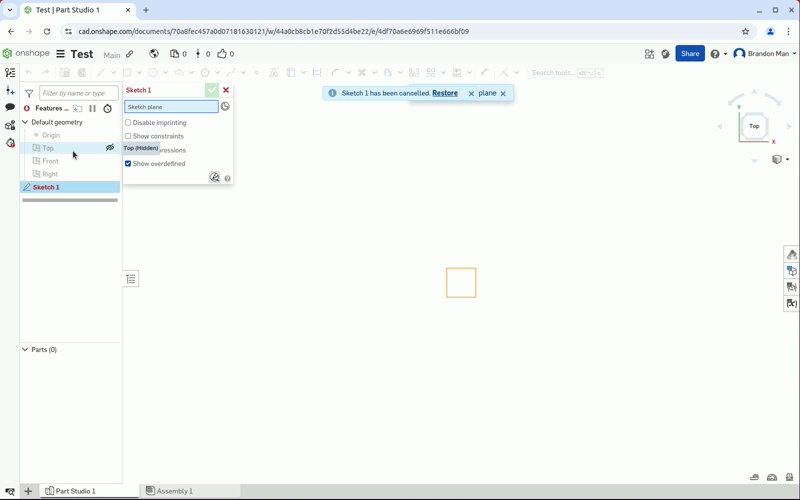
click(73, 150)
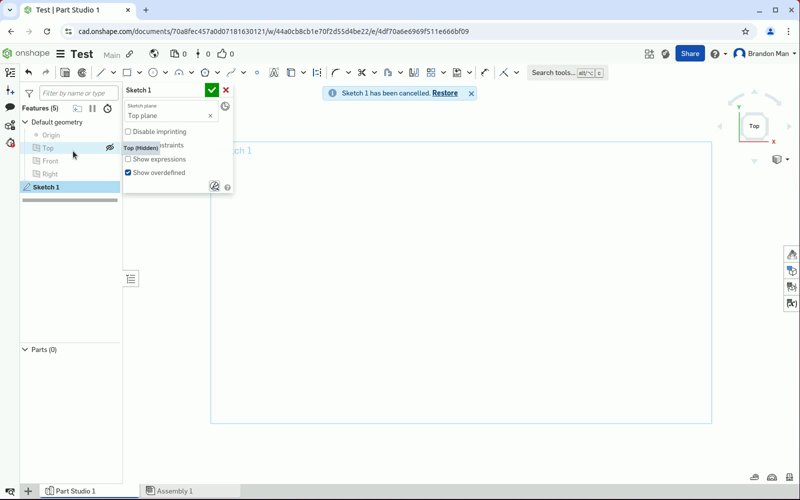
mouse_move(73, 352)
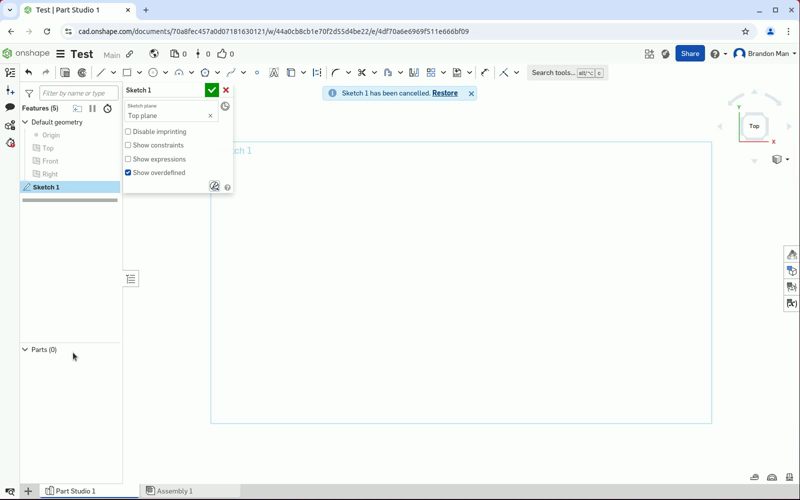
key(y)
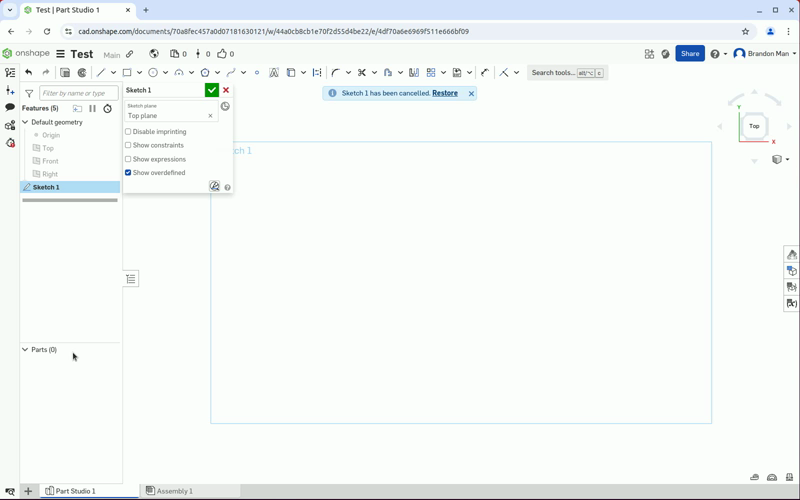
key(l)
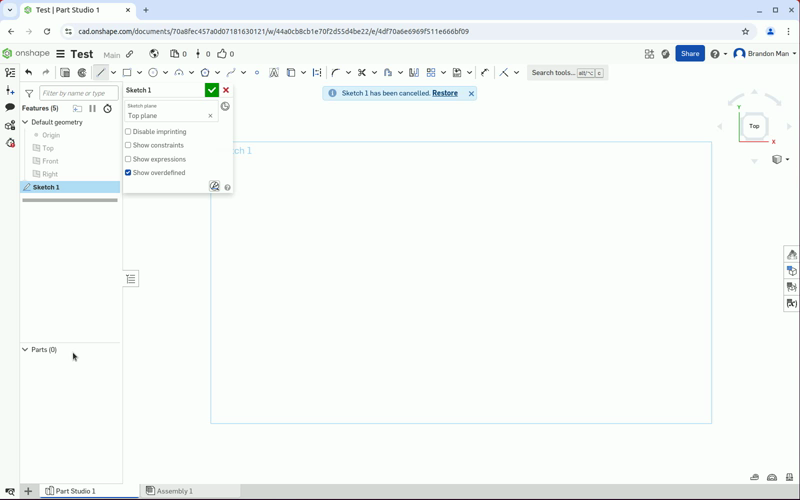
key_down(shift)
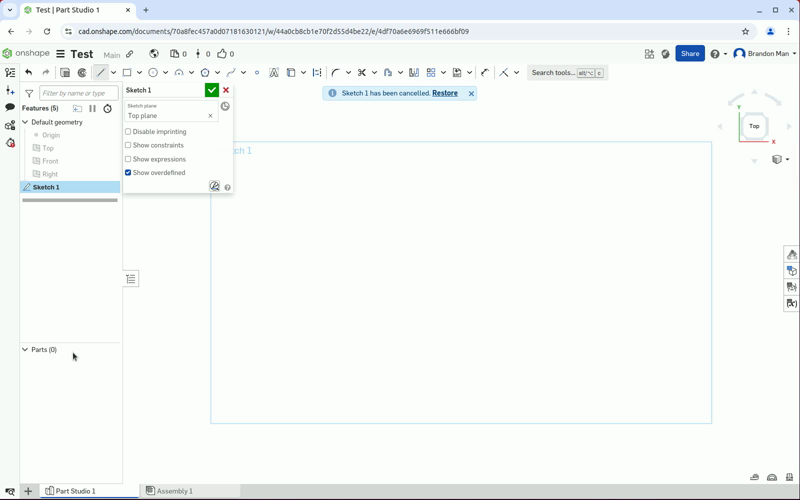
mouse_move(348, 334)
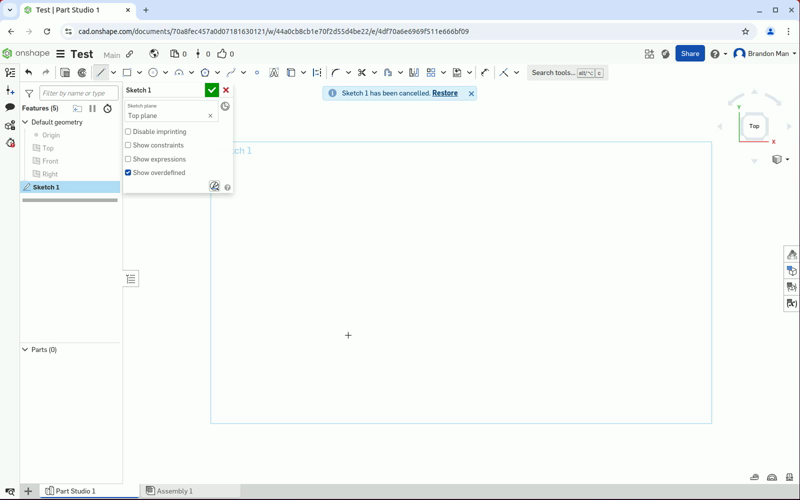
click(348, 334)
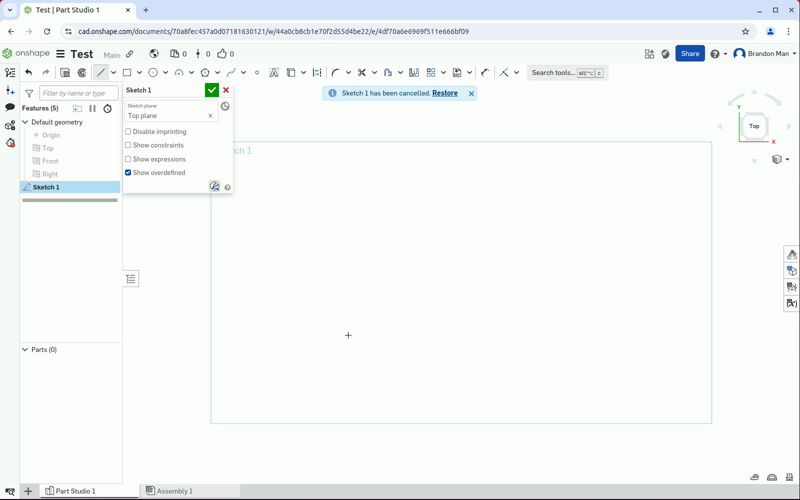
key_up(shift)
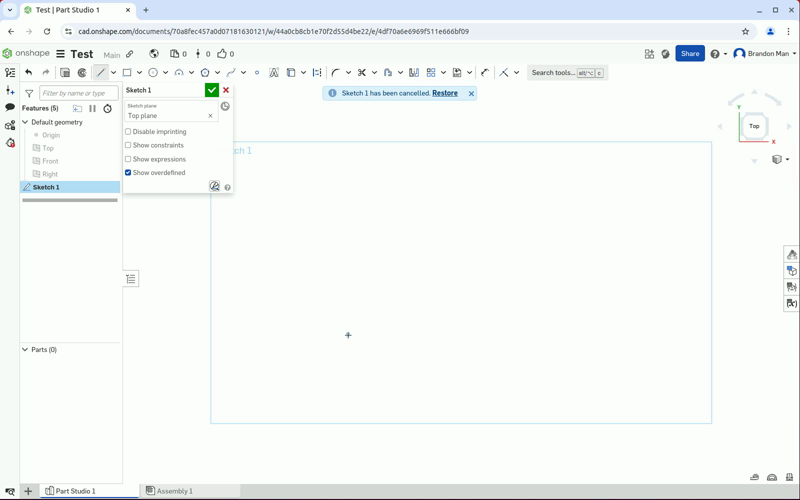
key_down(shift)
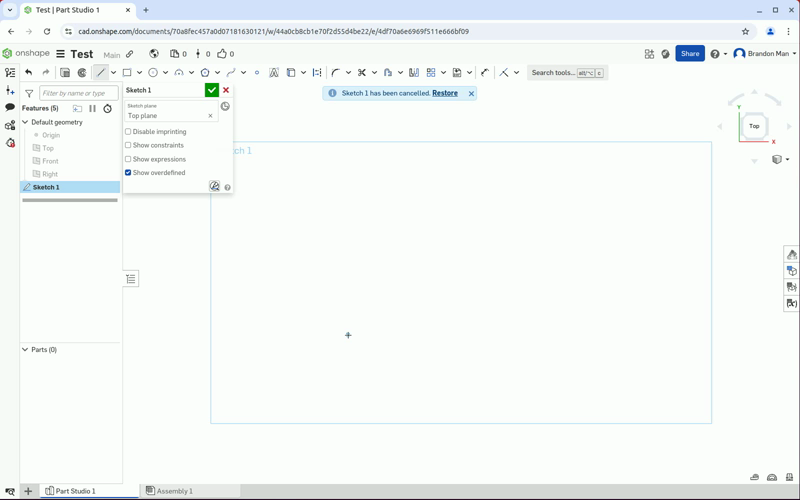
mouse_move(572, 334)
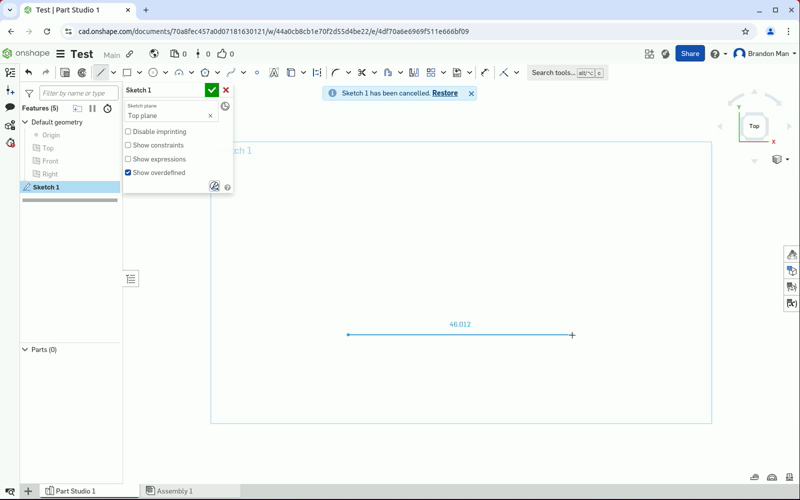
click(572, 334)
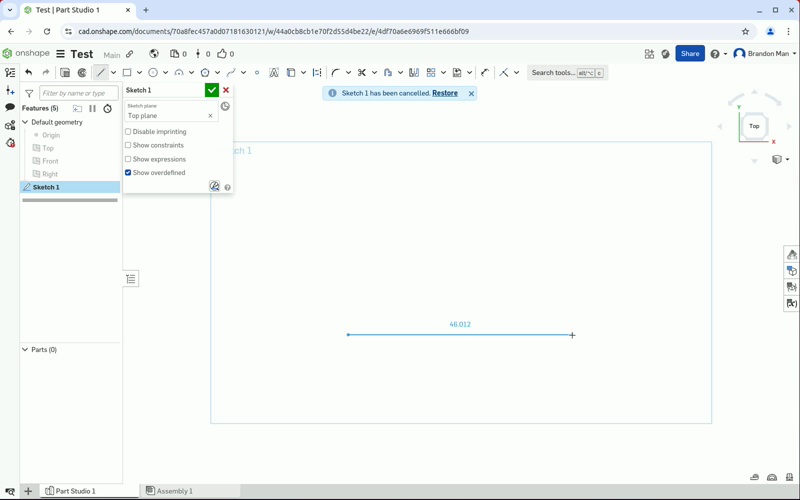
key_up(shift)
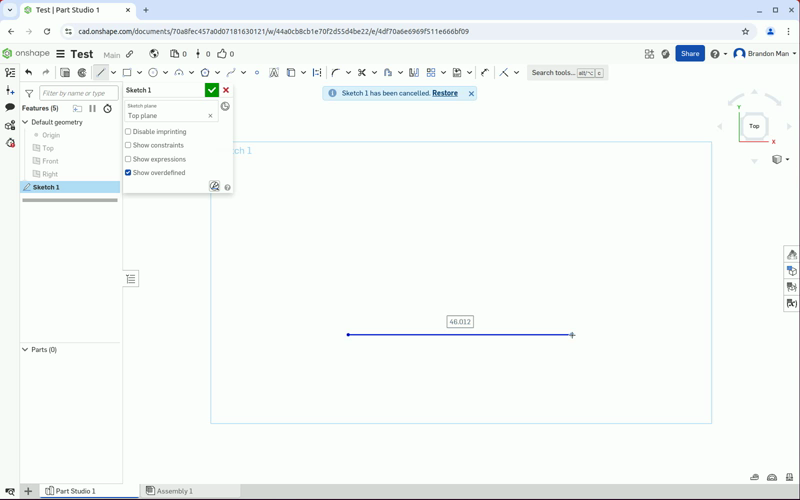
key_down(shift)
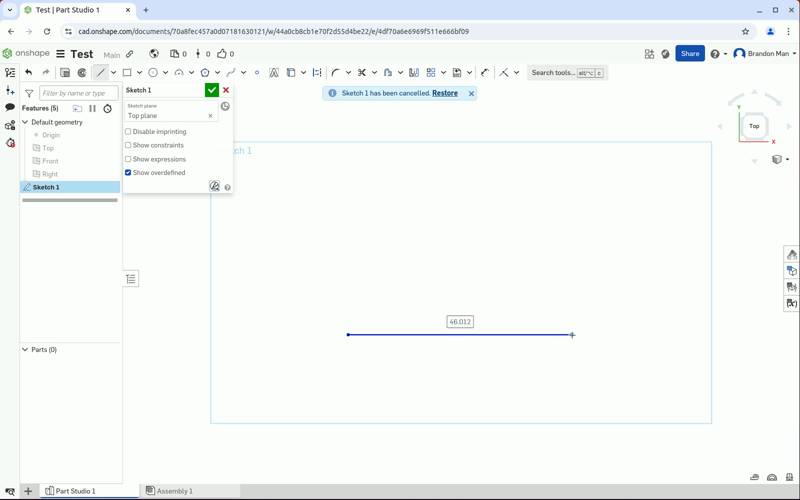
mouse_move(572, 233)
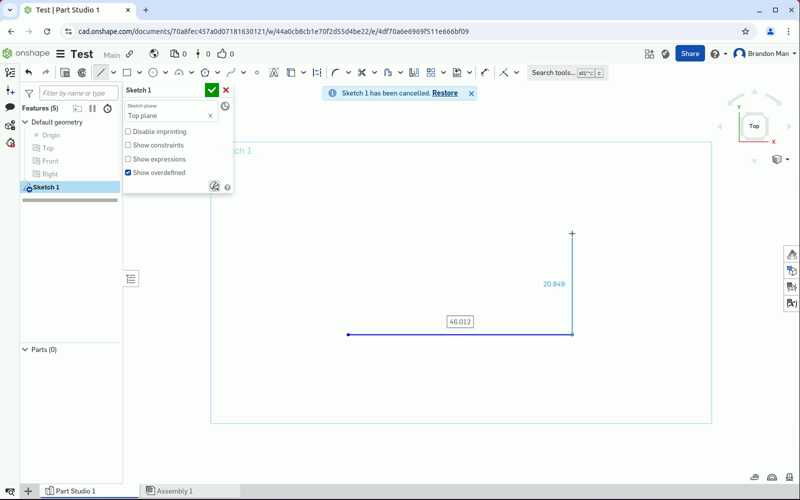
click(572, 233)
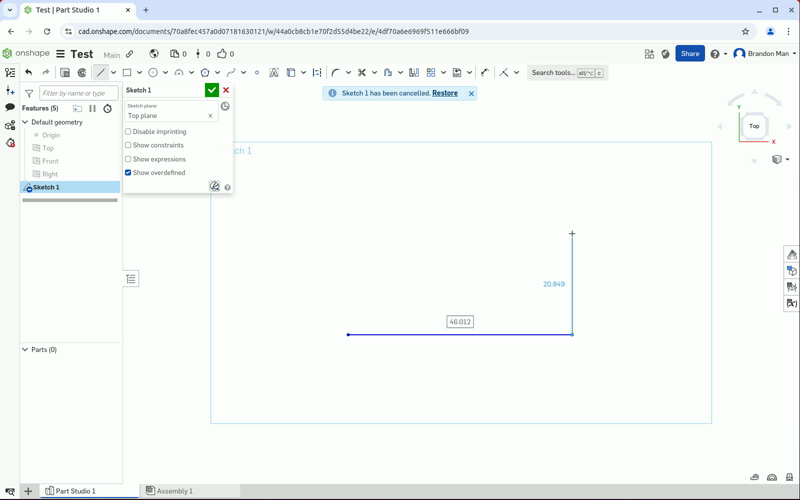
key_up(shift)
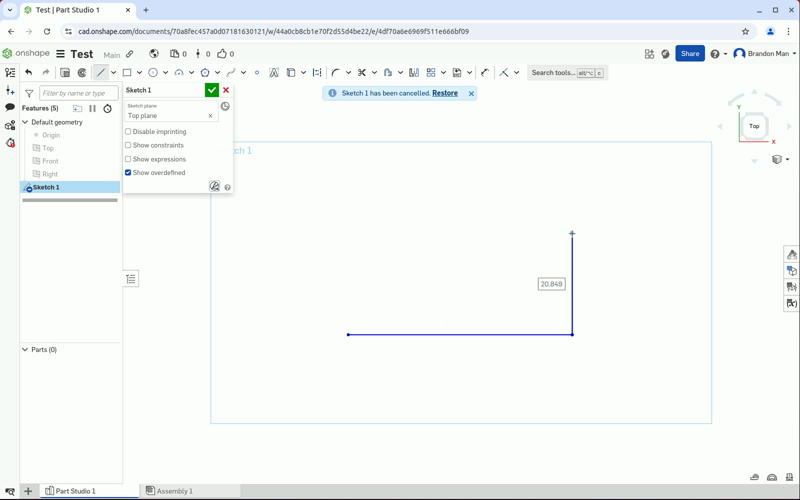
key_down(shift)
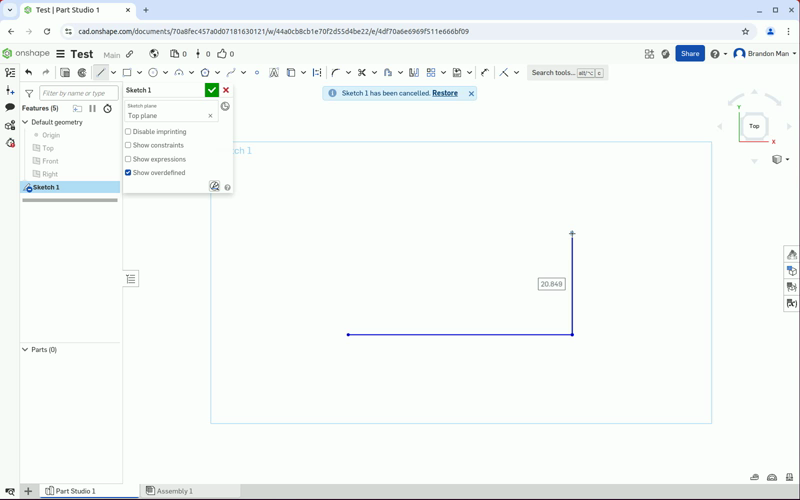
mouse_move(348, 233)
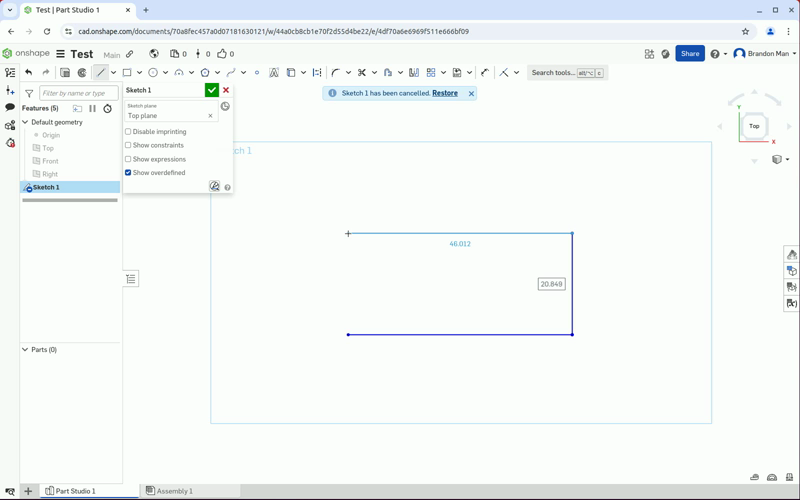
click(348, 233)
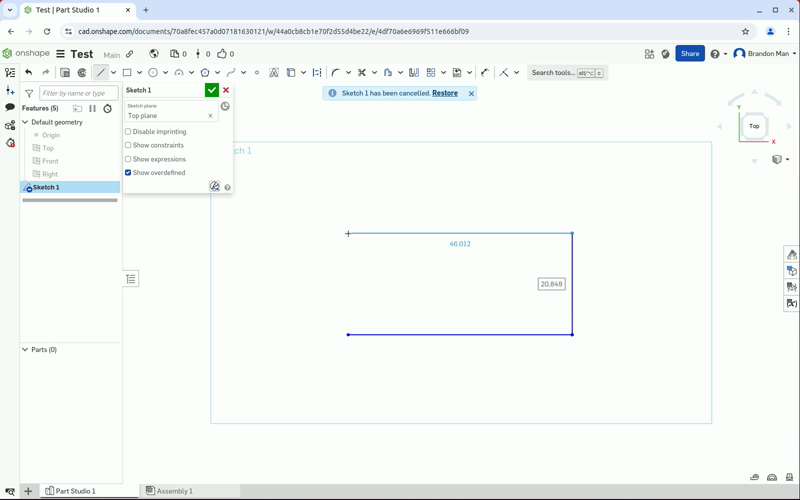
key_up(shift)
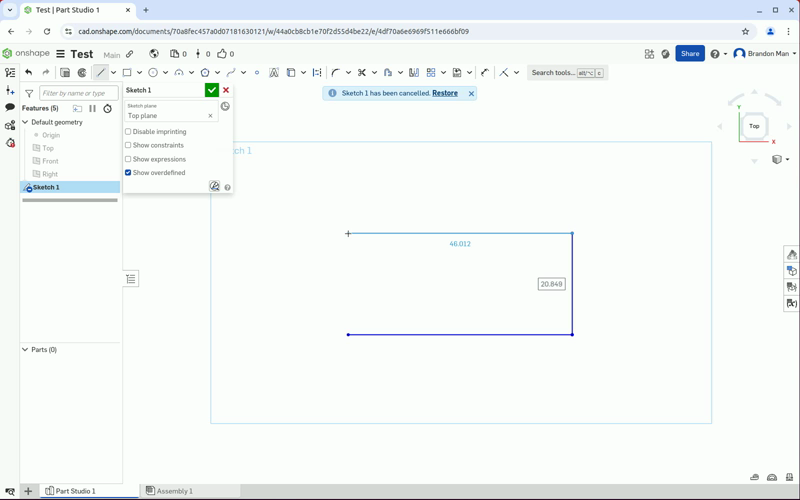
key_down(shift)
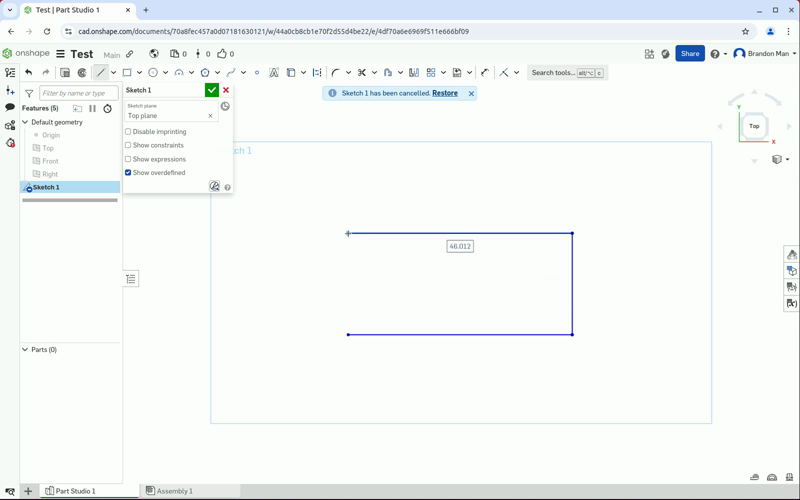
mouse_move(348, 334)
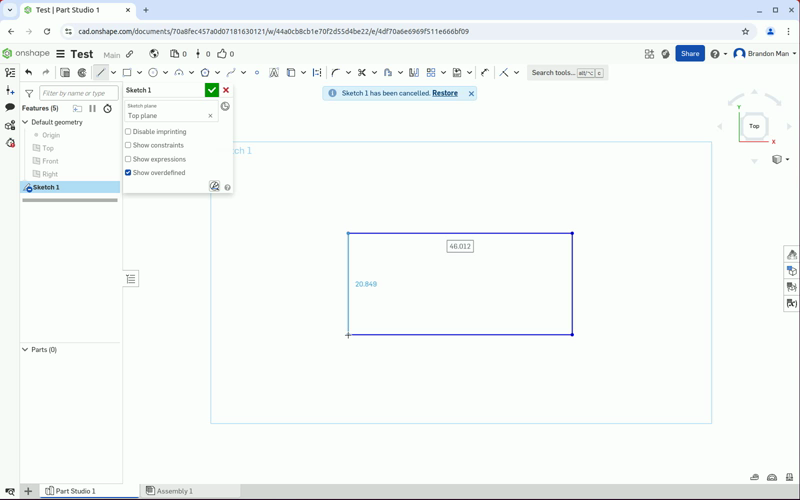
key_up(shift)
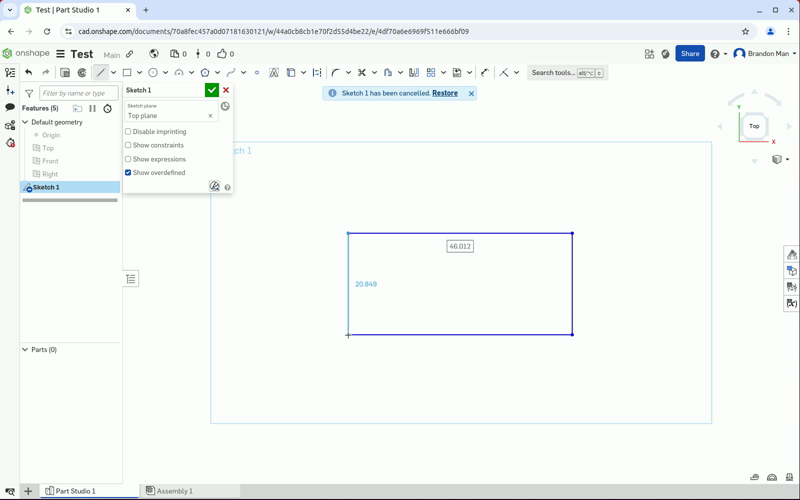
click(348, 334)
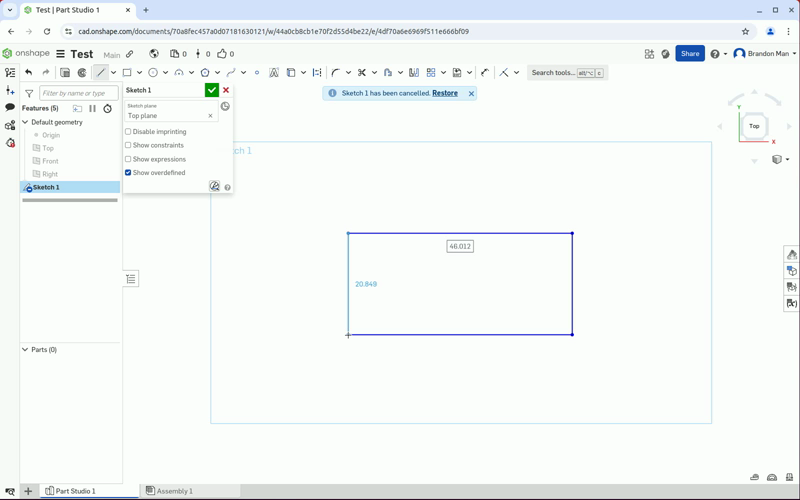
key(esc)
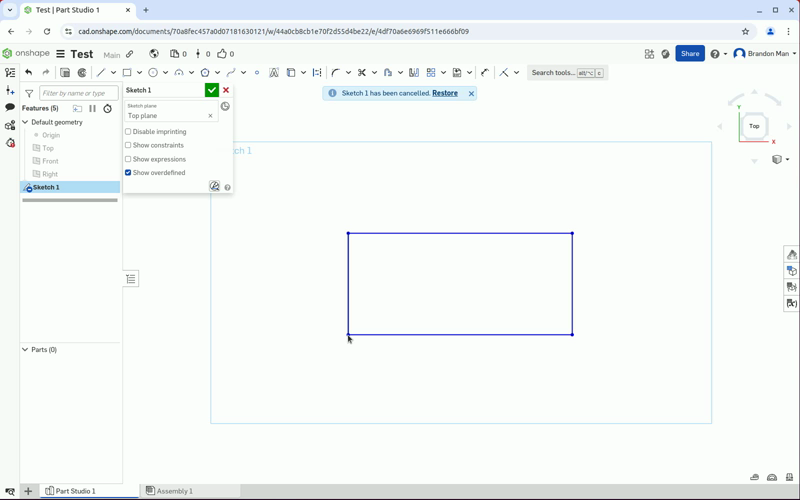
key(c)
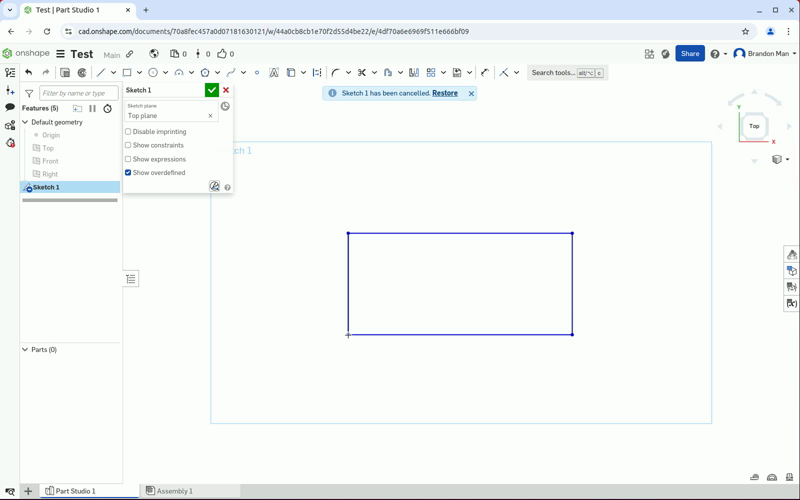
key_down(shift)
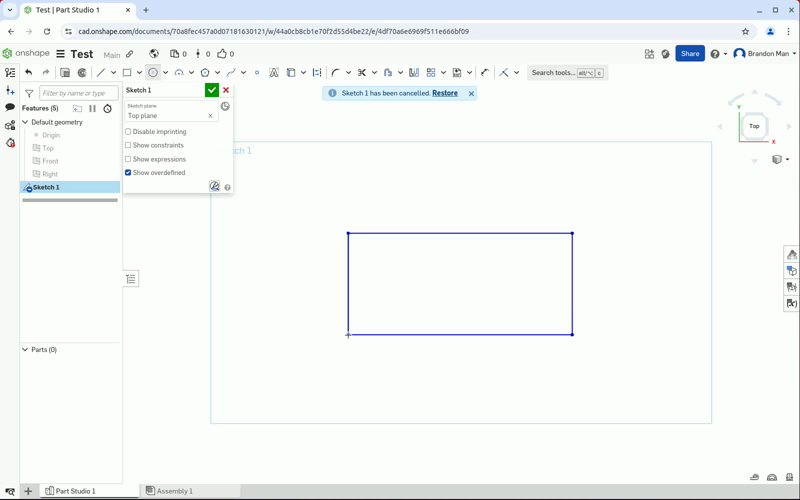
mouse_move(355, 327)
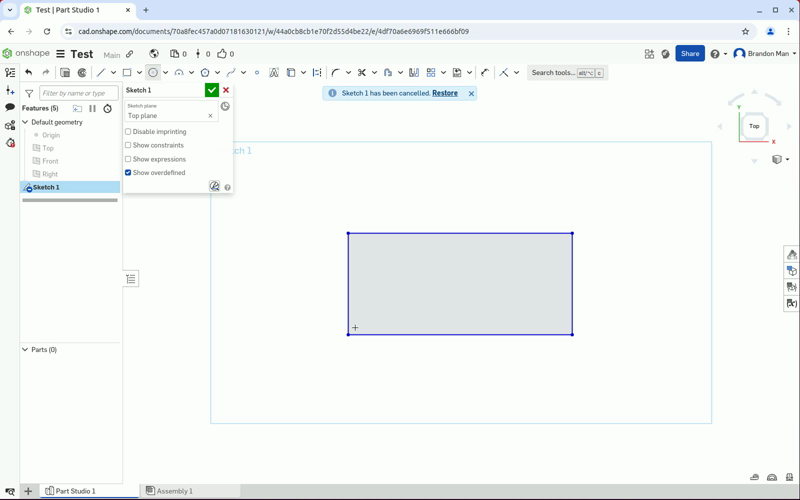
click(355, 327)
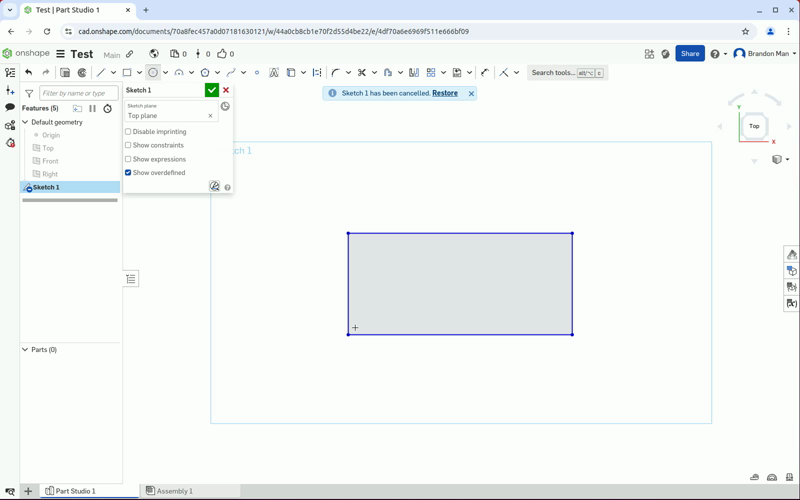
key_up(shift)
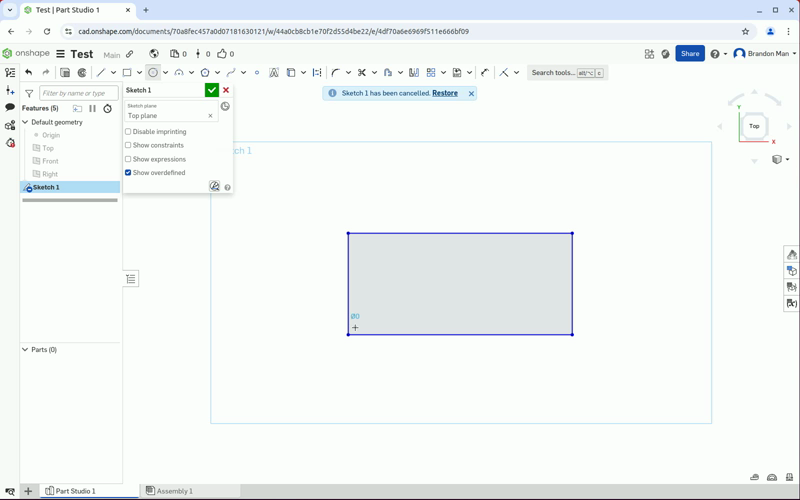
mouse_move(360, 327)
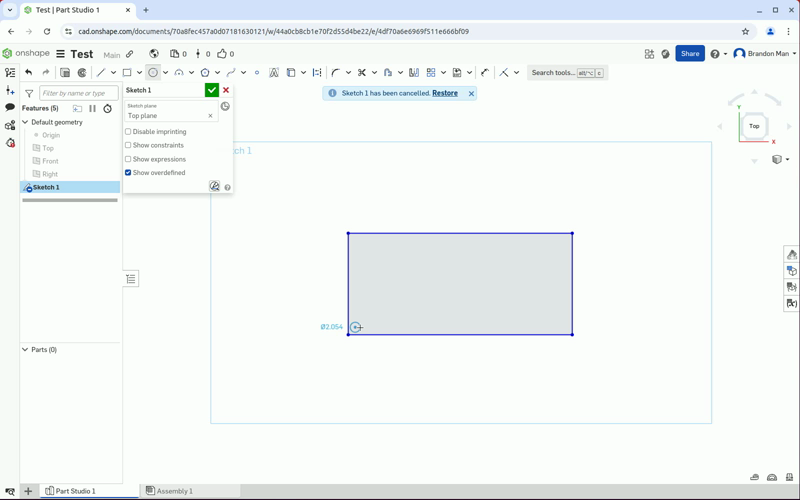
click(360, 327)
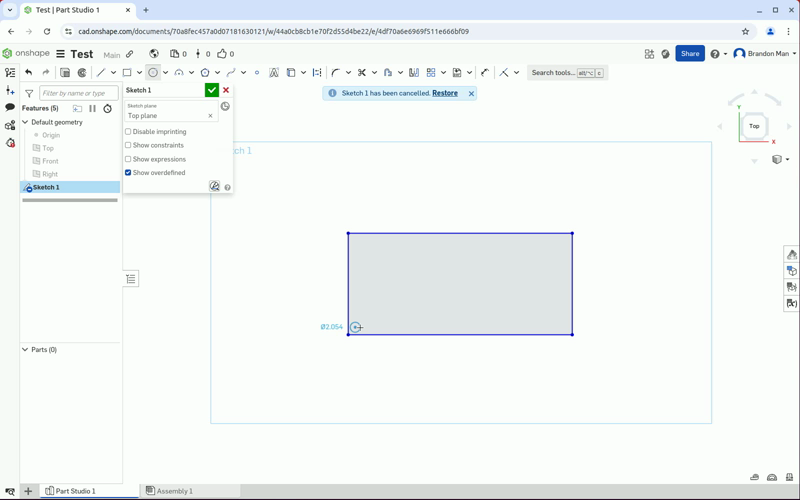
key(esc)
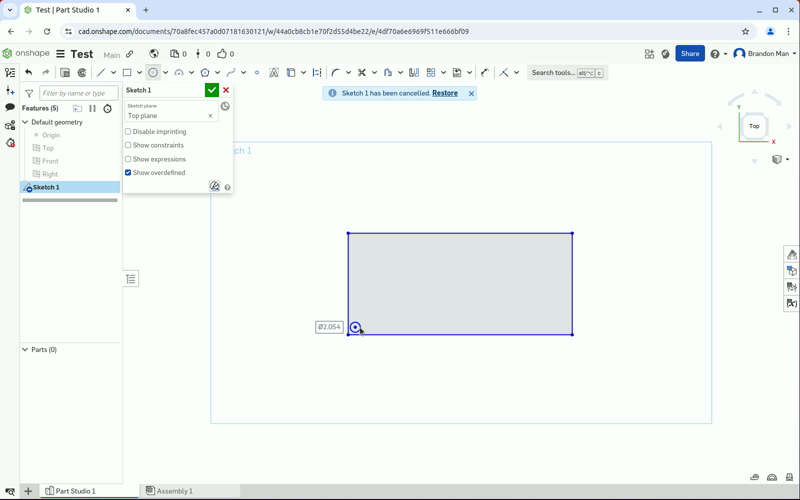
key(c)
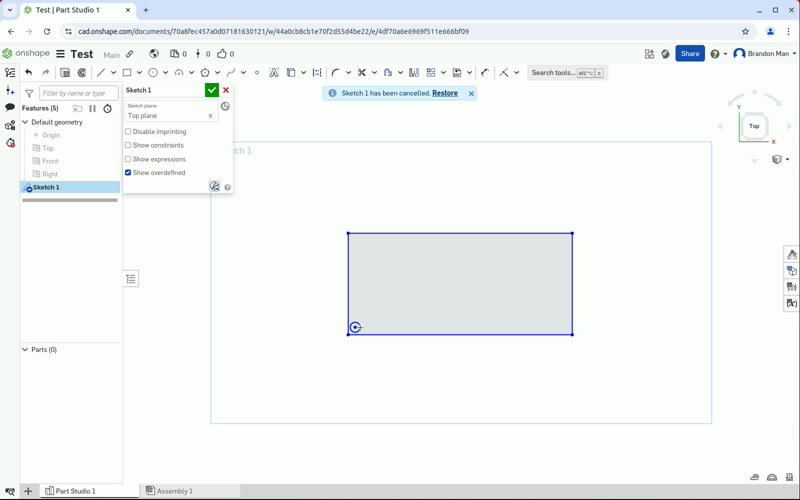
key_down(shift)
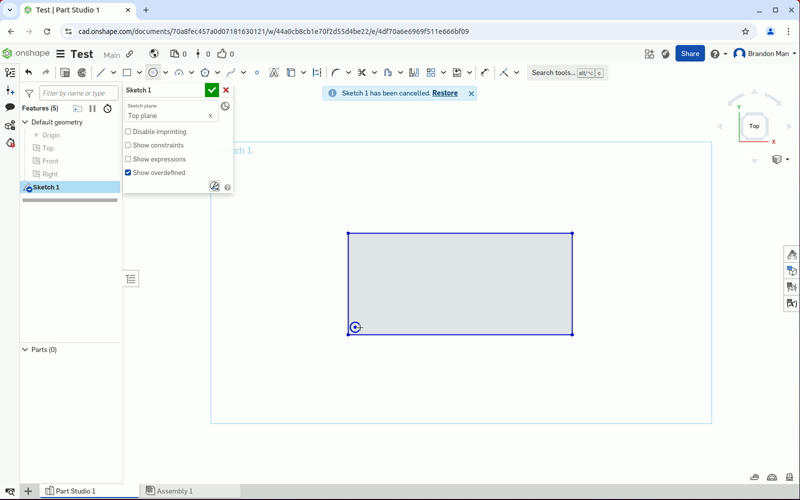
mouse_move(355, 240)
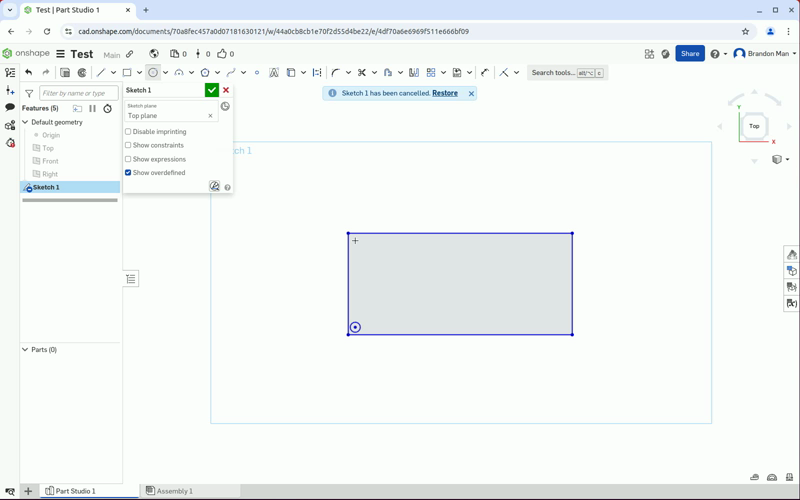
click(355, 240)
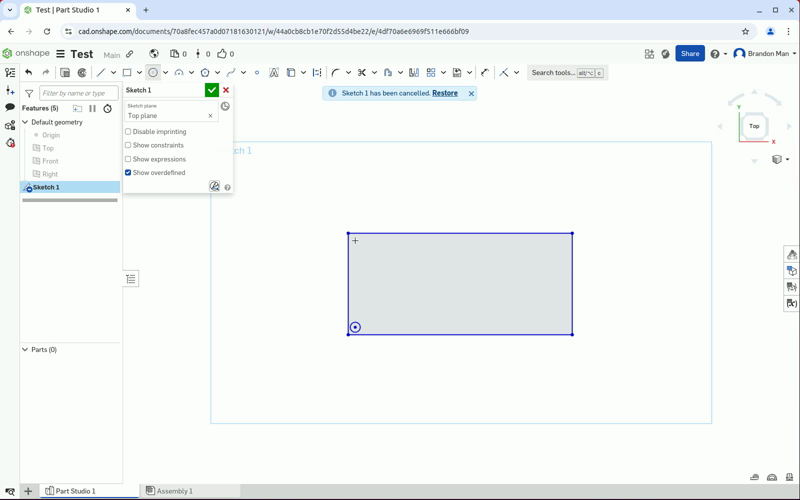
key_up(shift)
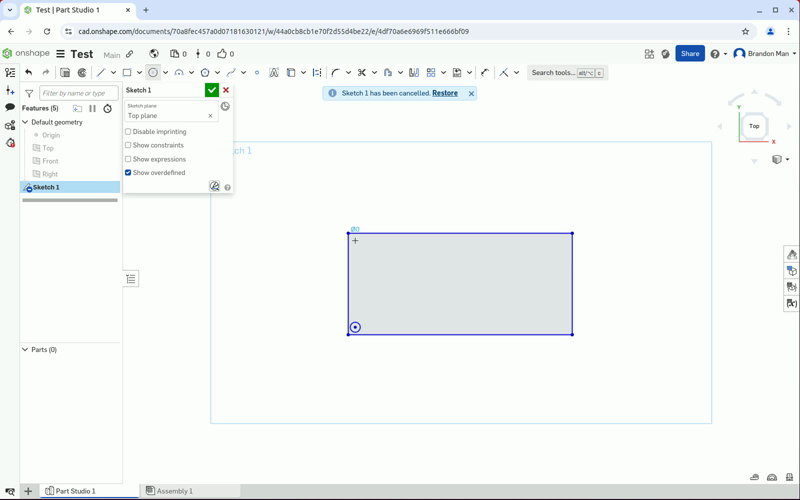
mouse_move(360, 240)
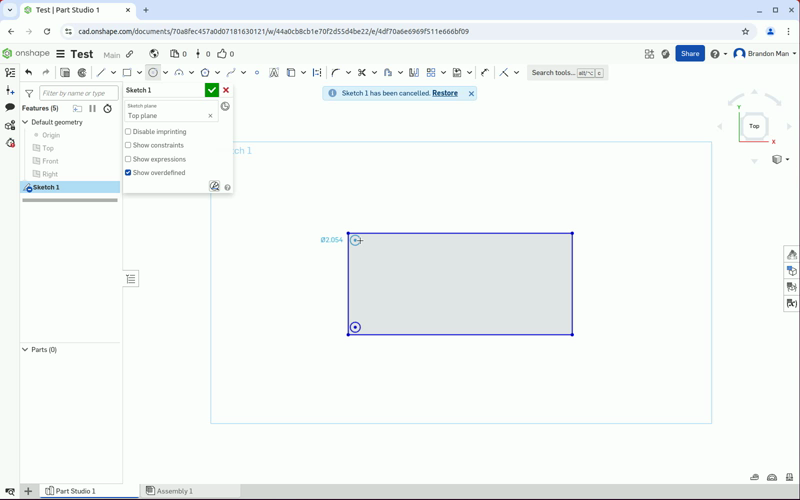
click(360, 240)
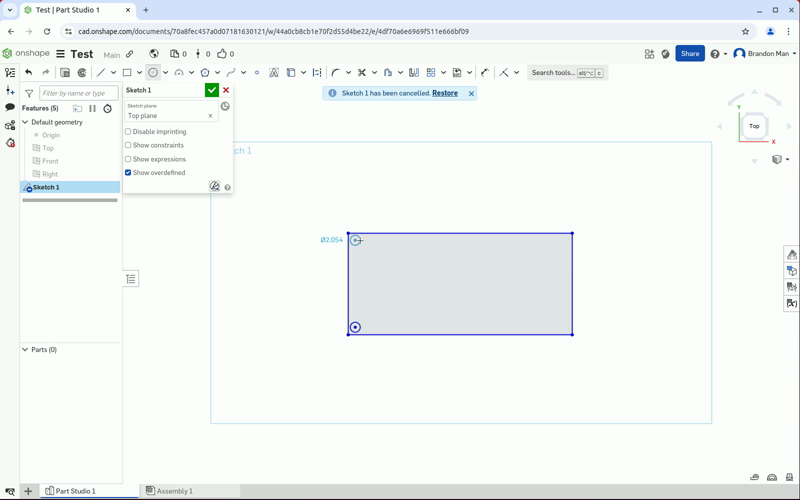
key(esc)
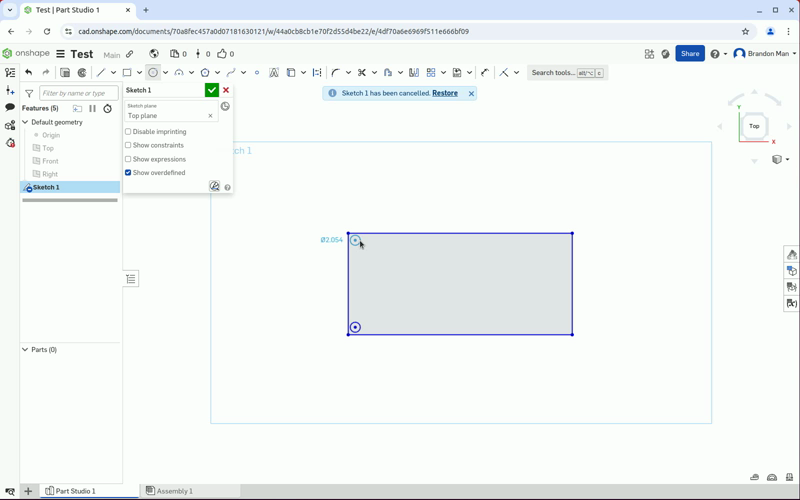
key(c)
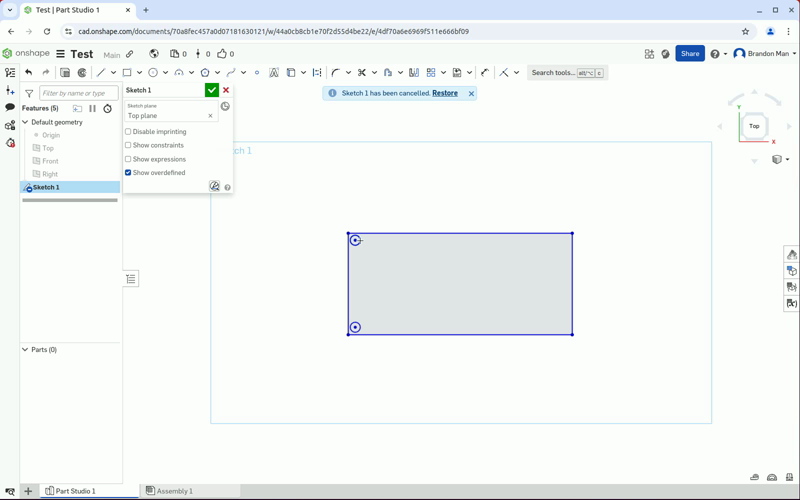
key_down(shift)
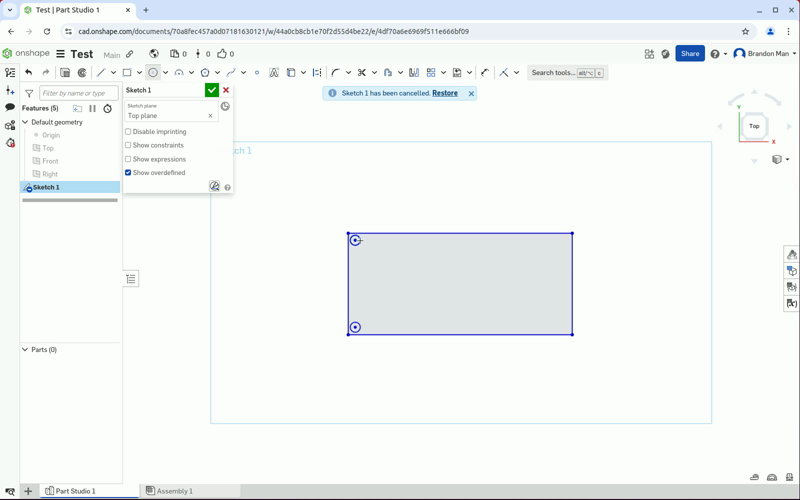
mouse_move(564, 327)
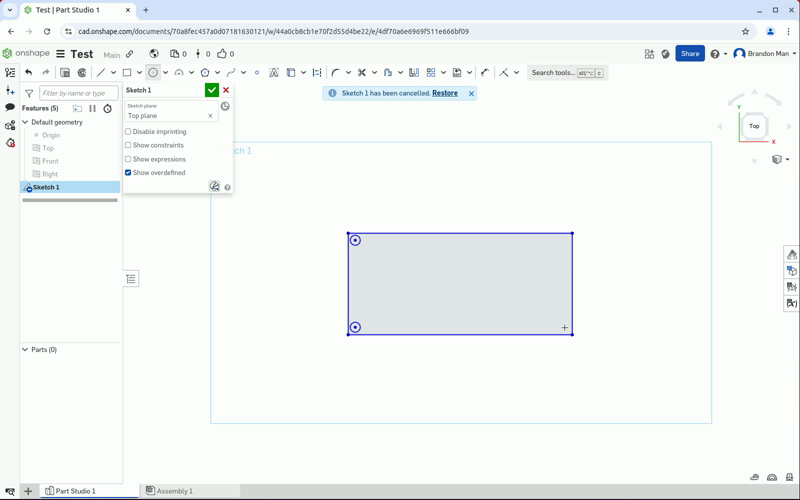
click(564, 327)
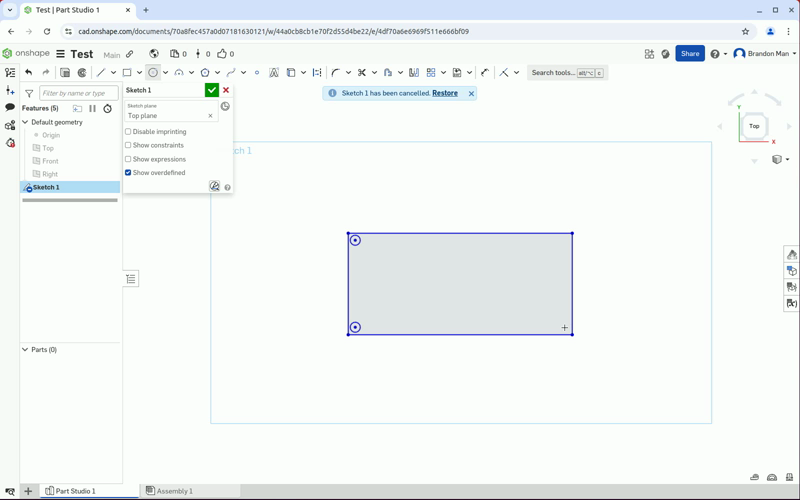
key_up(shift)
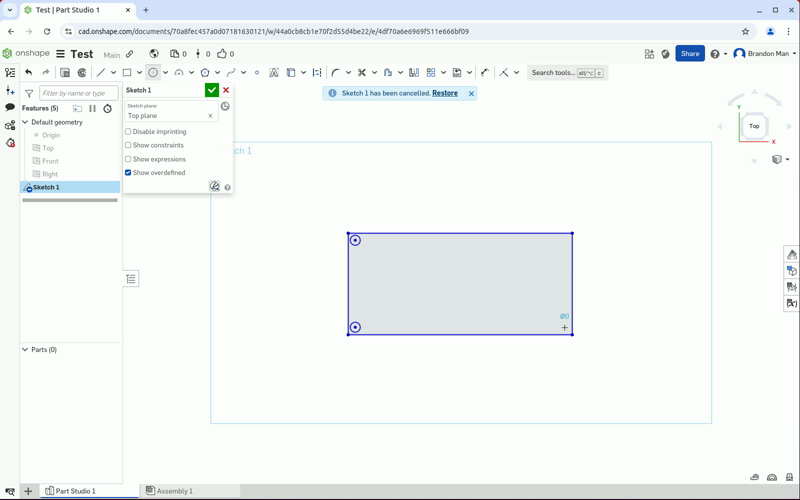
mouse_move(569, 327)
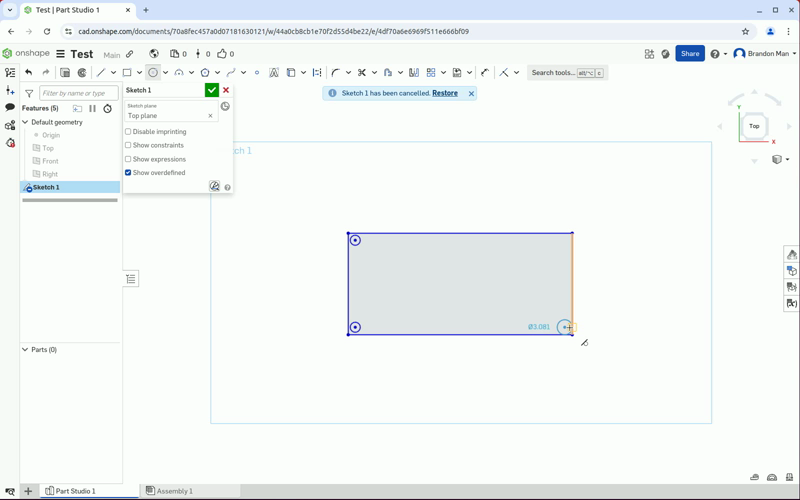
click(569, 327)
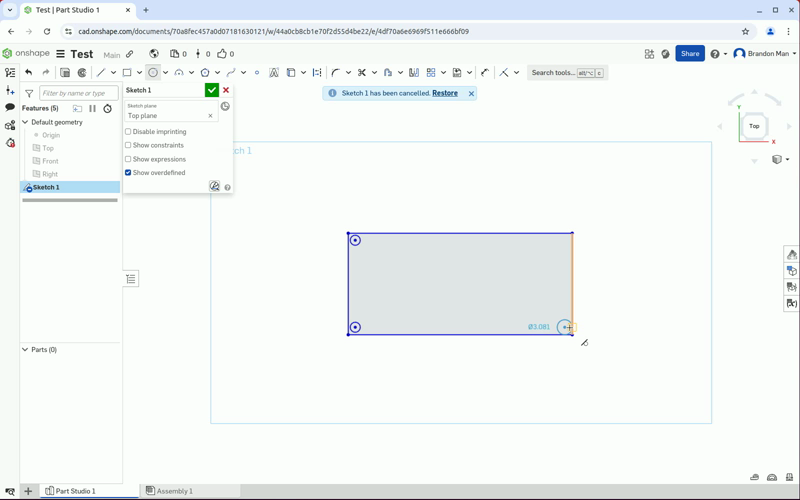
key(esc)
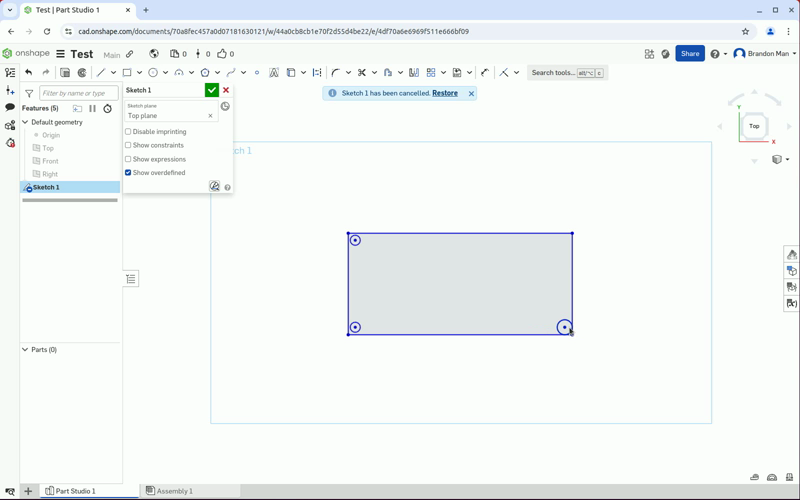
key(c)
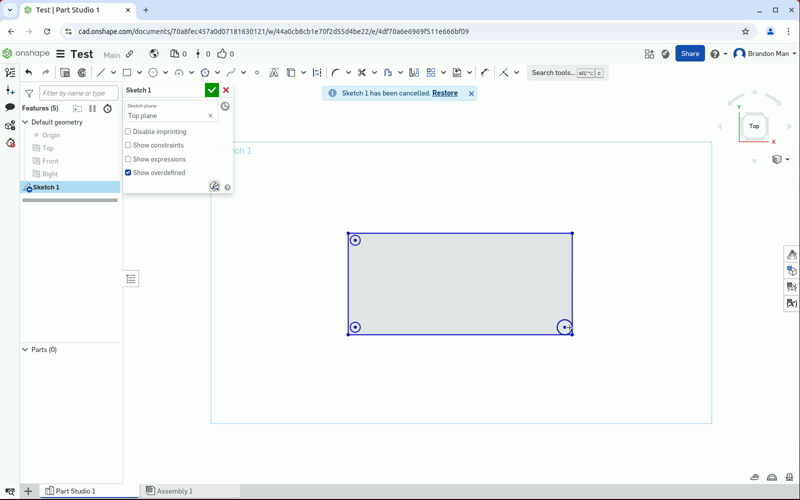
key_down(shift)
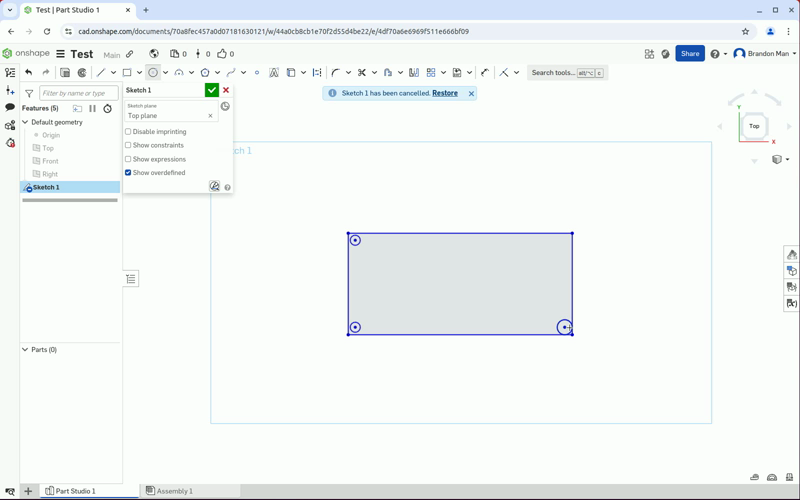
mouse_move(564, 240)
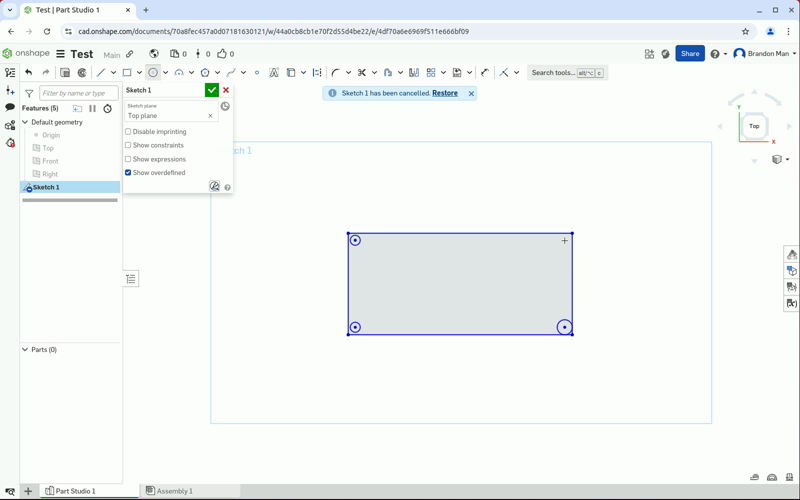
click(564, 240)
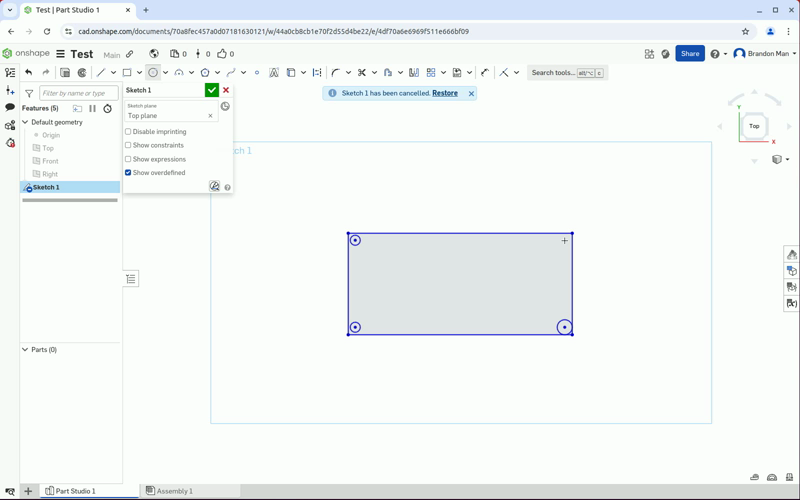
key_up(shift)
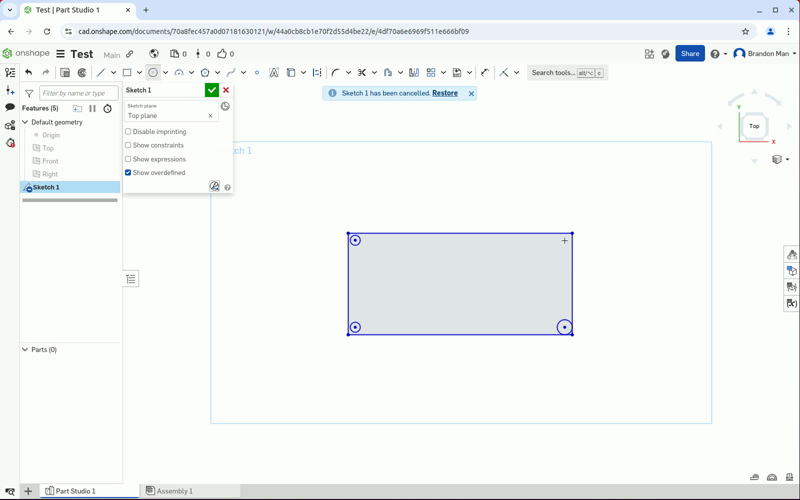
mouse_move(569, 240)
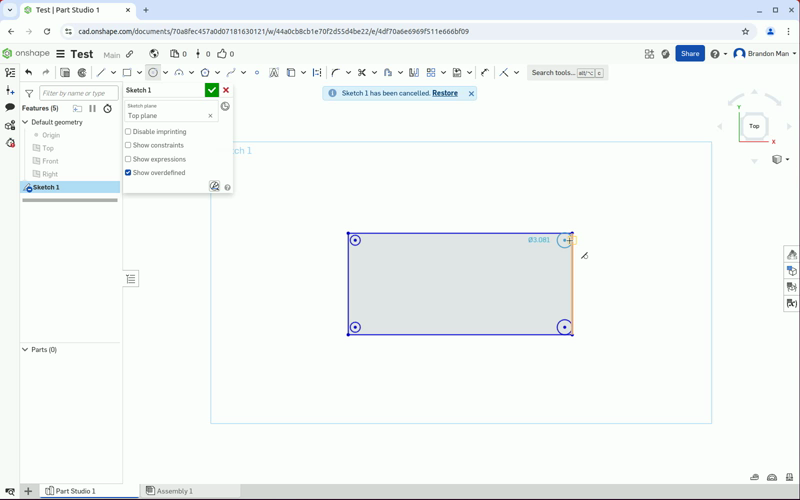
click(569, 240)
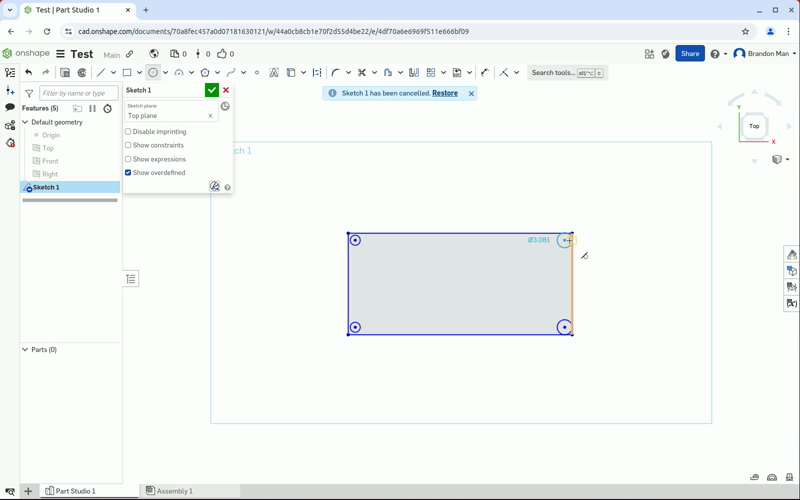
key(esc)
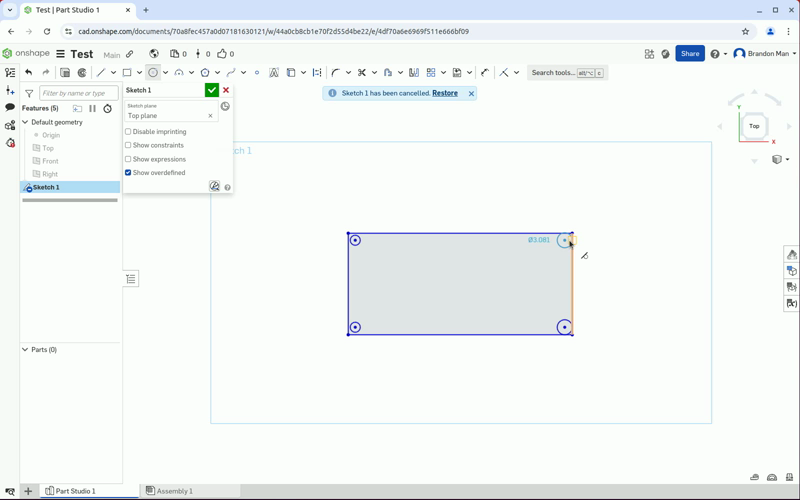
mouse_move(478, 270)
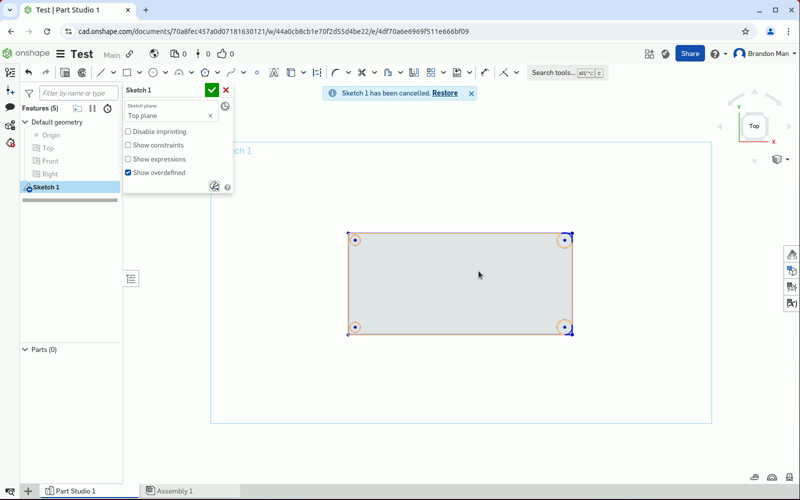
click(478, 270)
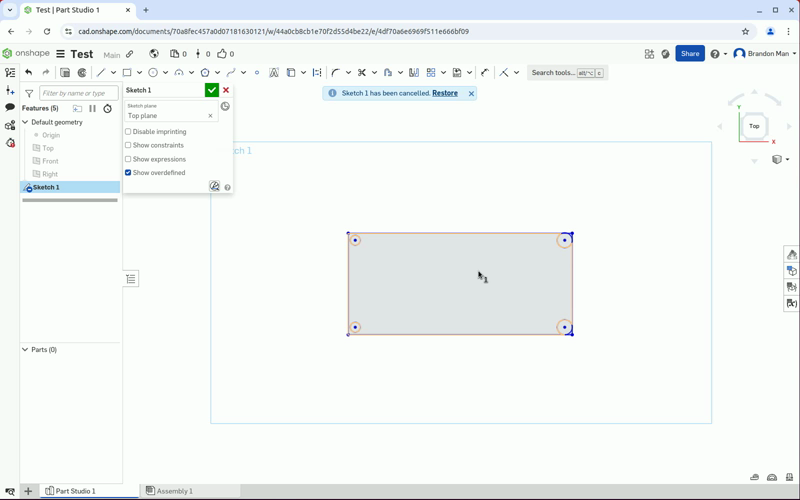
mouse_move(73, 352)
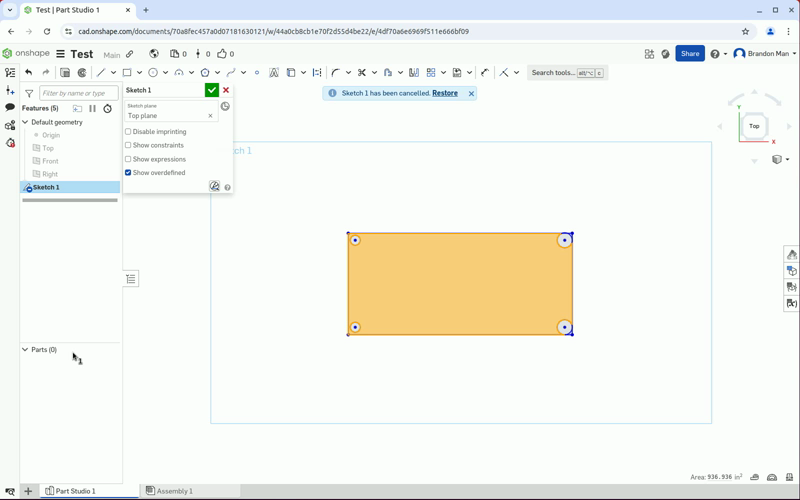
key(shift+y)
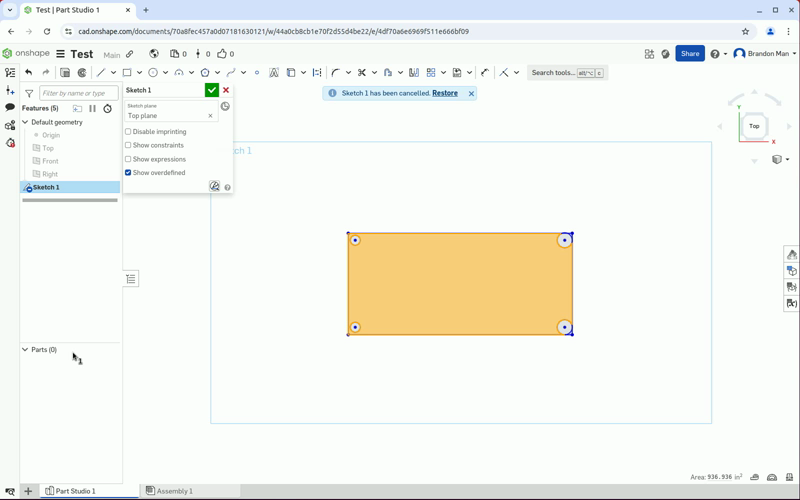
key(shift+e)
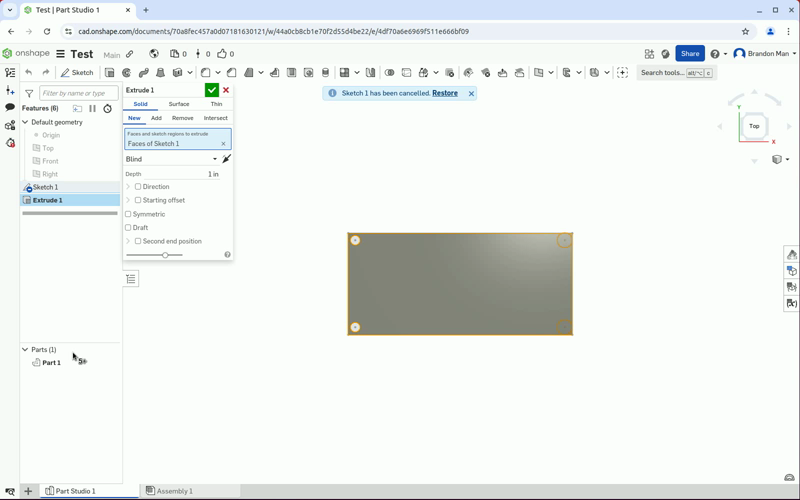
mouse_move(143, 106)
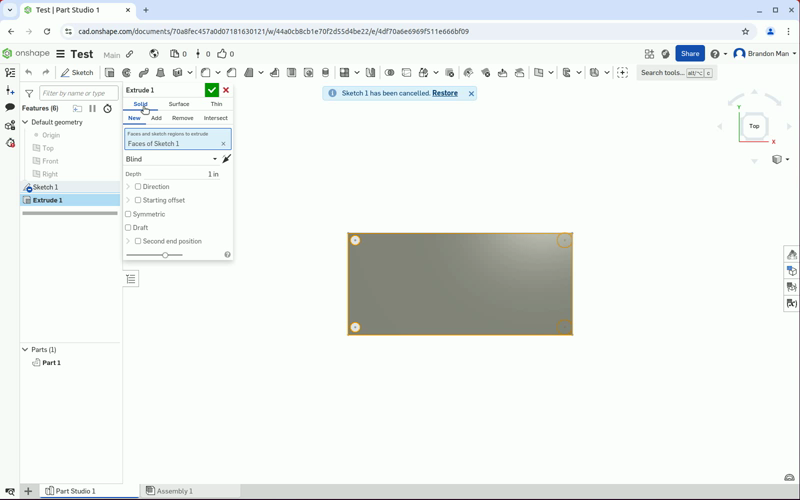
click(143, 106)
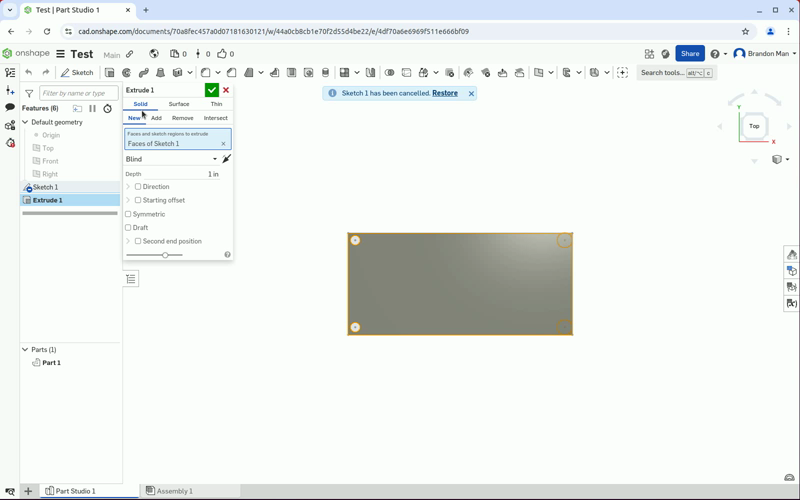
mouse_move(137, 120)
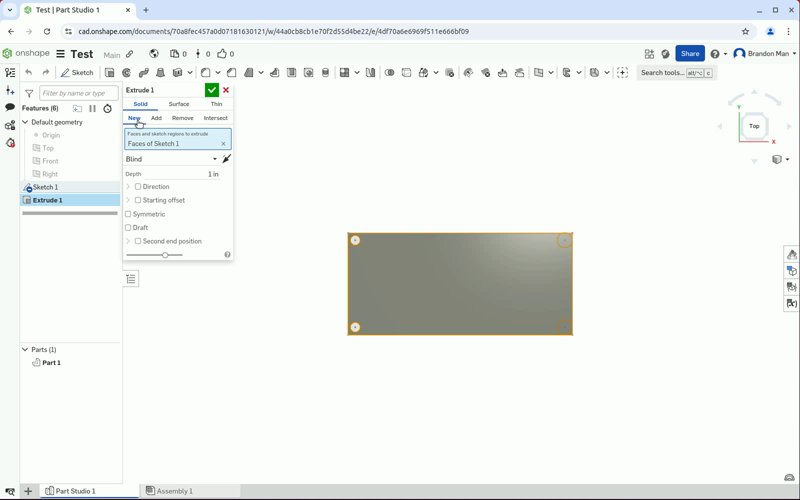
click(137, 120)
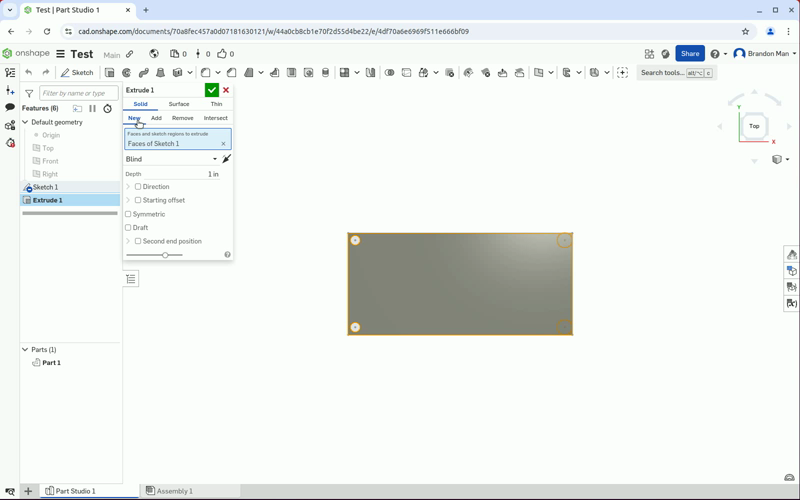
key(tab, 4)
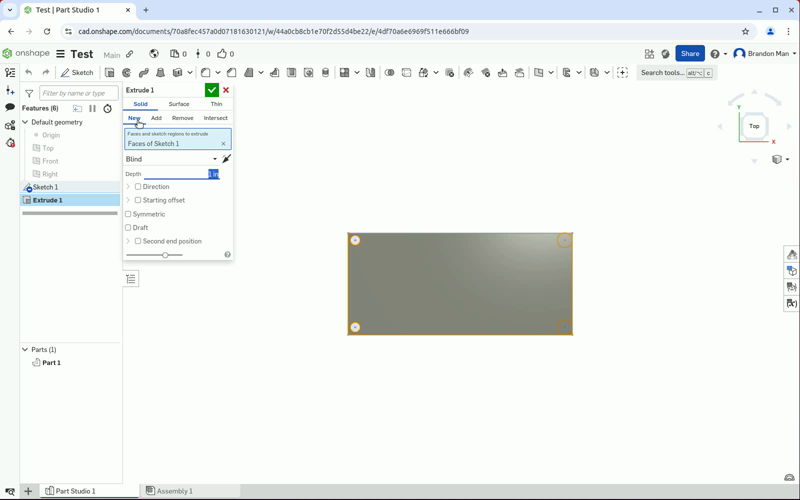
text(1.685)
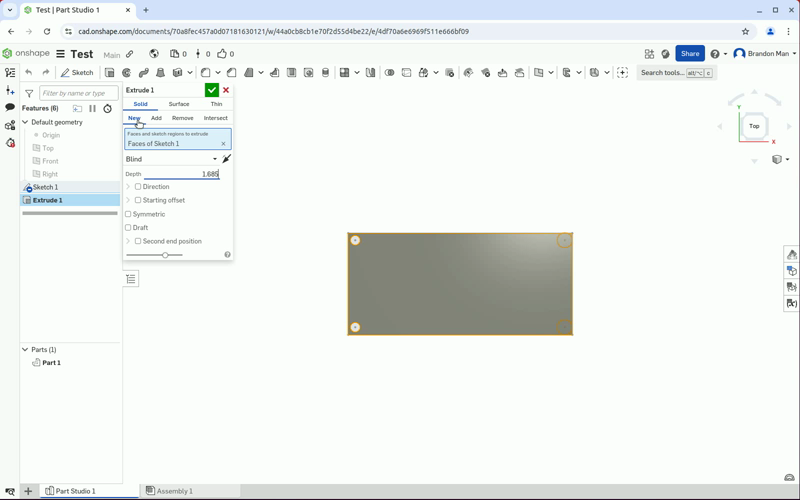
key(enter)
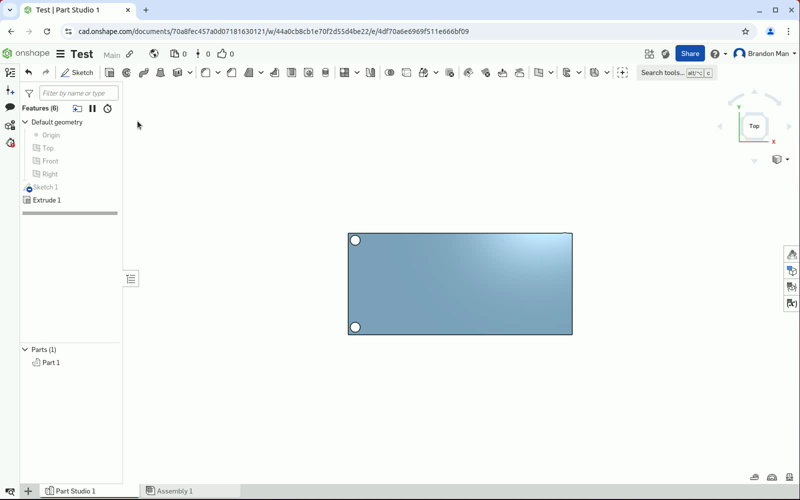
key(shift+h)
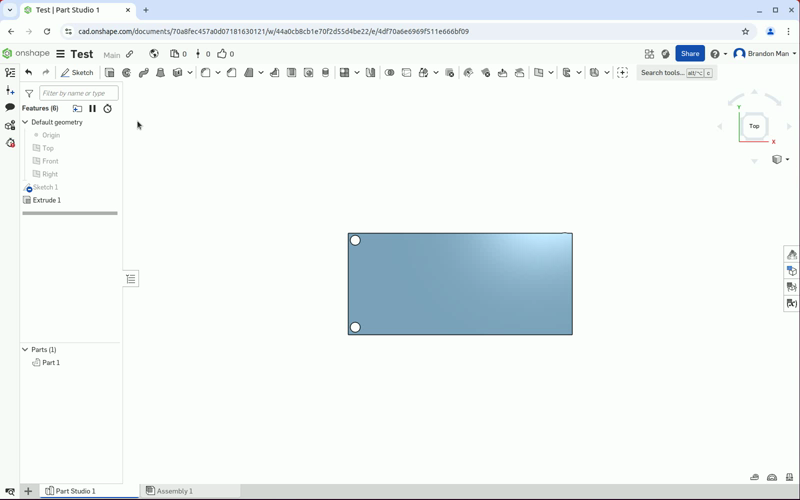
key(shift+h)
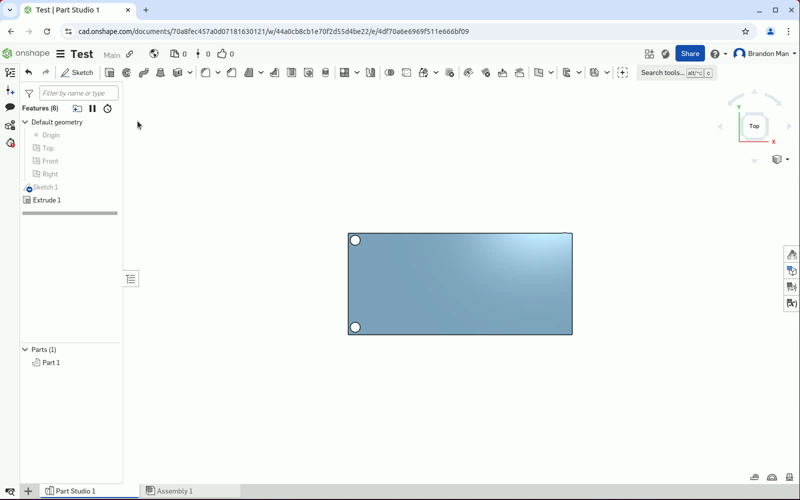
mouse_move(73, 189)
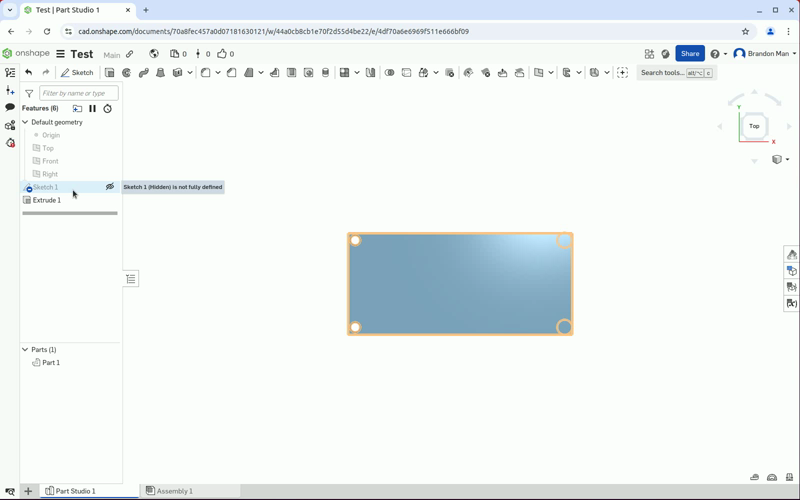
click(73, 189)
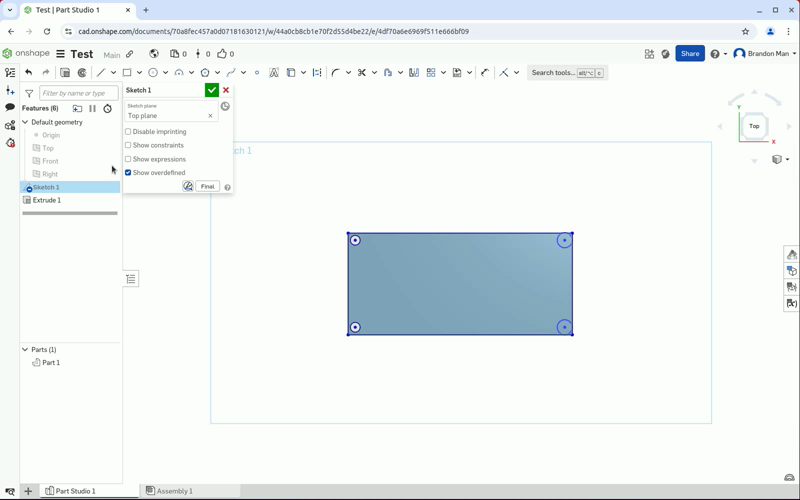
mouse_move(229, 92)
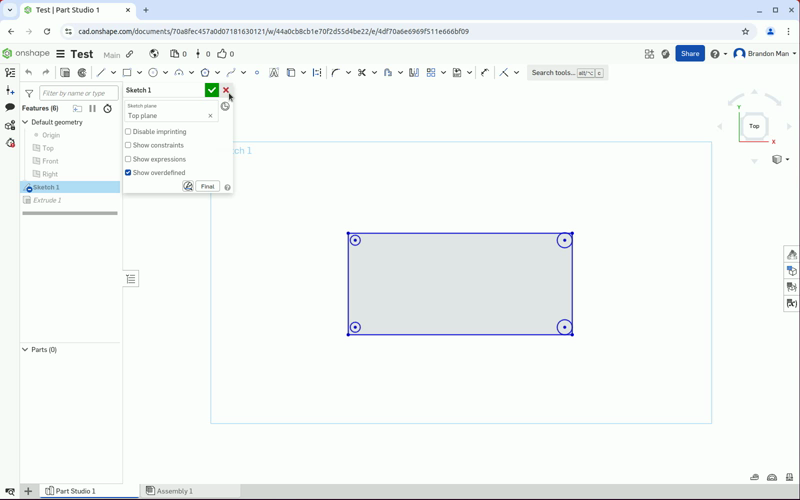
click(229, 92)
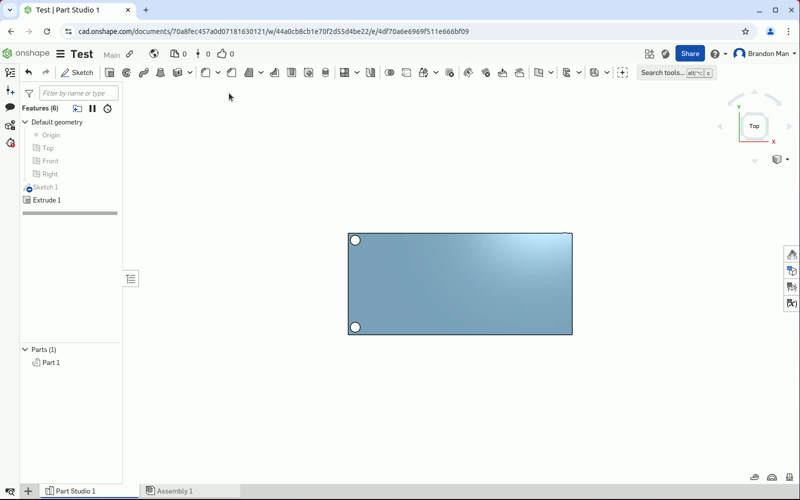
mouse_move(541, 75)
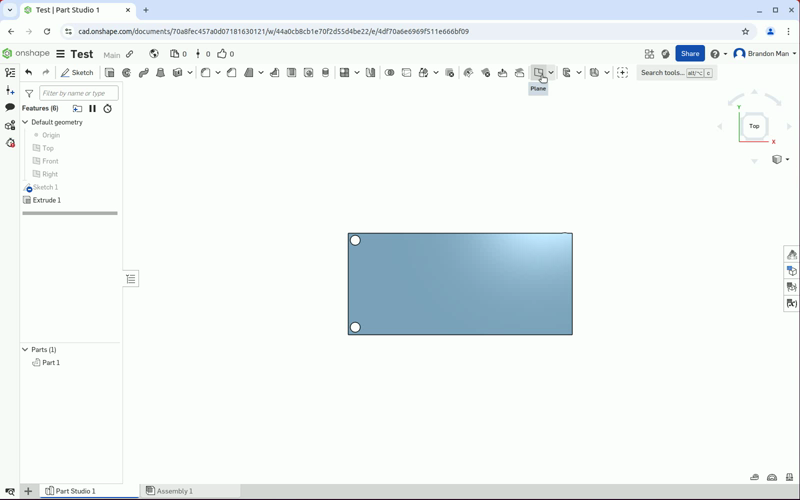
click(541, 75)
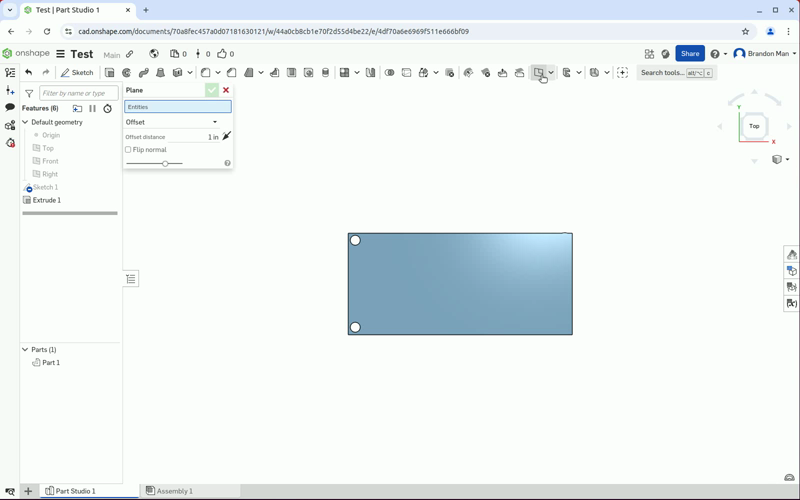
mouse_move(73, 150)
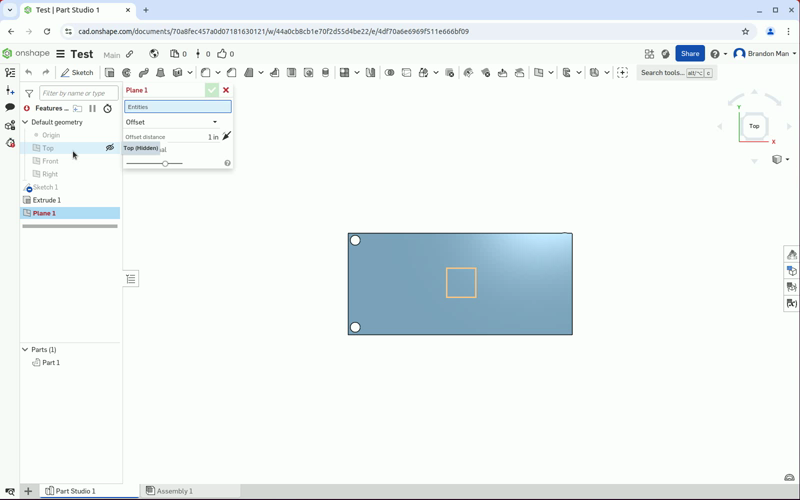
click(73, 150)
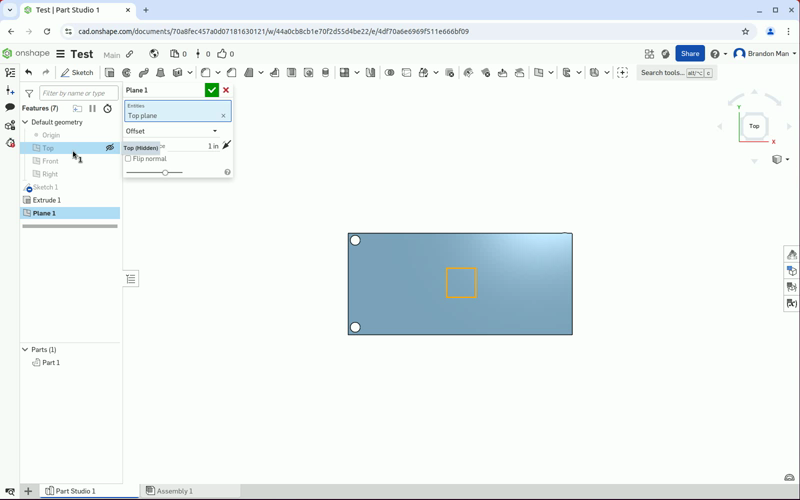
key(tab, 2)
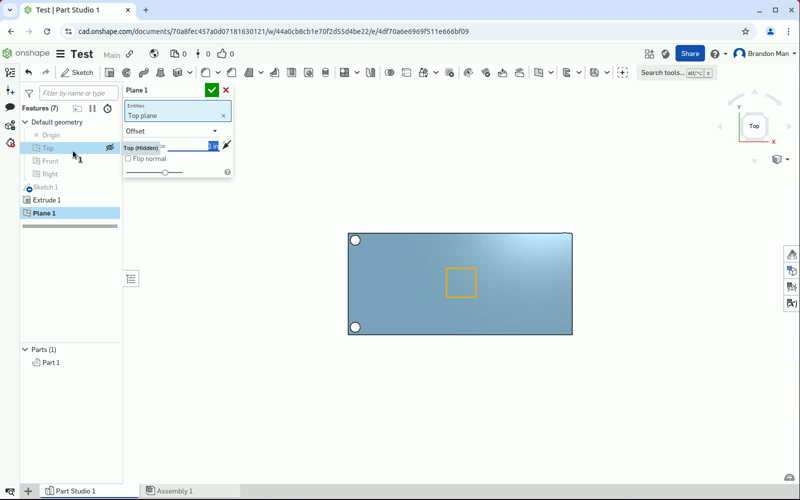
text(1.695)
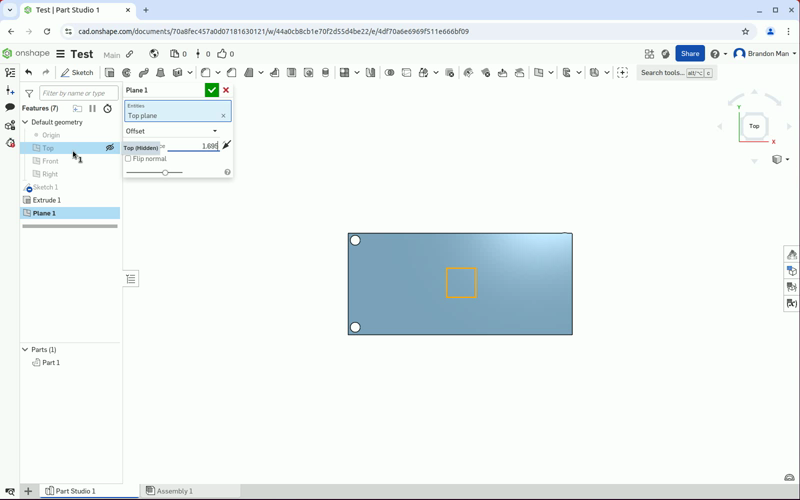
key(enter, 2)
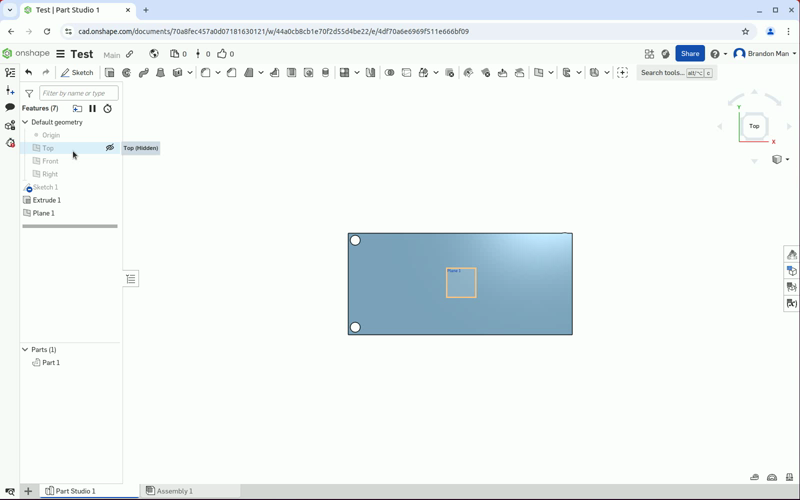
key(shift+s)
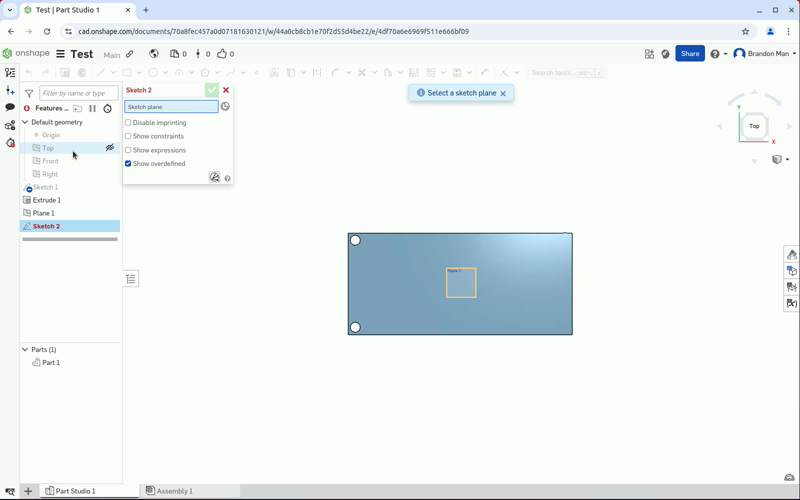
mouse_move(73, 215)
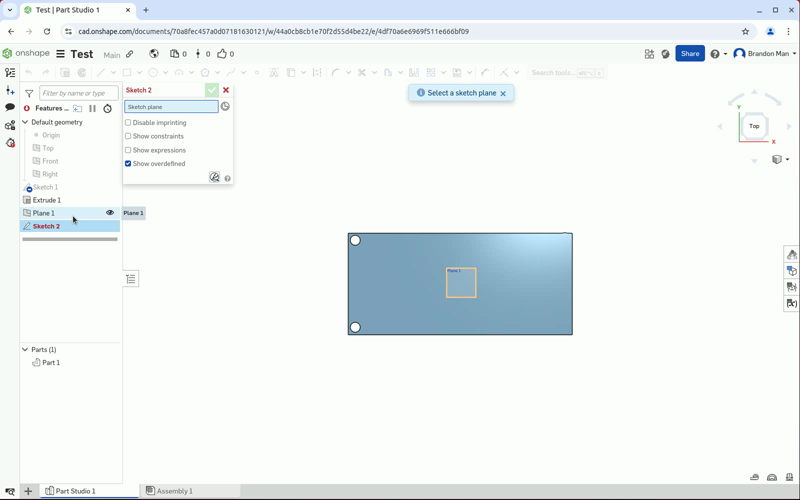
click(73, 215)
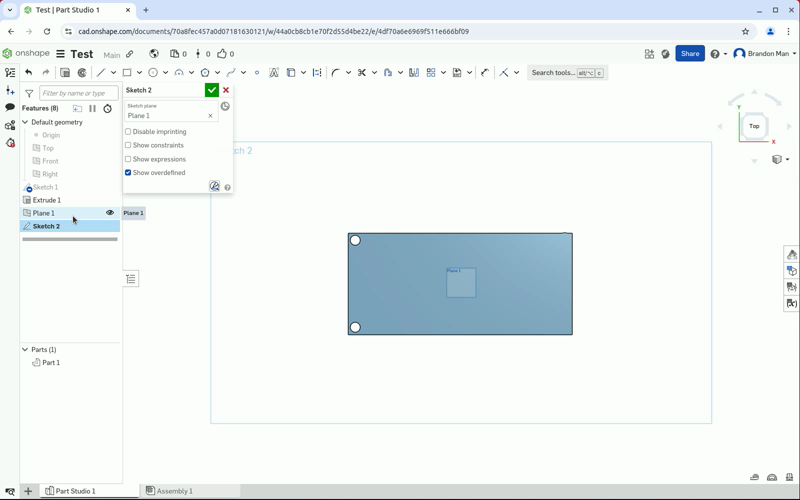
mouse_move(73, 352)
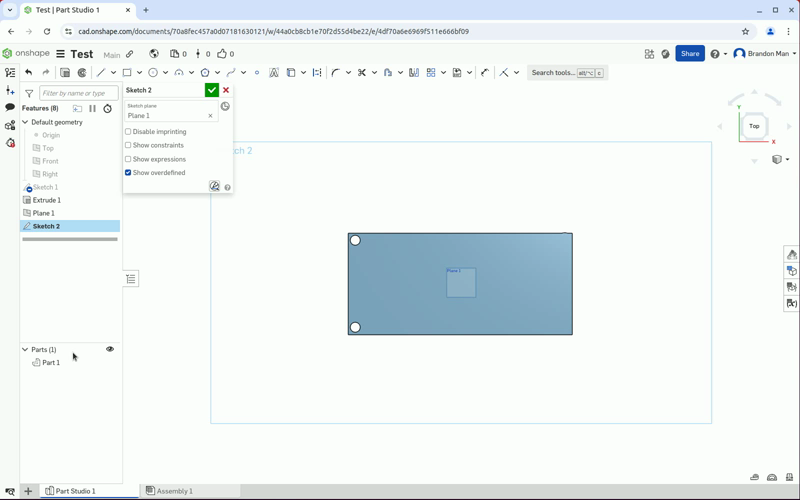
key(y)
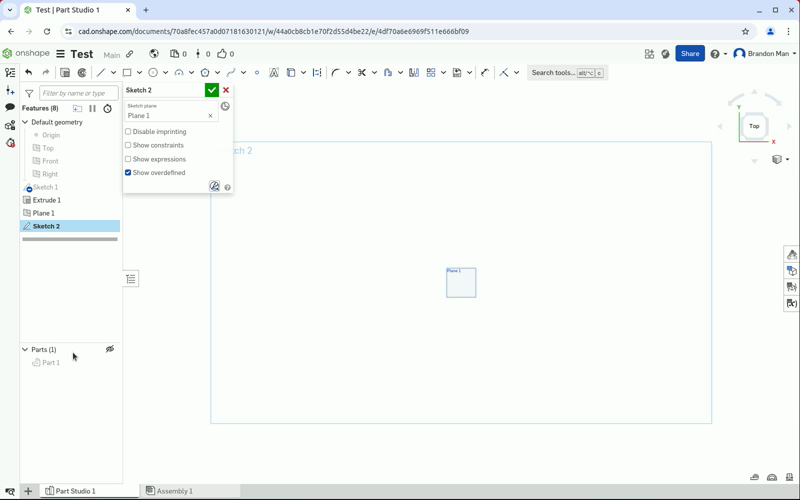
key(c)
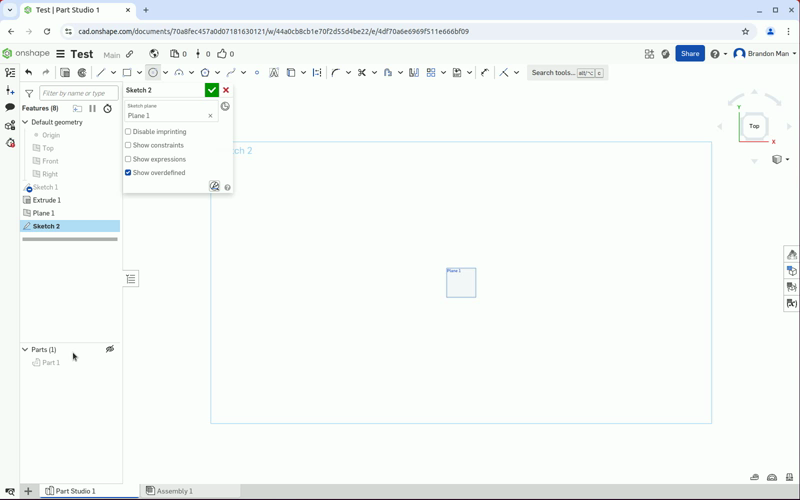
key_down(shift)
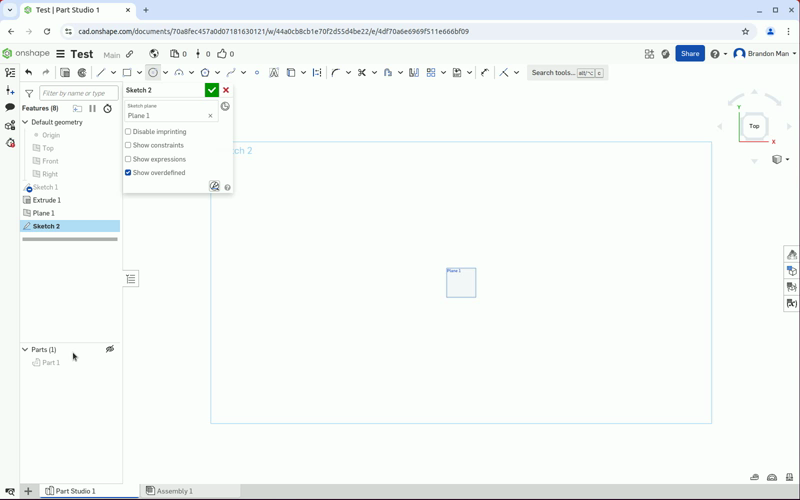
mouse_move(396, 282)
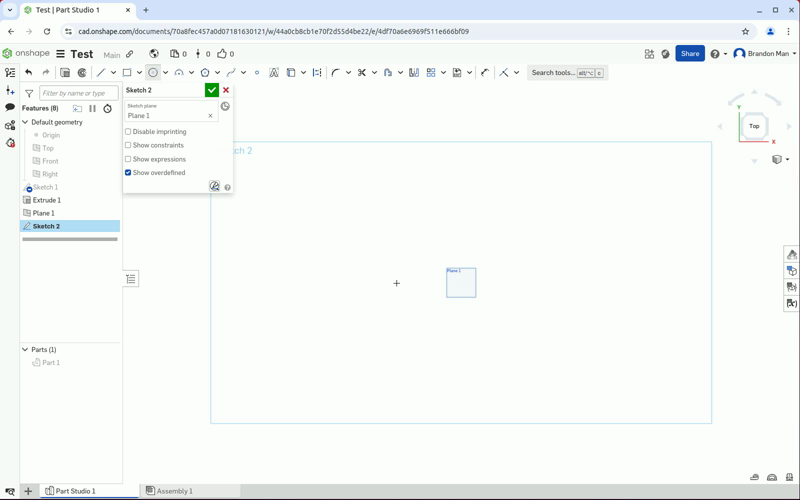
click(396, 282)
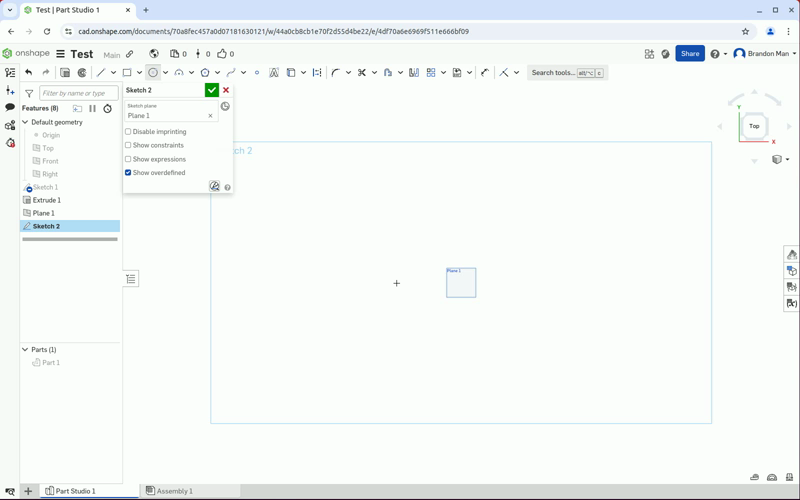
key_up(shift)
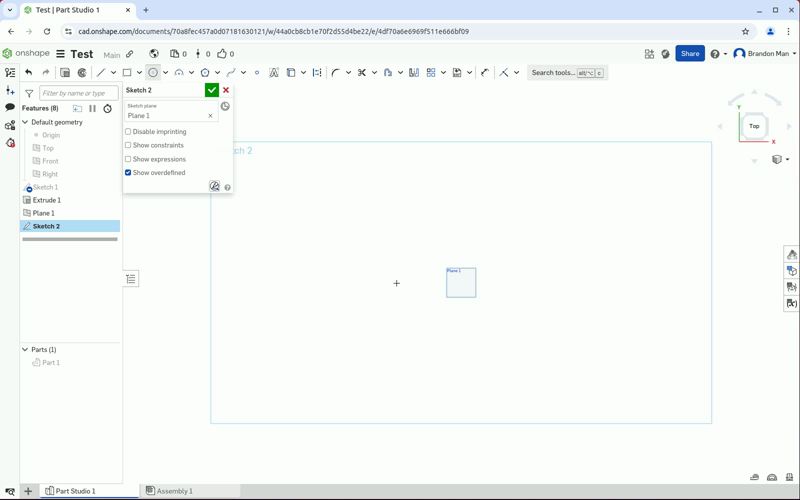
mouse_move(437, 282)
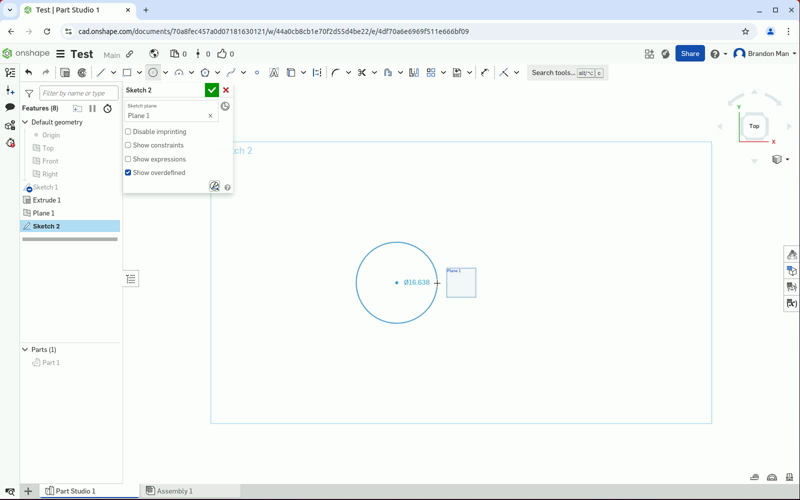
click(437, 282)
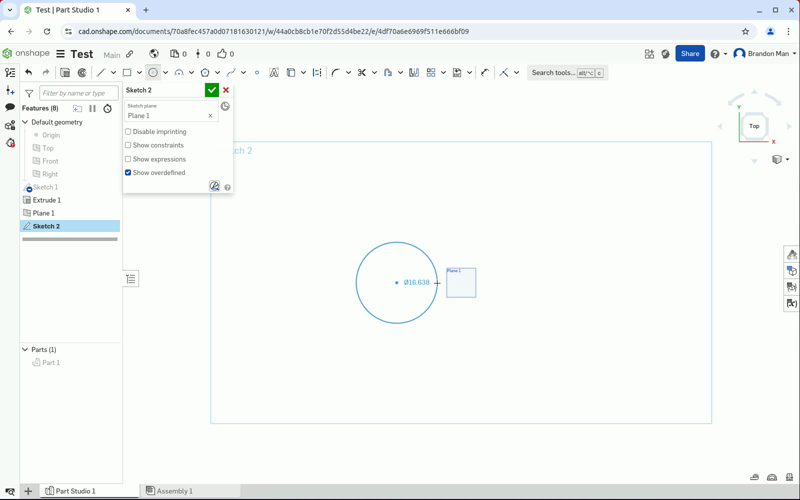
key(esc)
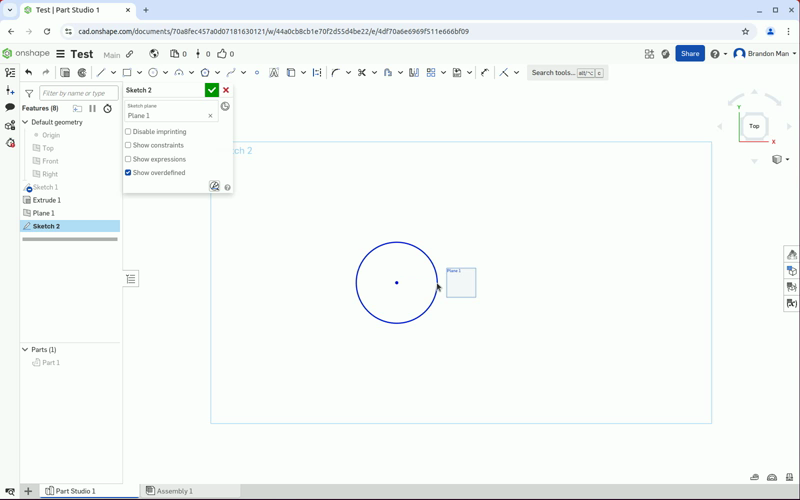
mouse_move(383, 264)
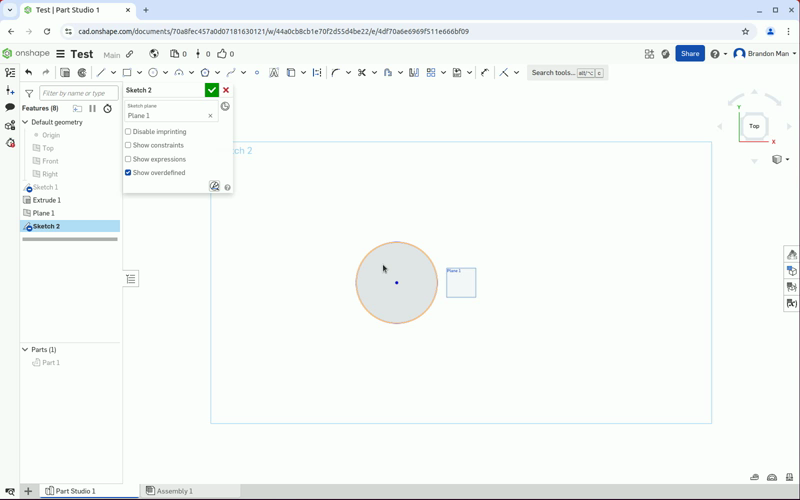
click(383, 264)
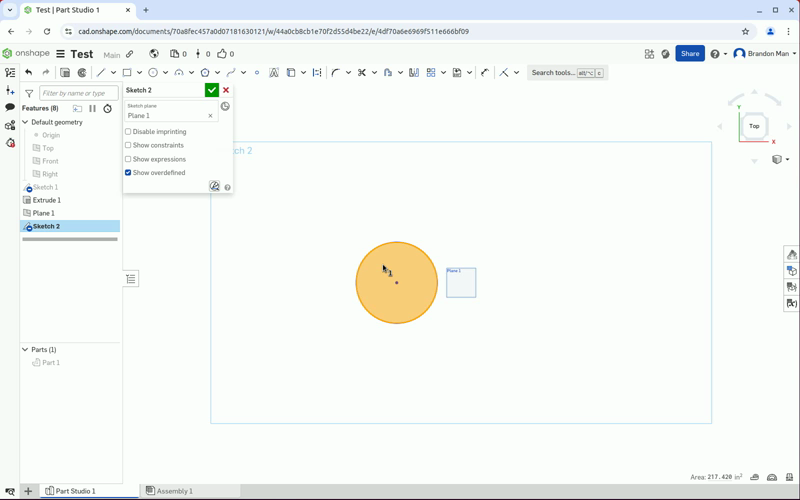
mouse_move(73, 352)
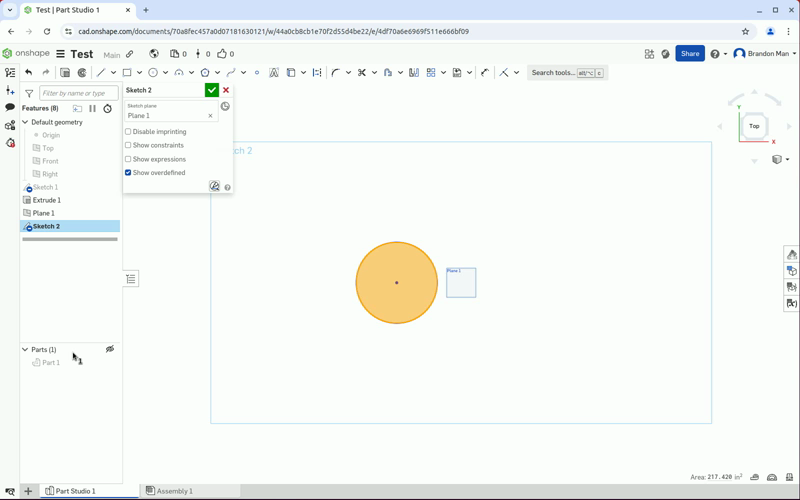
key(shift+y)
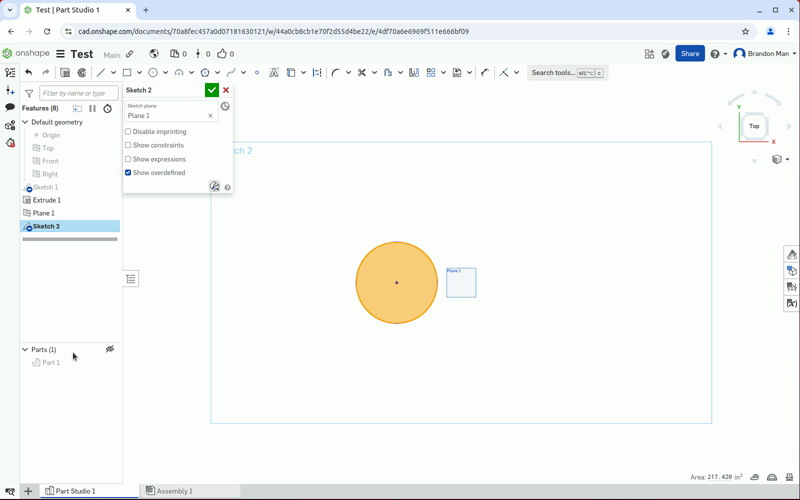
key(shift+e)
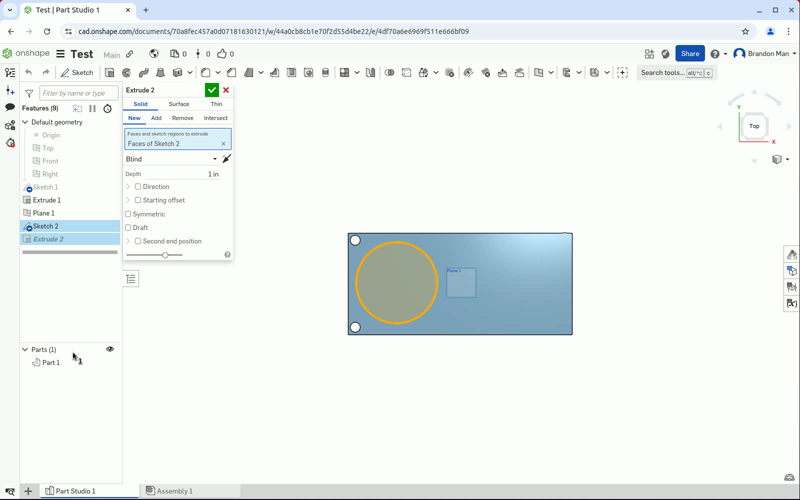
mouse_move(143, 106)
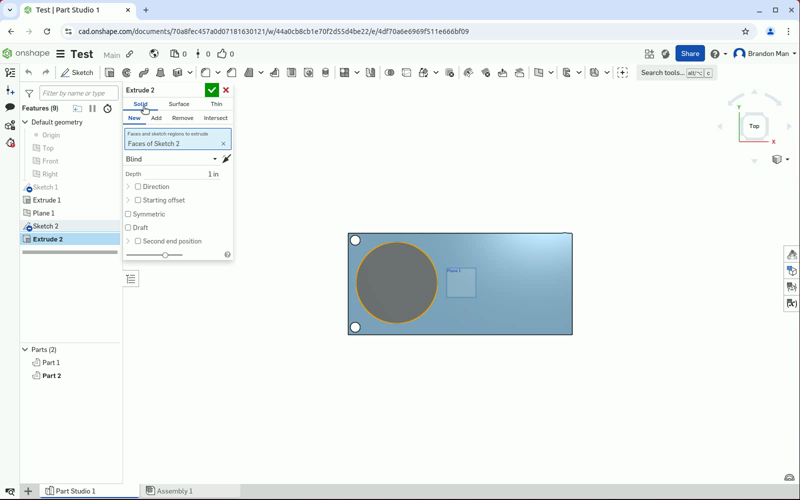
click(143, 106)
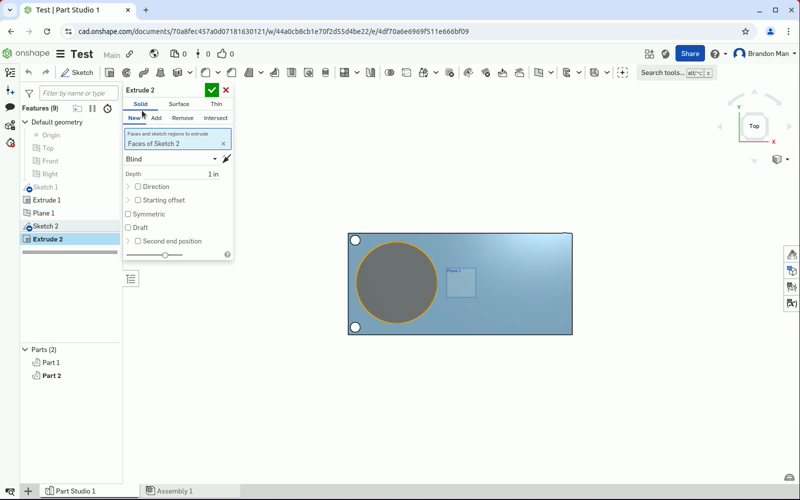
mouse_move(137, 120)
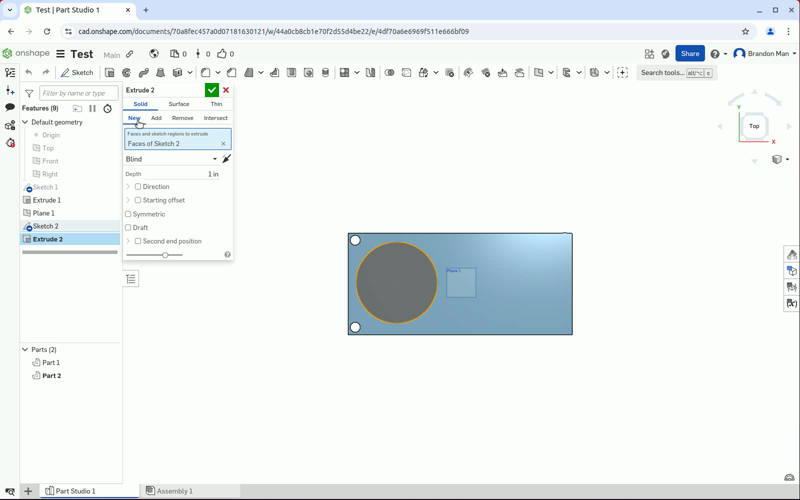
click(137, 120)
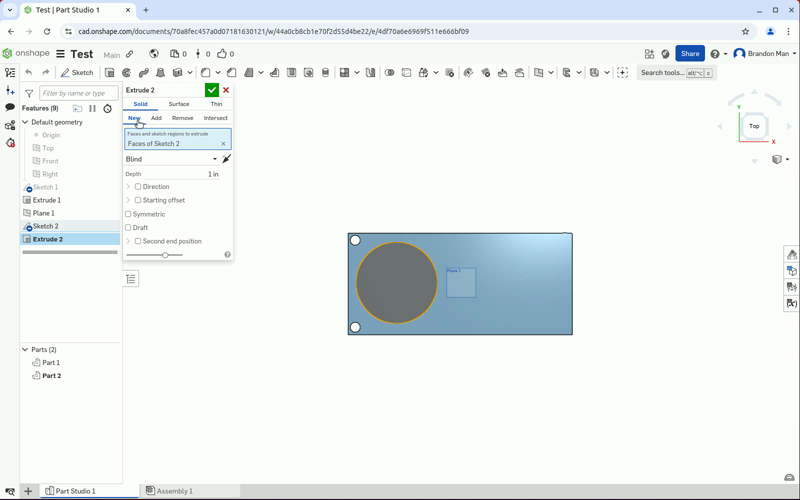
key(tab, 4)
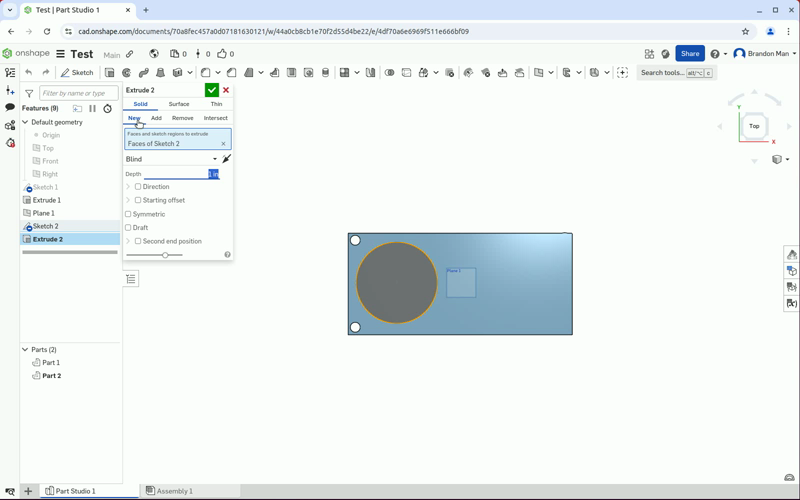
text(12.758)
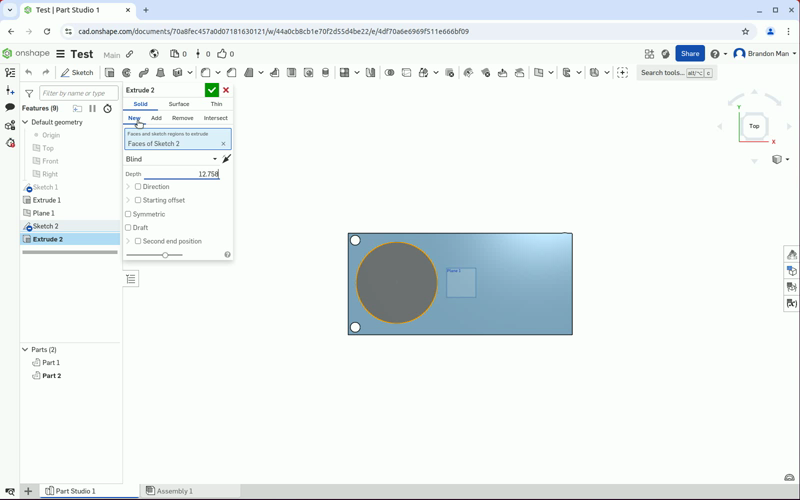
key(enter)
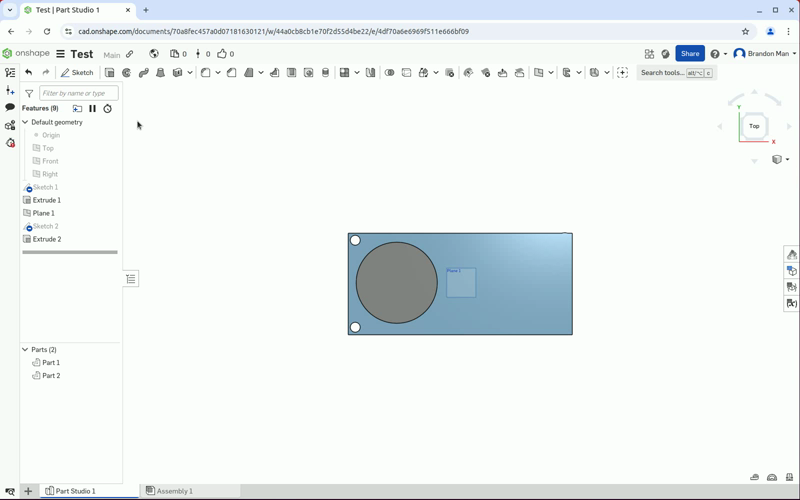
key(shift+h)
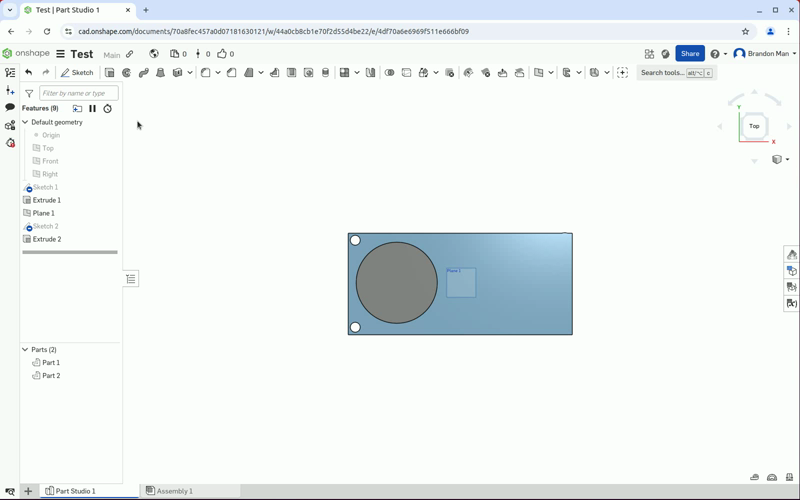
key(shift+h)
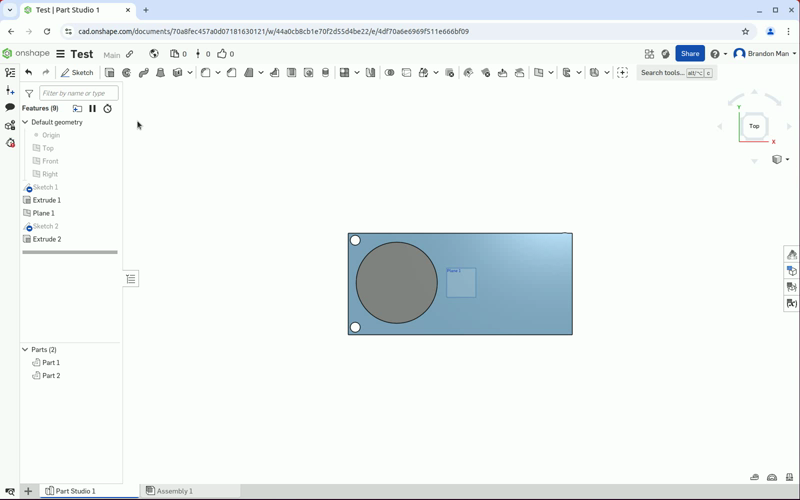
mouse_move(73, 189)
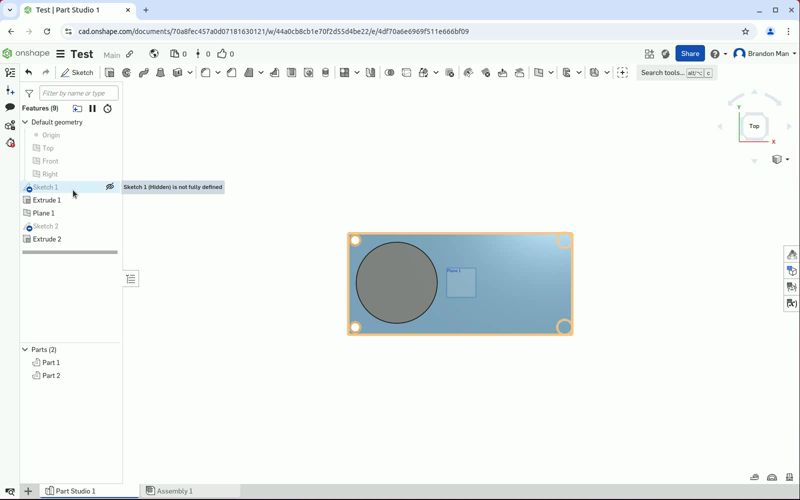
click(73, 189)
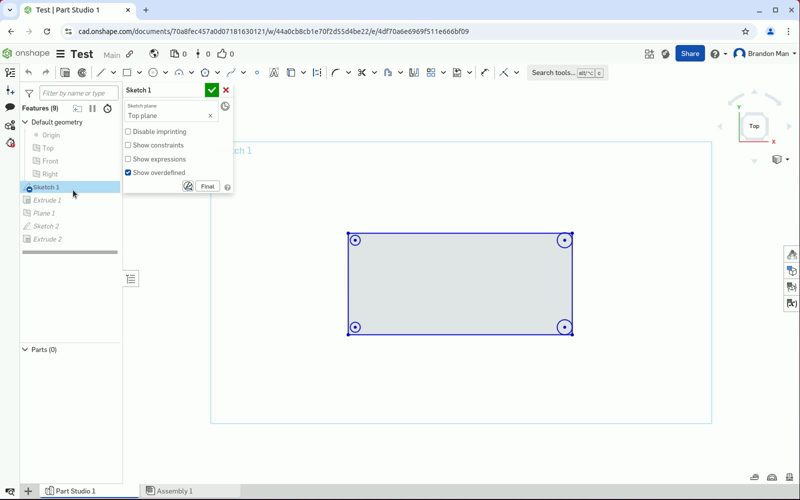
mouse_move(229, 92)
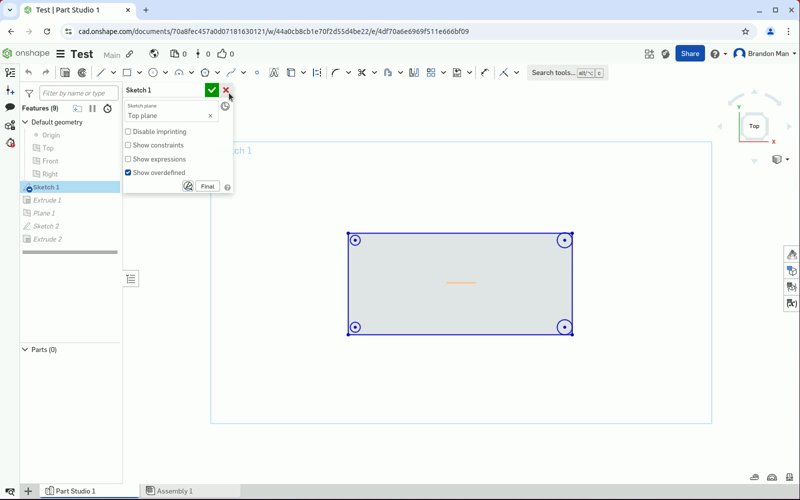
click(229, 92)
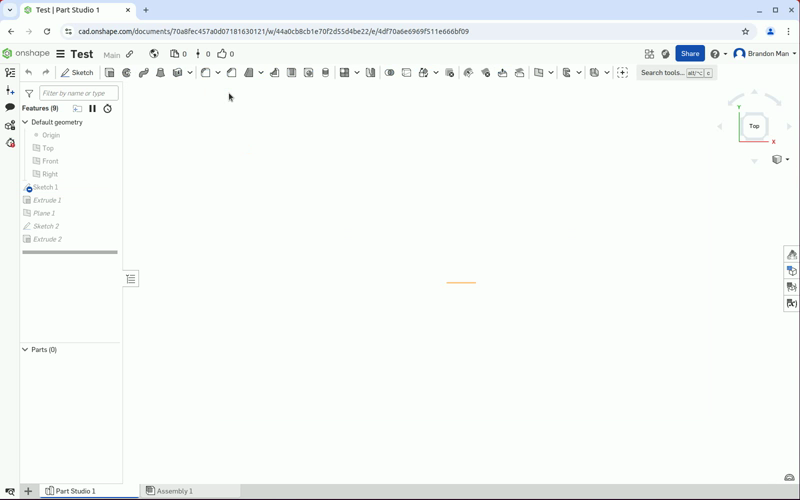
key(shift+s)
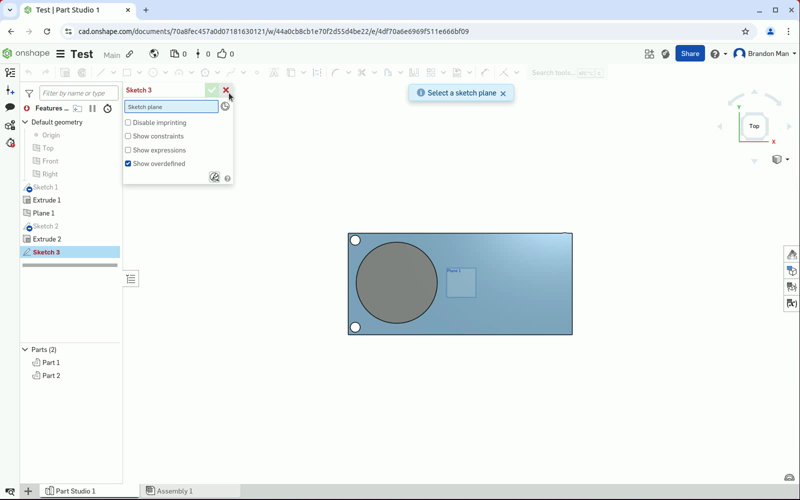
mouse_move(73, 215)
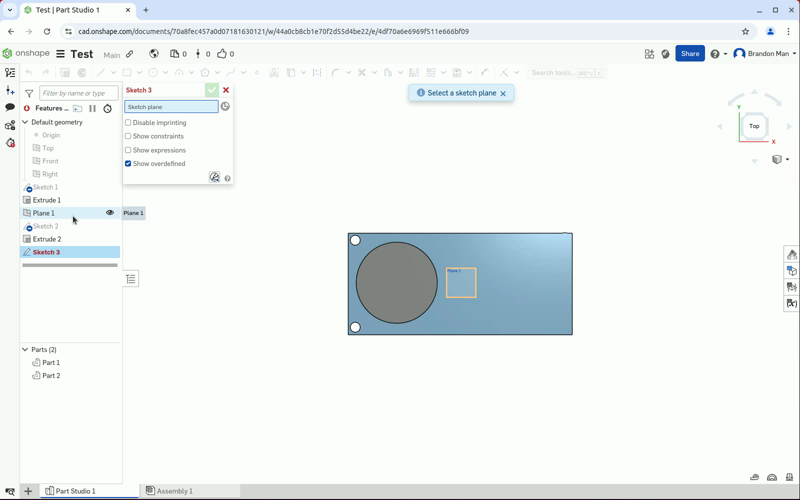
click(73, 215)
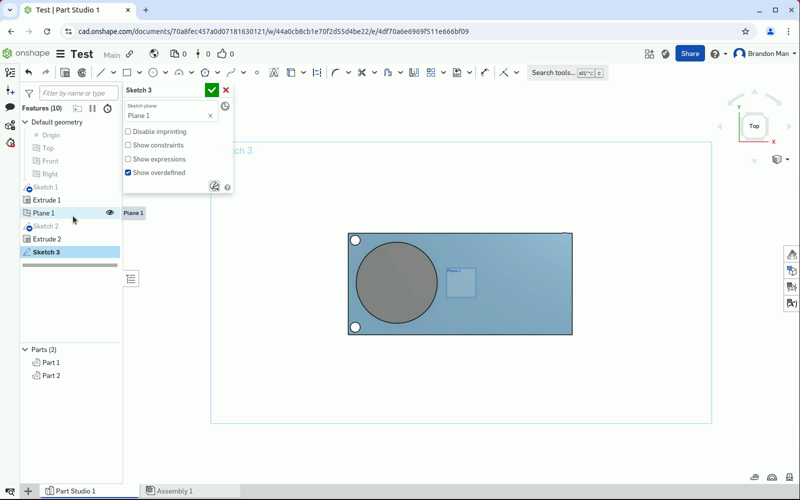
mouse_move(73, 352)
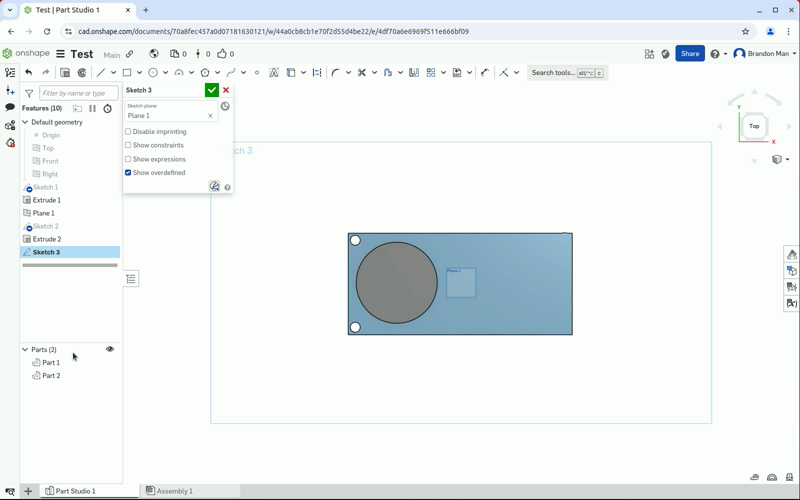
key(y)
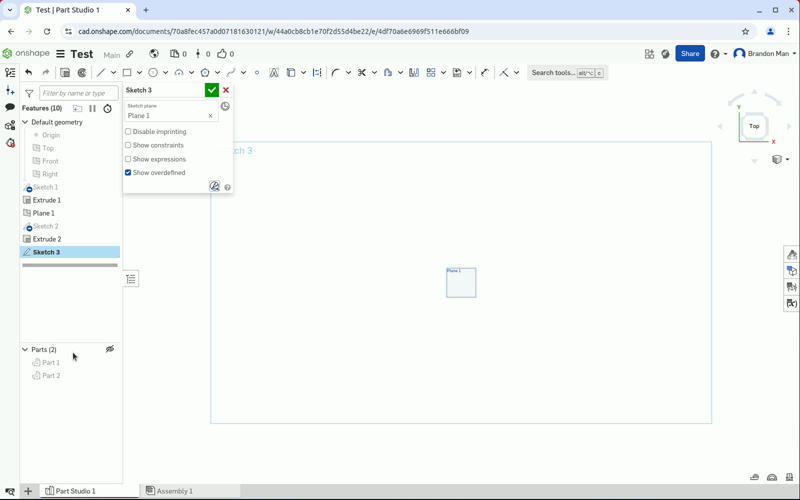
key(c)
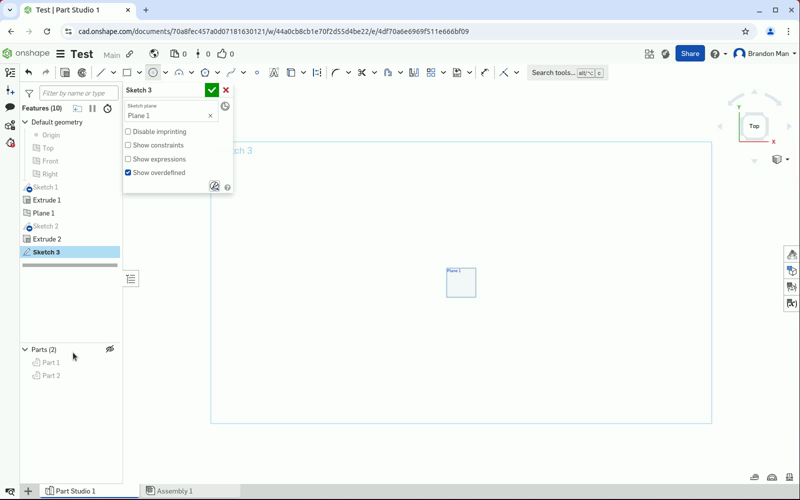
key_down(shift)
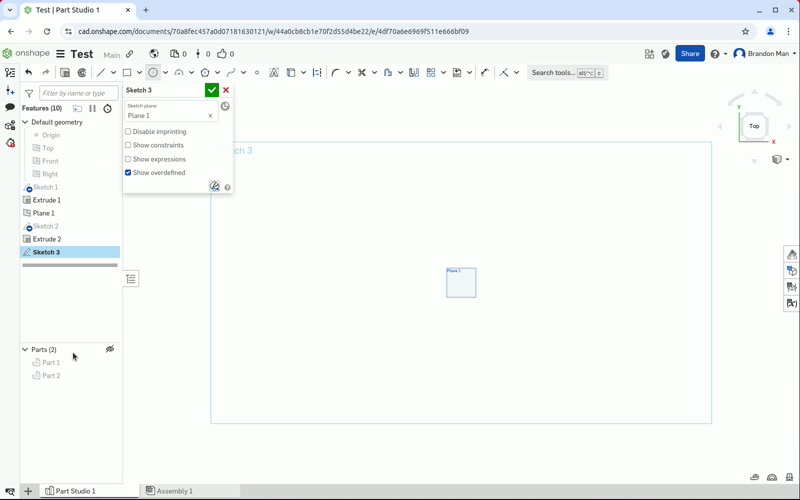
mouse_move(527, 282)
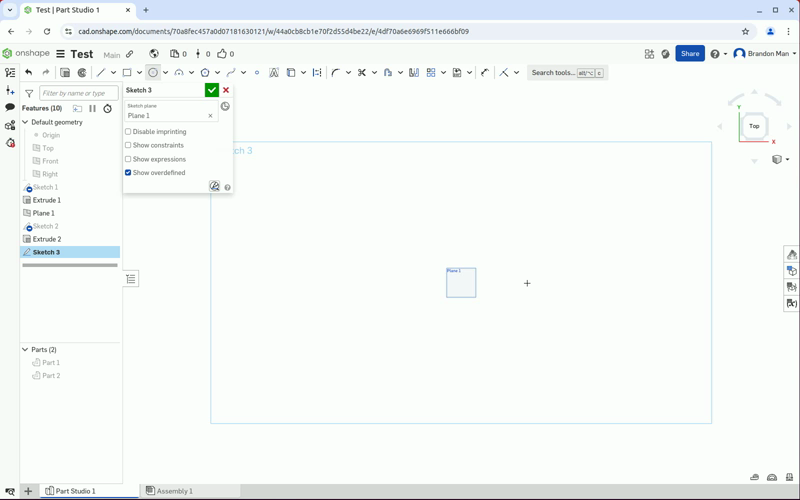
click(527, 282)
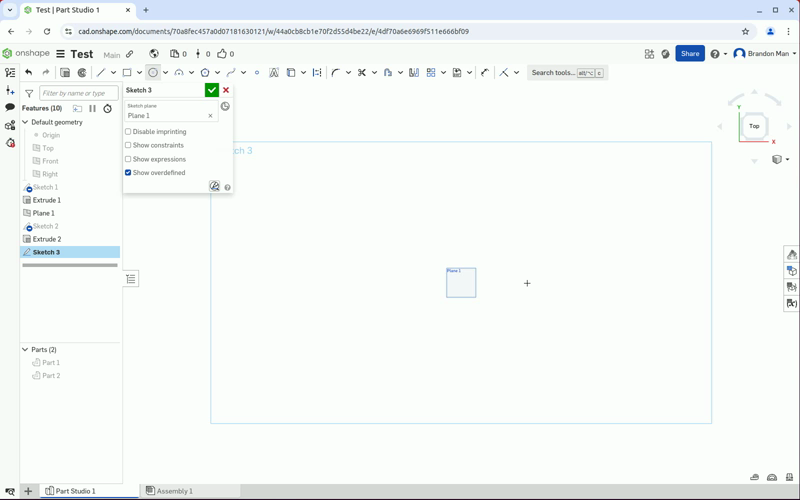
key_up(shift)
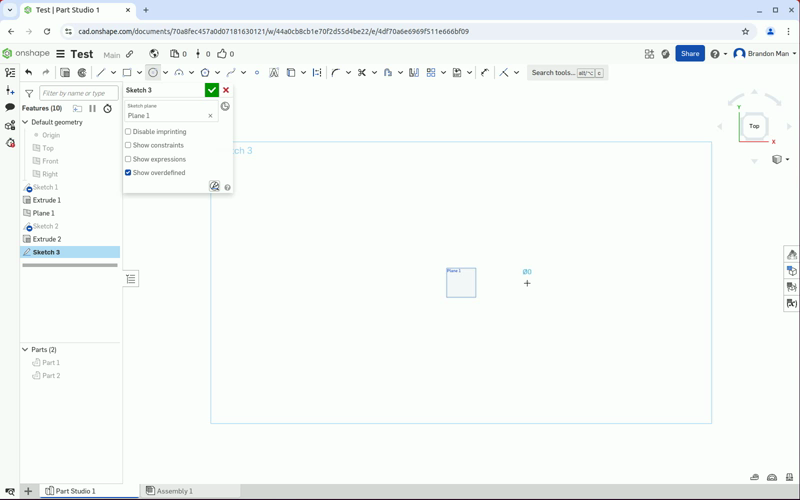
mouse_move(567, 282)
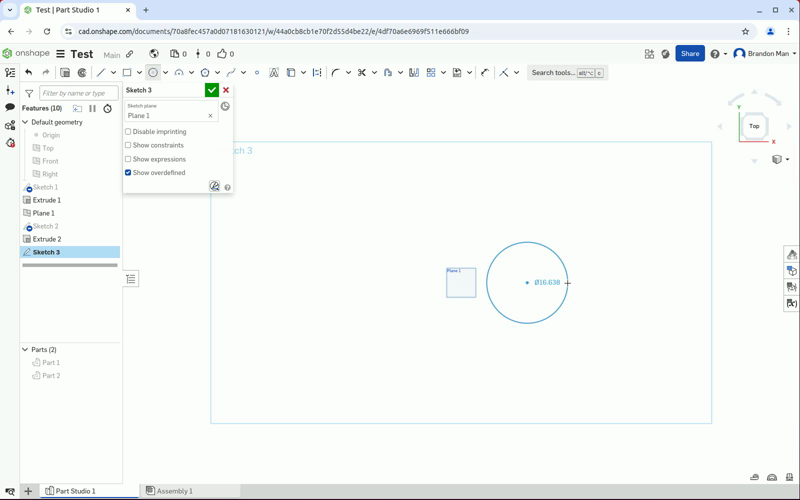
click(567, 282)
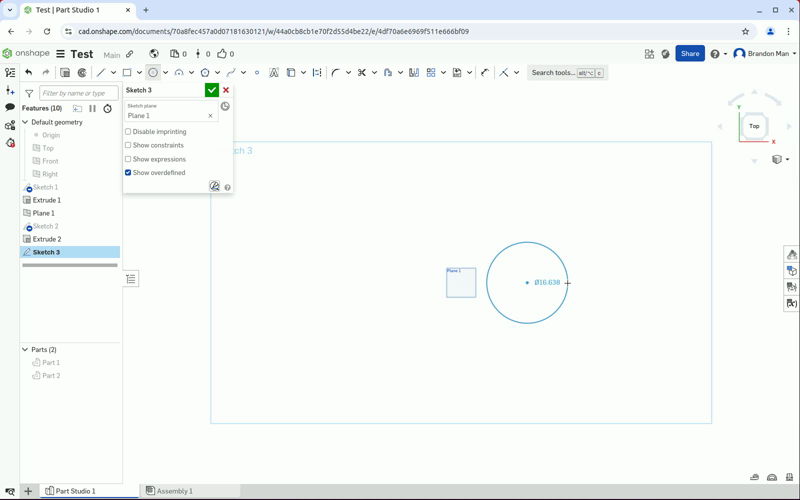
key(esc)
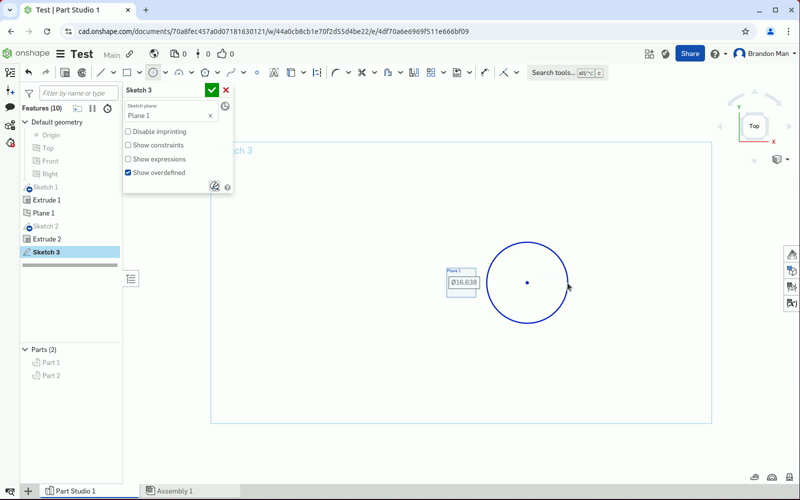
mouse_move(513, 312)
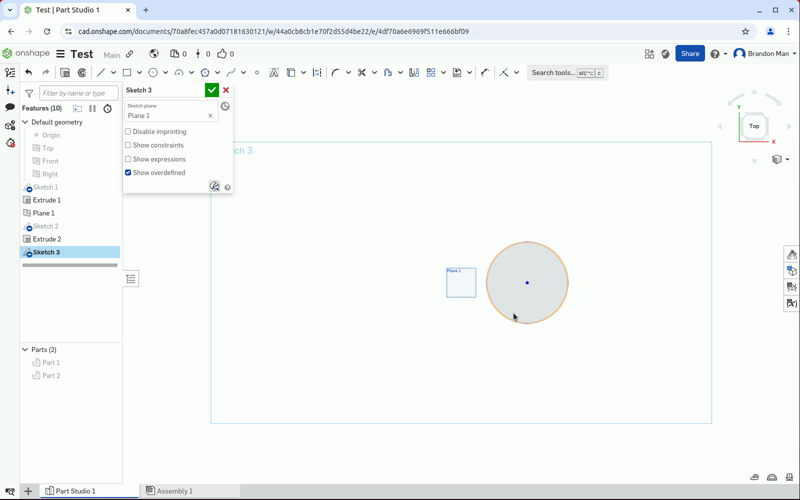
click(513, 312)
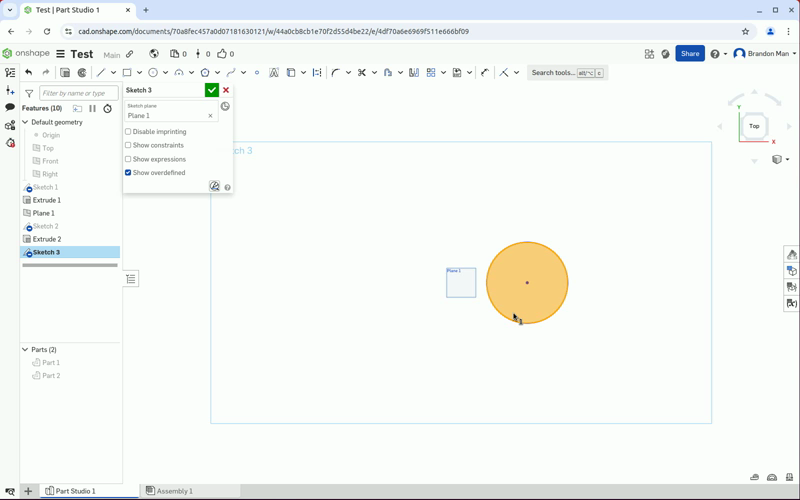
mouse_move(73, 352)
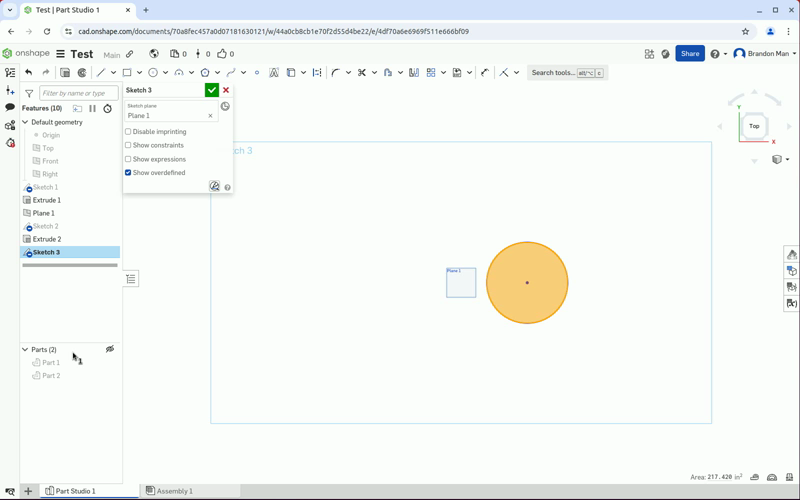
key(shift+y)
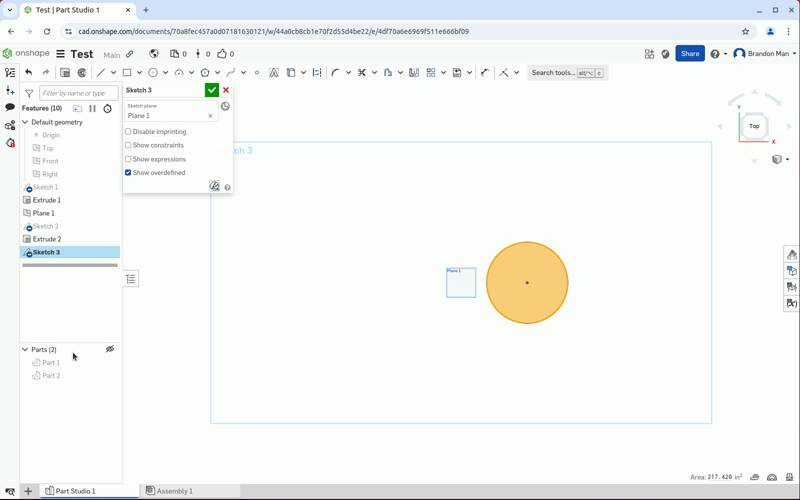
key(shift+e)
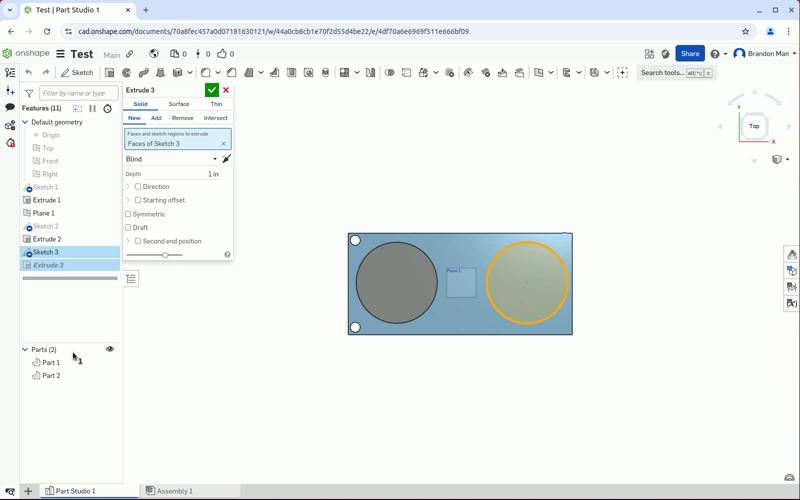
mouse_move(143, 106)
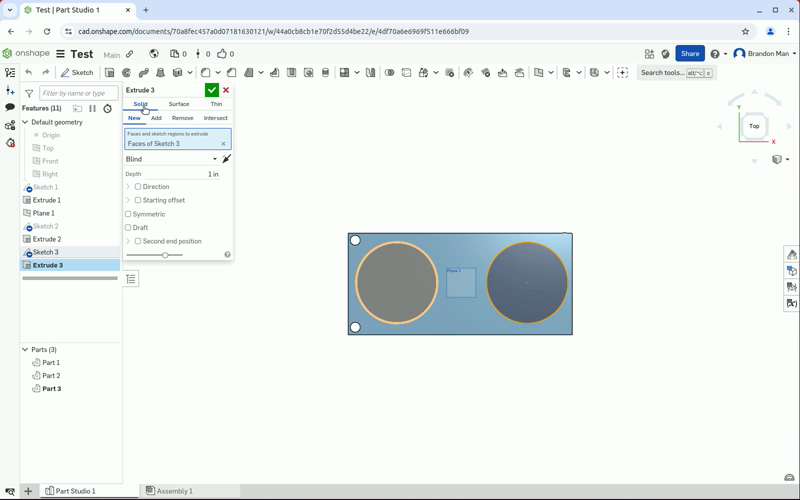
click(143, 106)
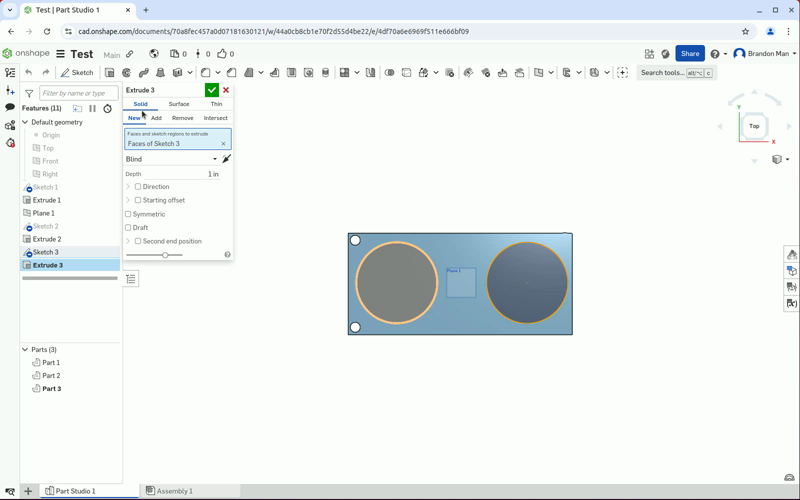
mouse_move(137, 120)
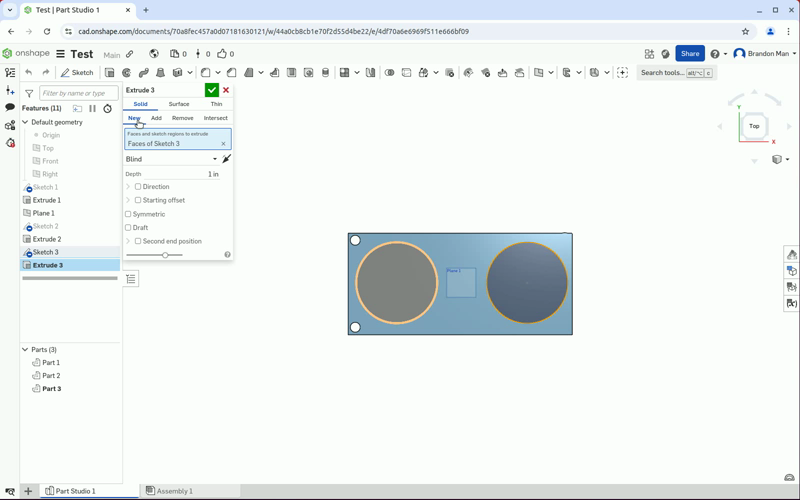
click(137, 120)
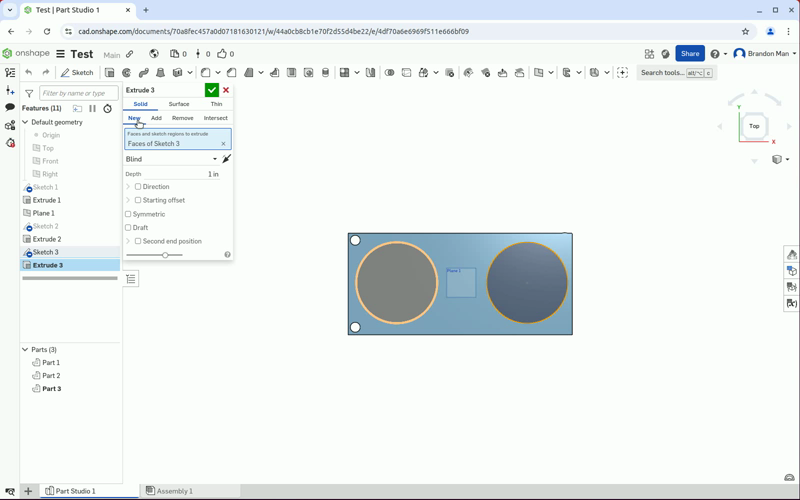
key(tab, 4)
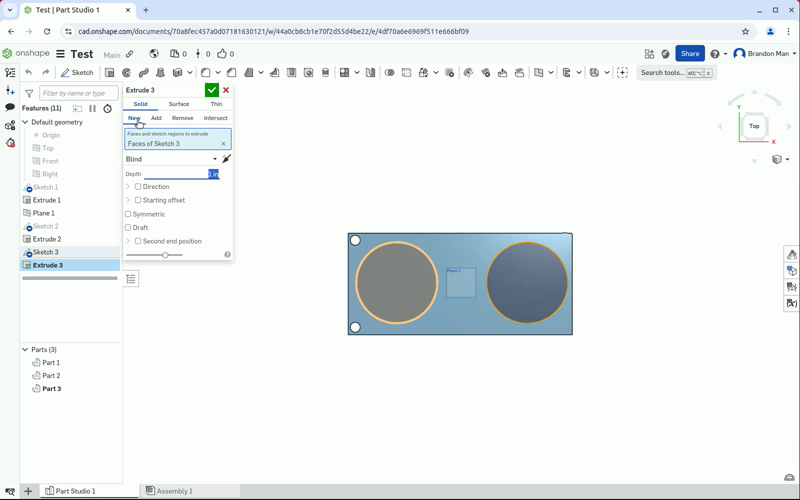
text(12.758)
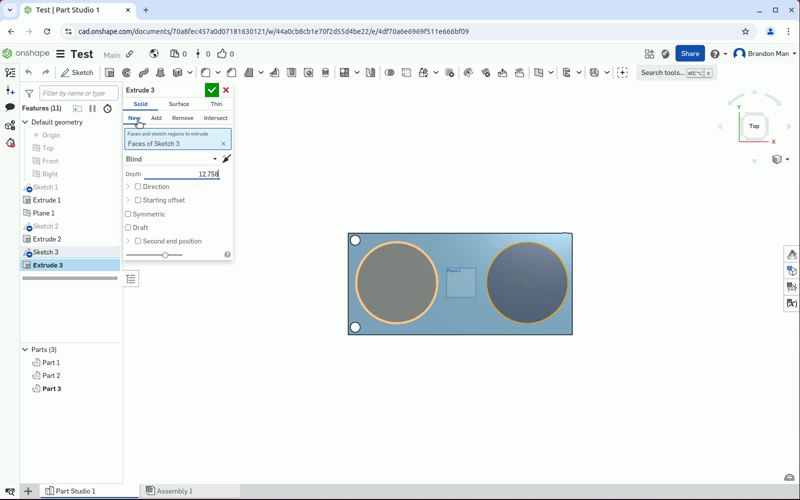
key(enter)
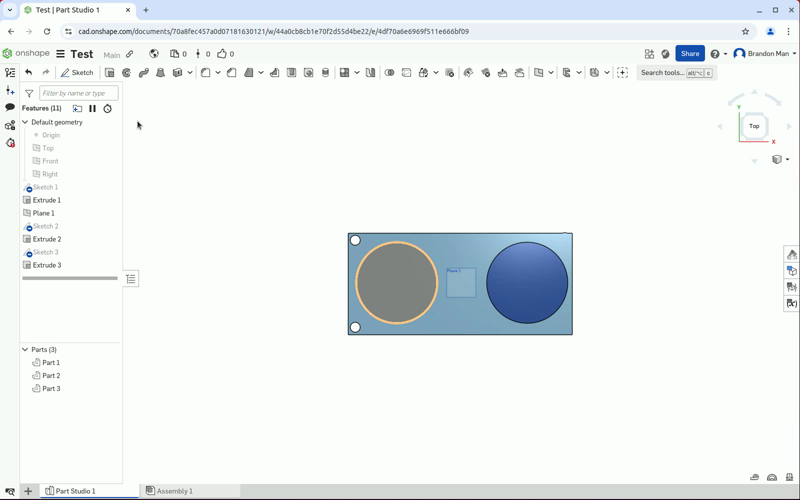
key(shift+h)
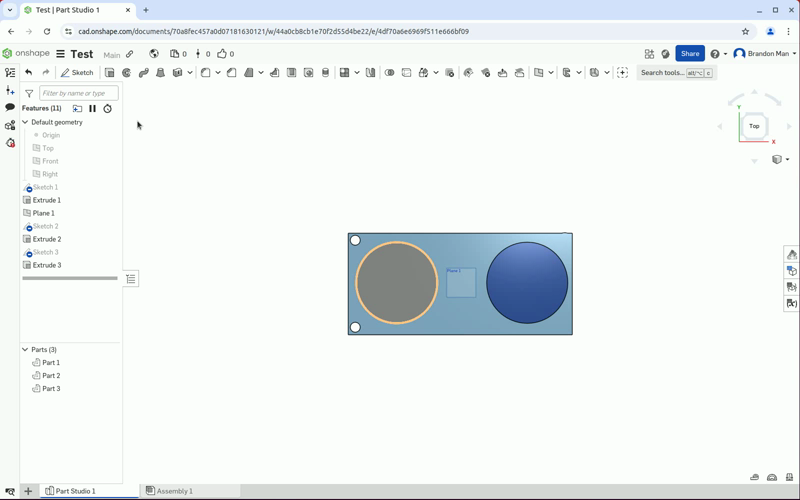
key(shift+h)
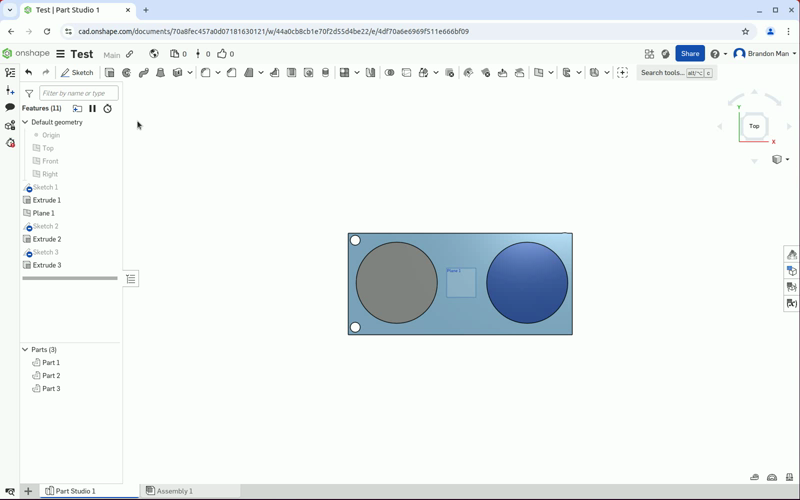
mouse_move(73, 189)
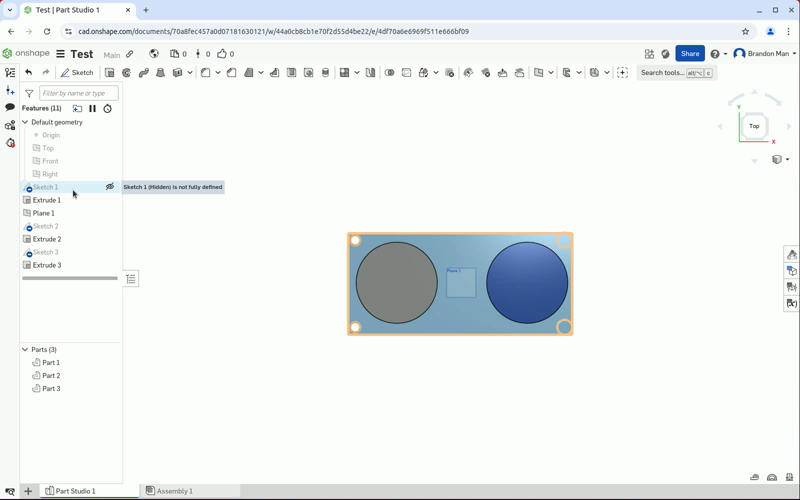
click(73, 189)
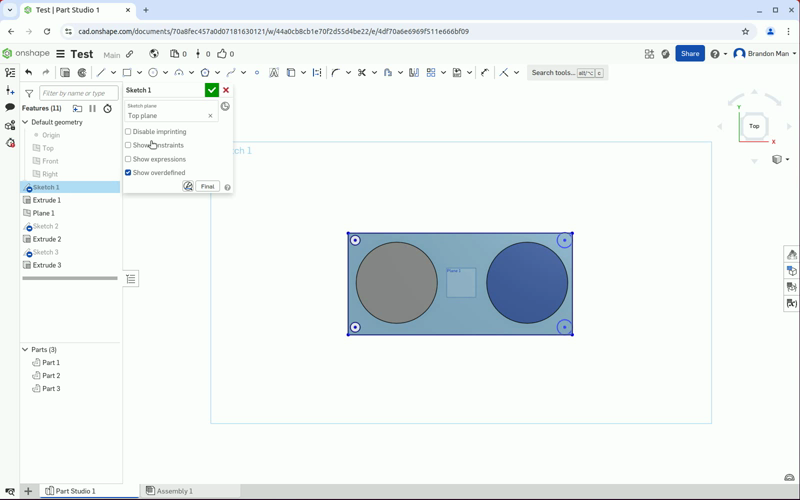
mouse_move(229, 92)
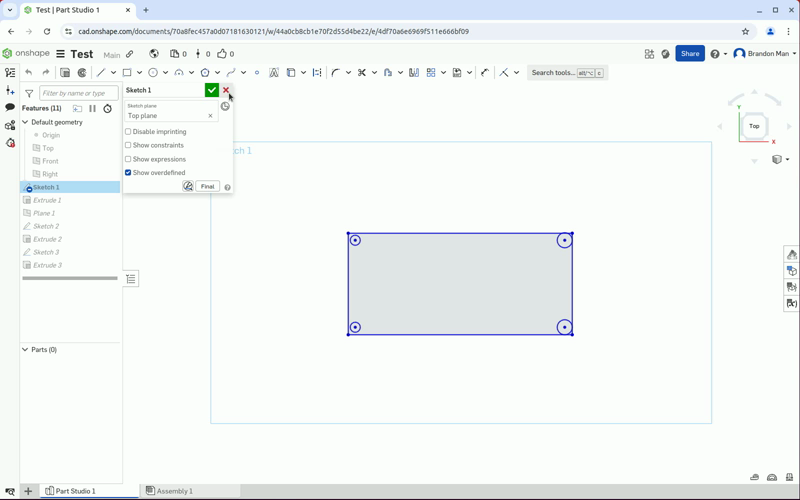
click(229, 92)
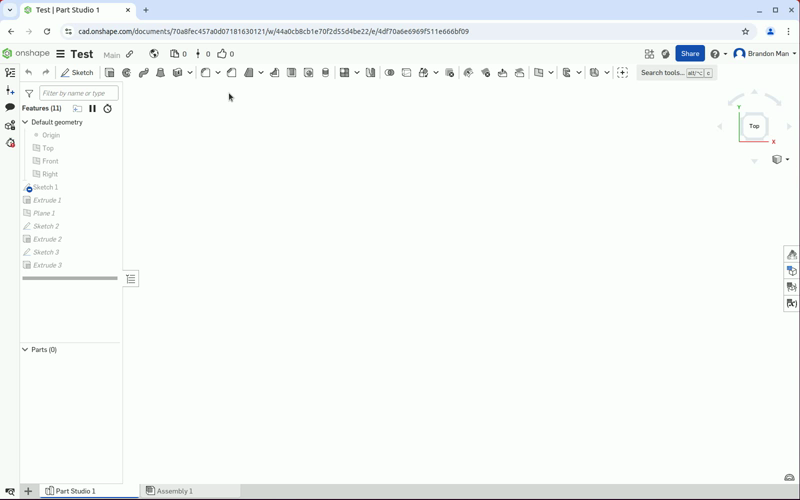
key(shift+s)
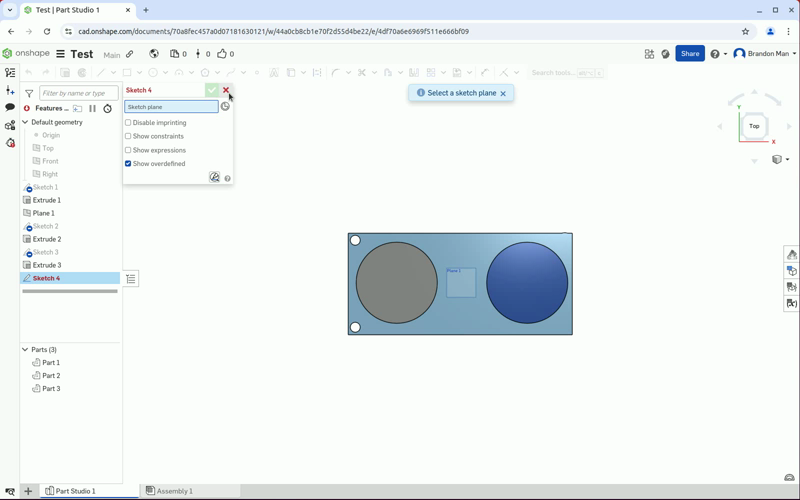
mouse_move(73, 215)
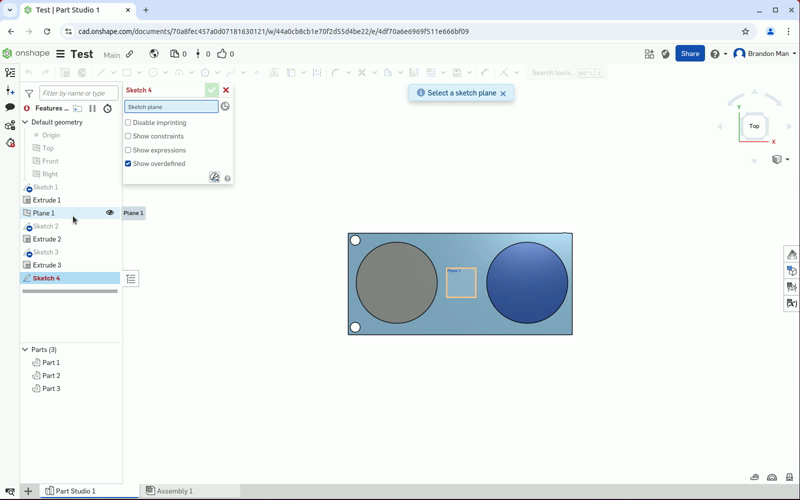
click(73, 215)
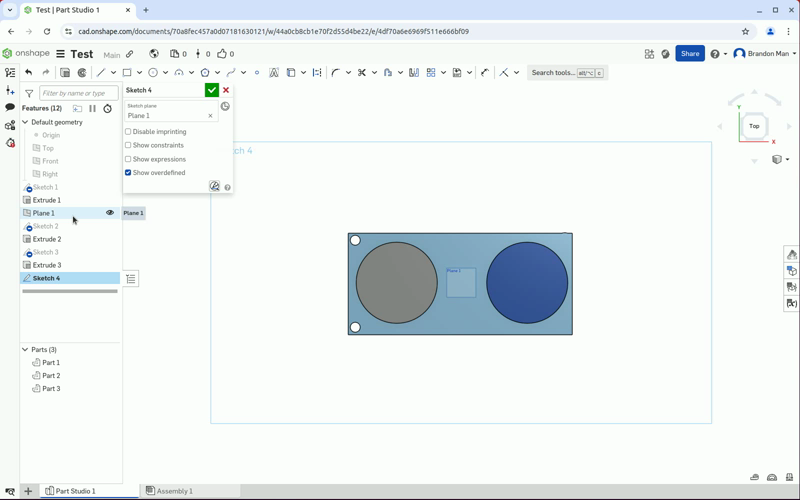
mouse_move(73, 352)
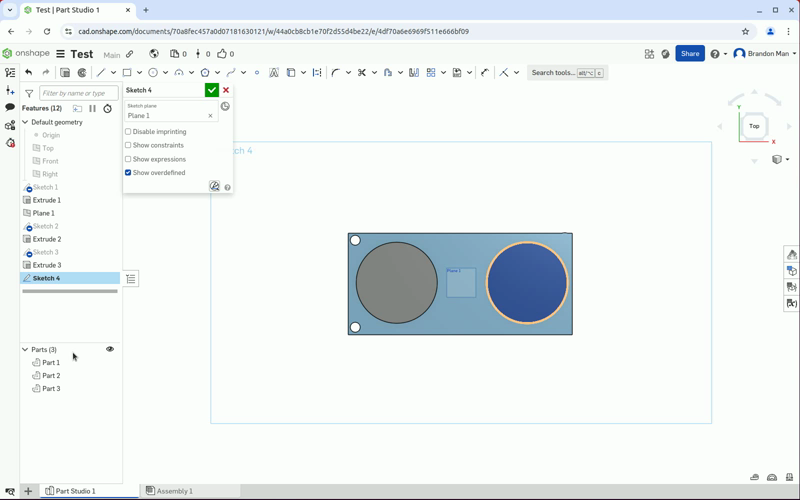
key(y)
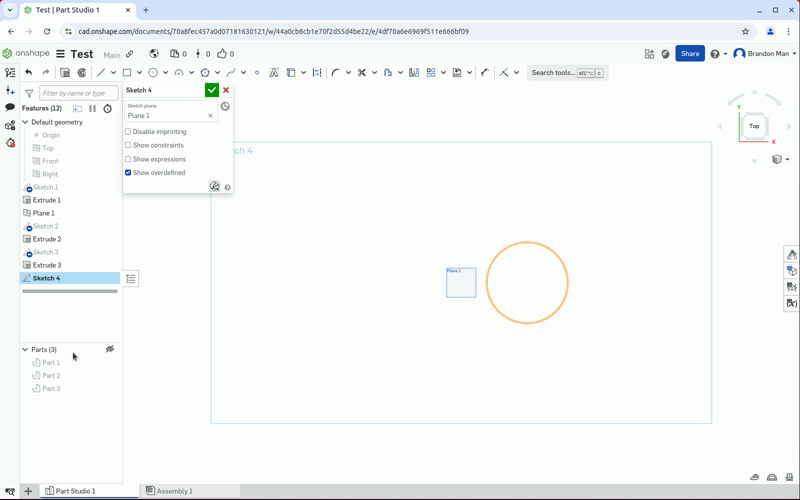
key(l)
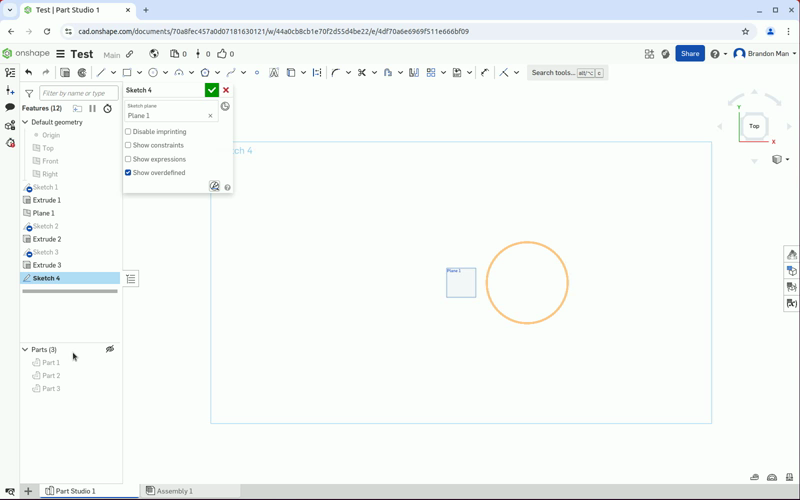
key_down(shift)
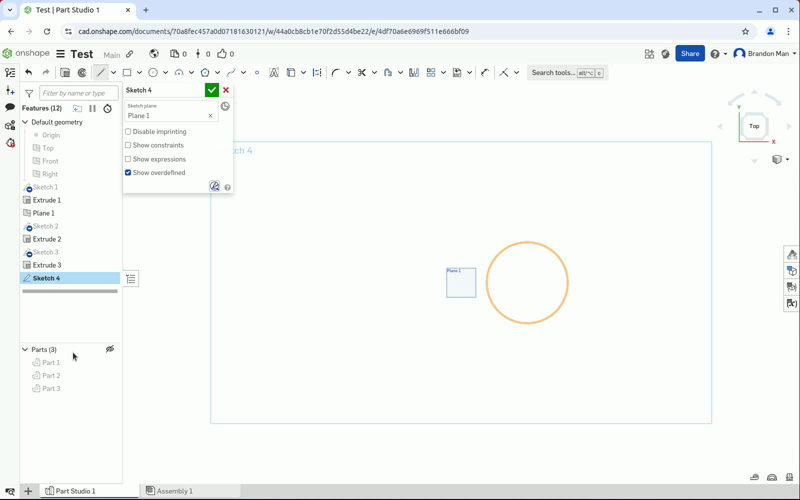
mouse_move(434, 257)
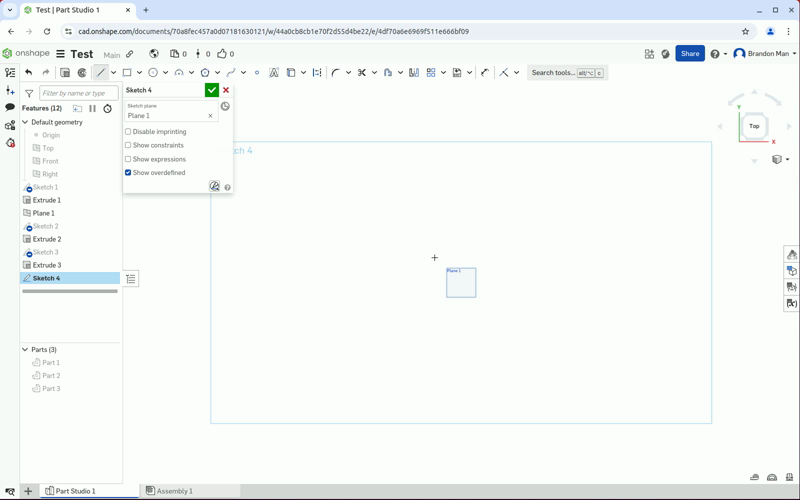
click(434, 257)
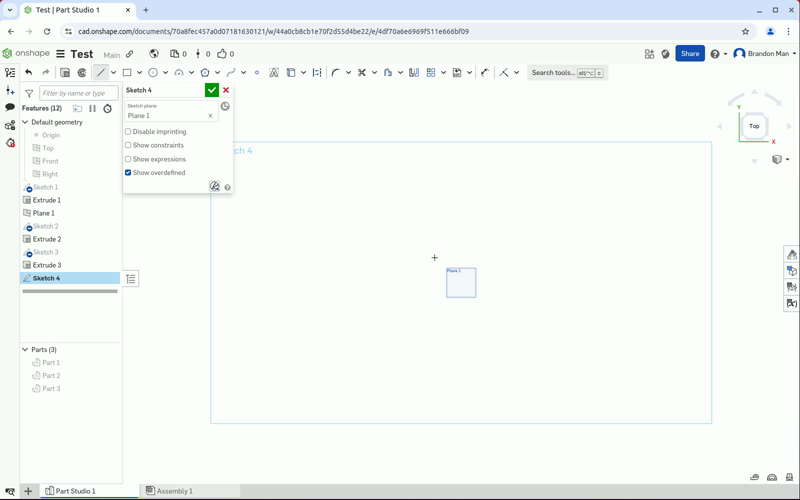
key_up(shift)
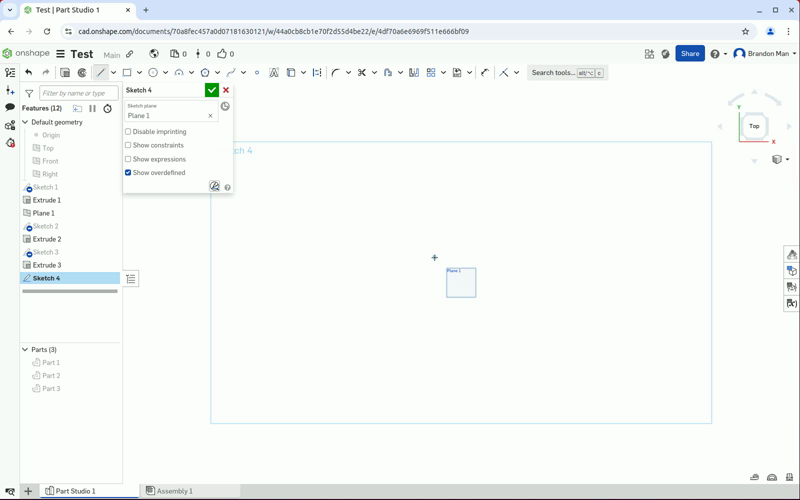
key_down(shift)
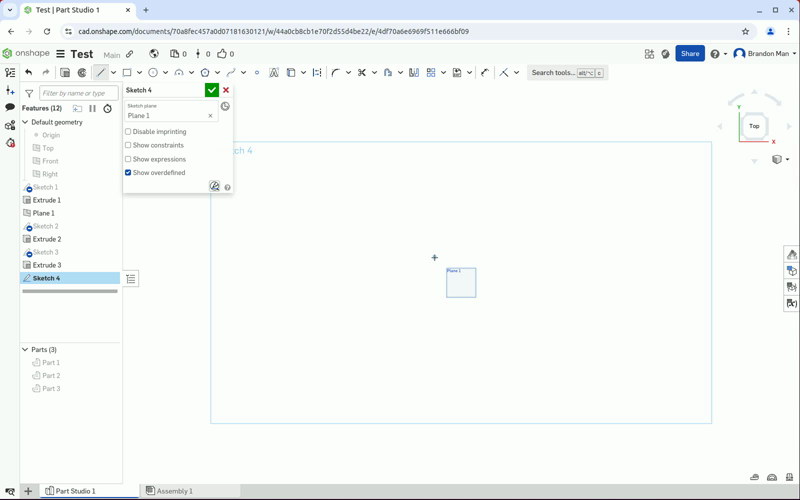
mouse_move(464, 257)
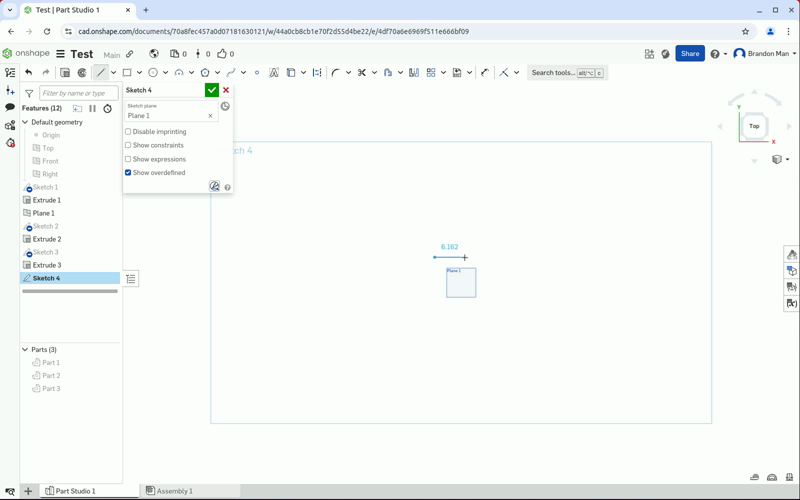
mouse_move(487, 257)
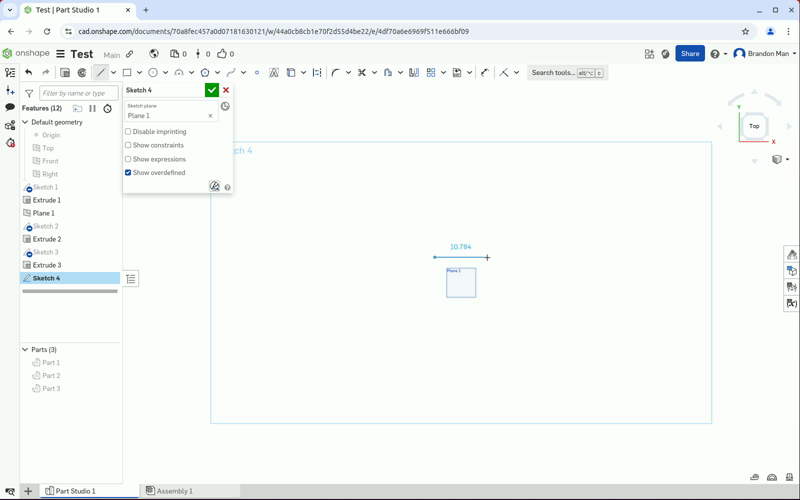
click(487, 257)
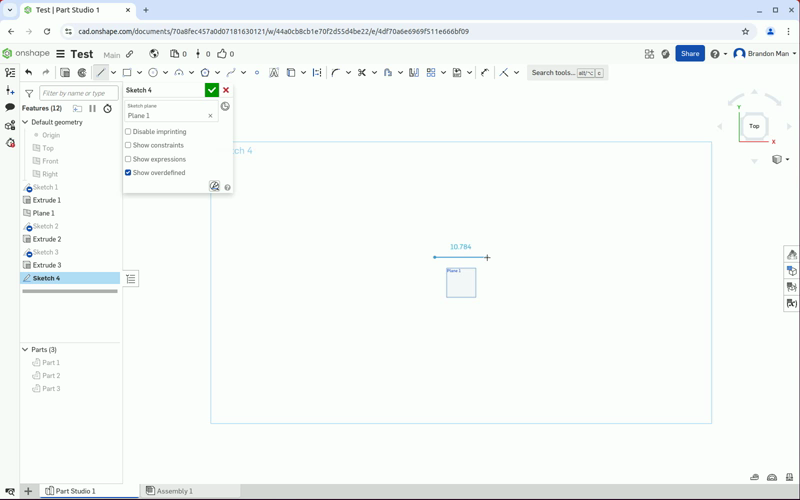
key_up(shift)
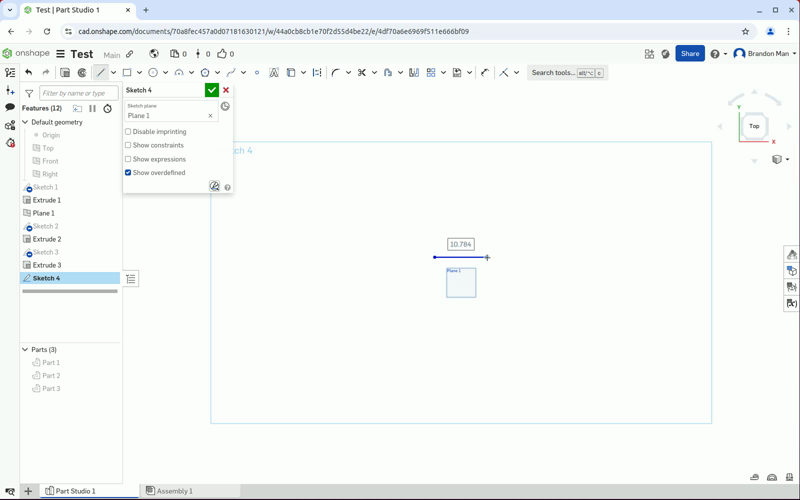
key_down(shift)
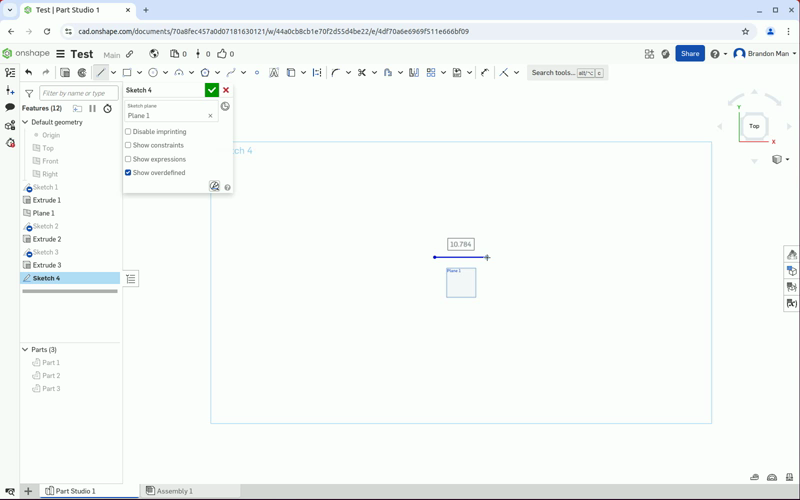
mouse_move(517, 257)
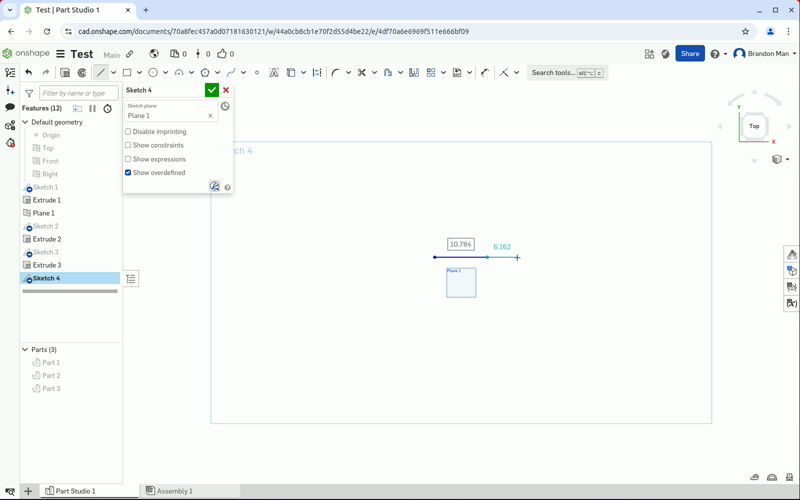
mouse_move(487, 234)
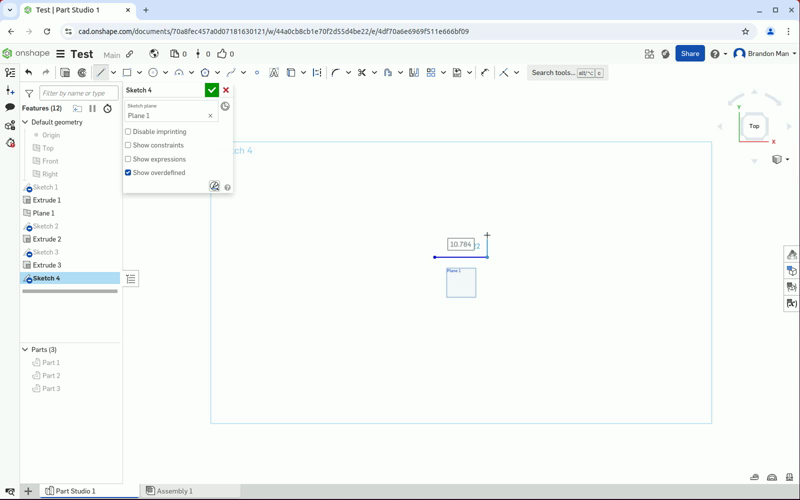
click(487, 234)
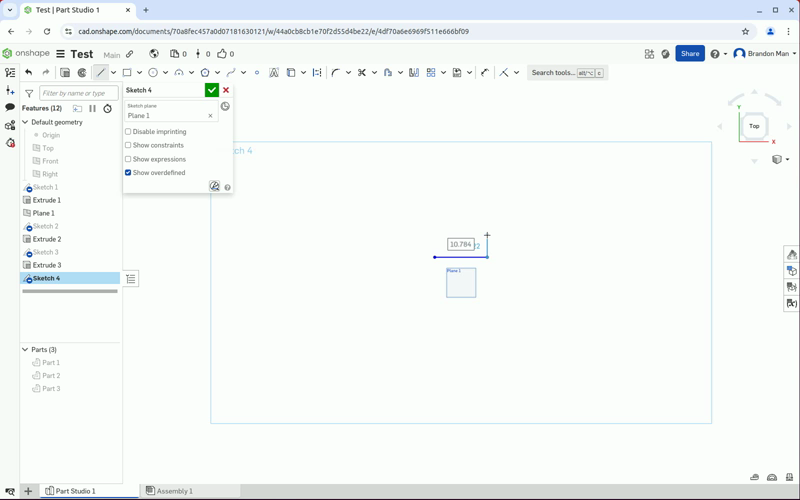
key_up(shift)
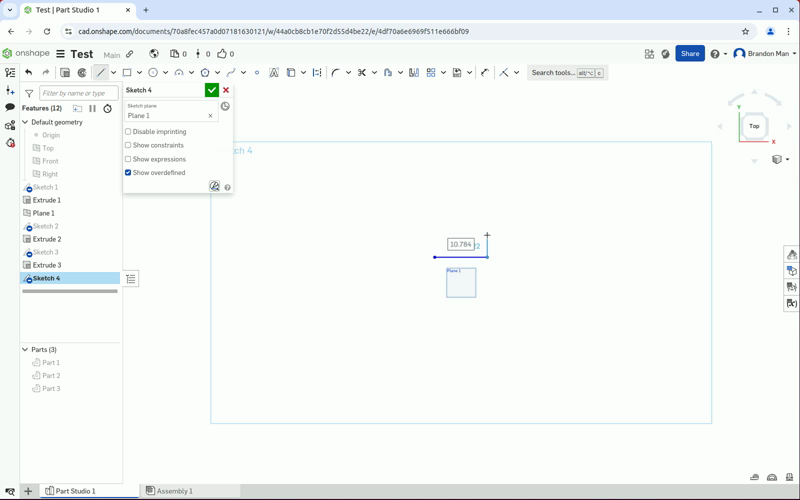
key_down(shift)
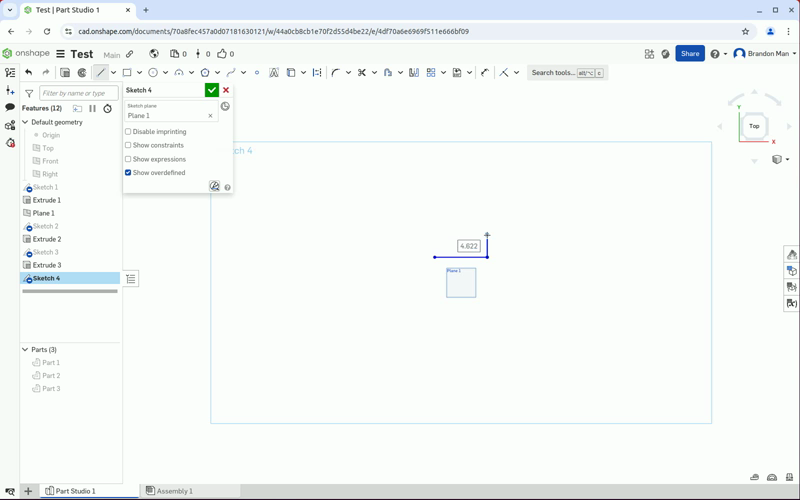
mouse_move(517, 234)
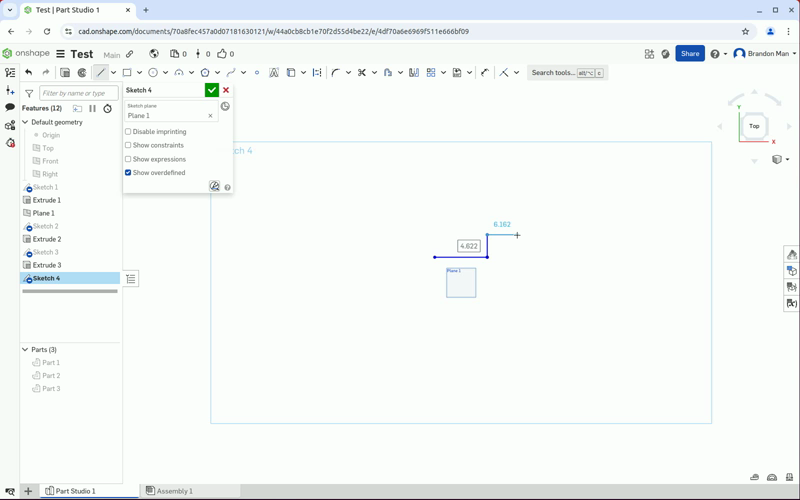
mouse_move(434, 234)
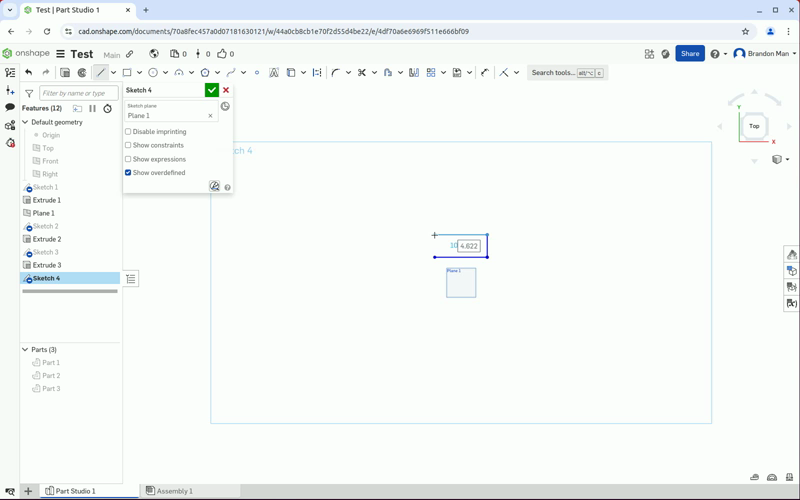
click(434, 234)
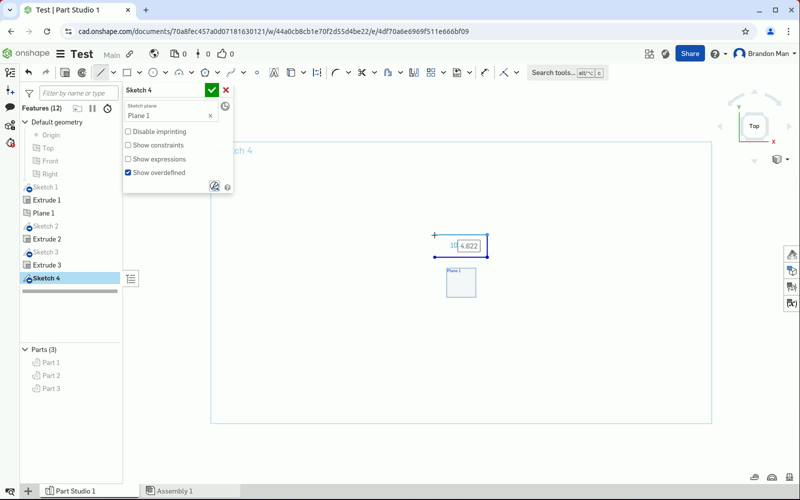
key_up(shift)
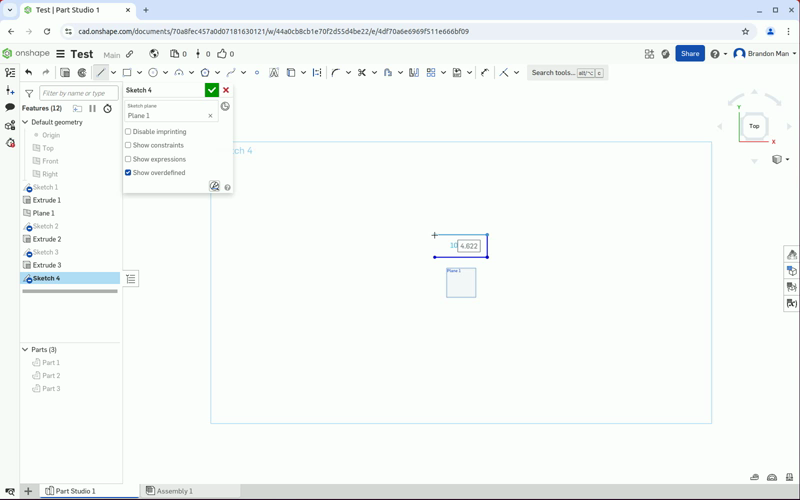
mouse_move(464, 234)
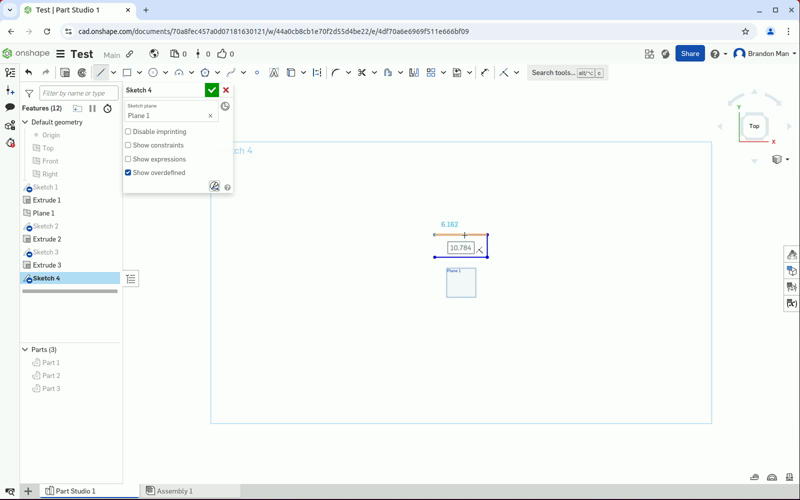
key_down(shift)
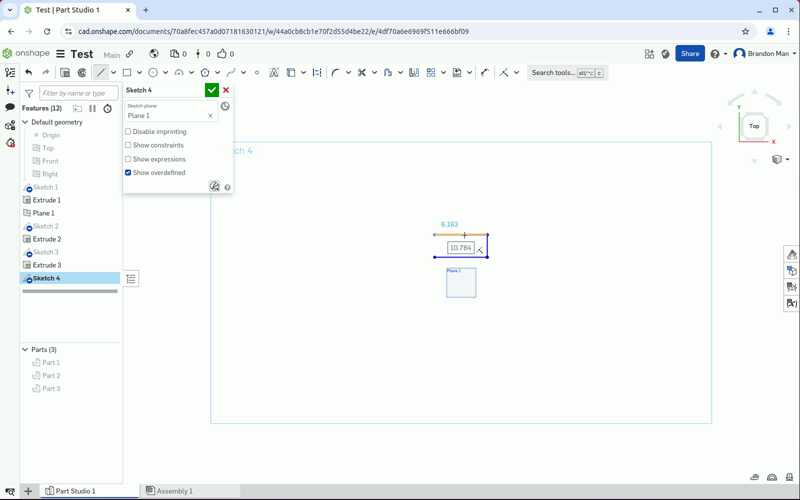
mouse_move(434, 257)
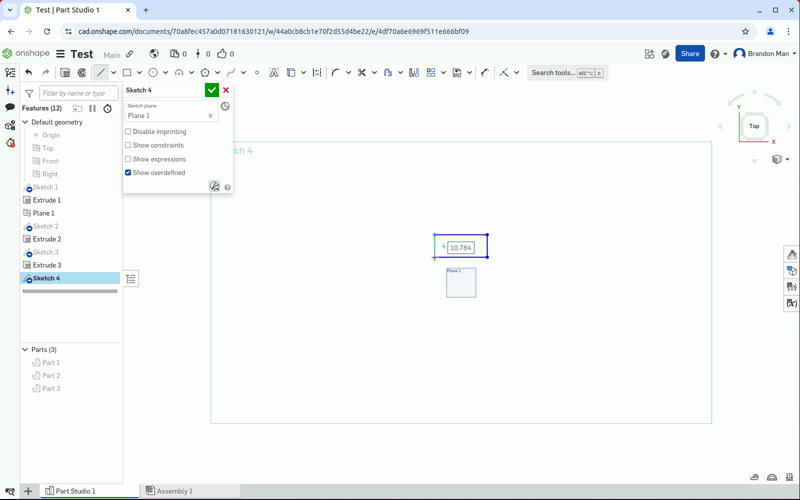
key_up(shift)
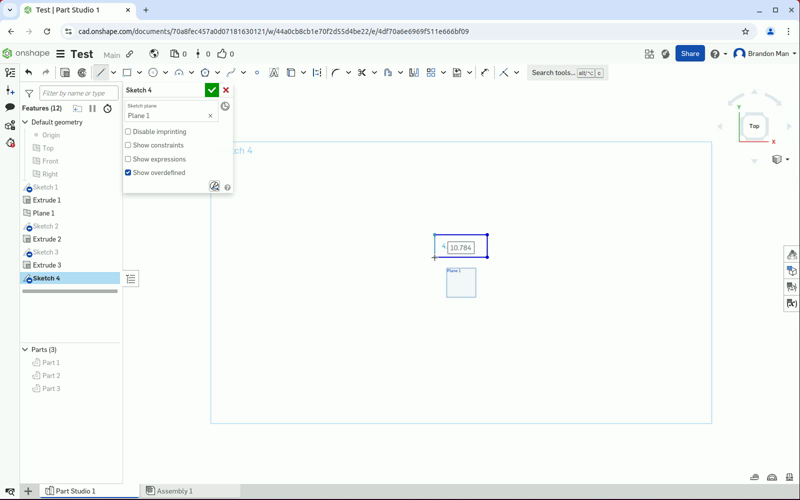
click(434, 257)
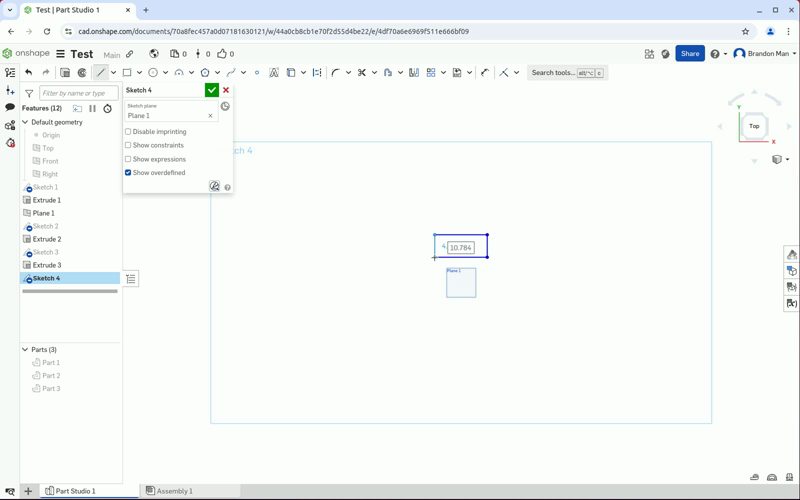
key(esc)
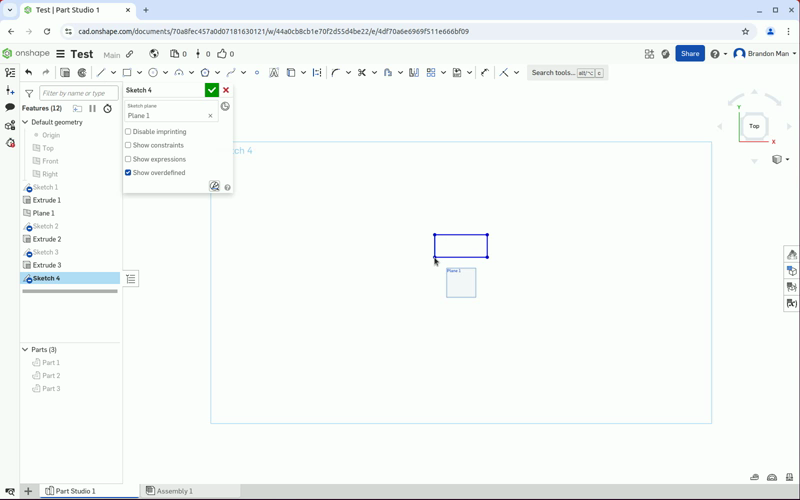
mouse_move(449, 243)
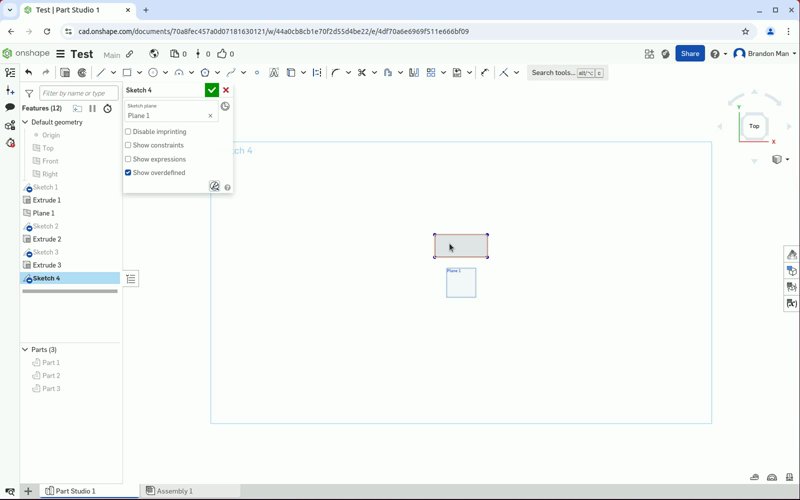
scroll(6)
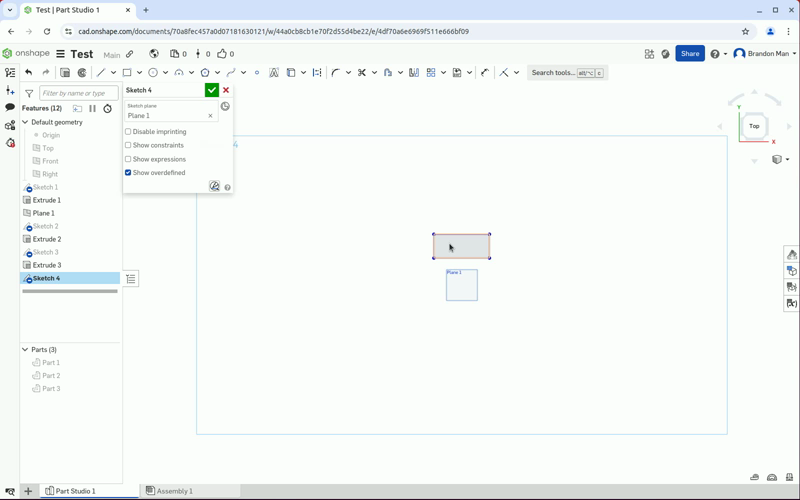
scroll(6)
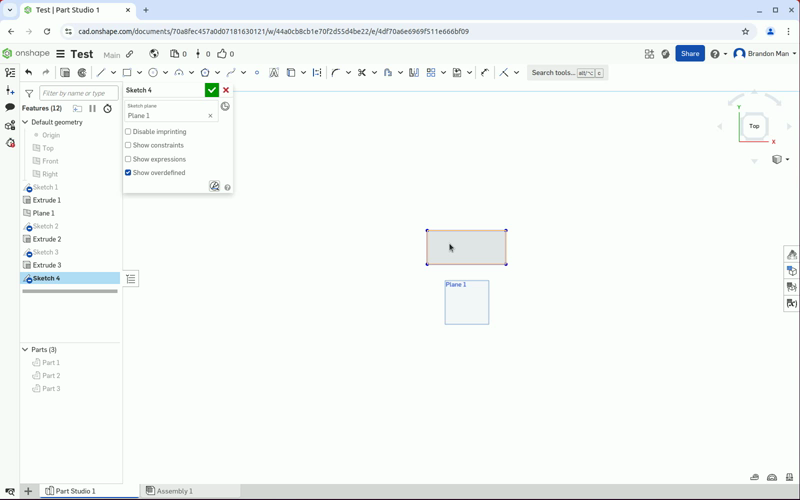
scroll(6)
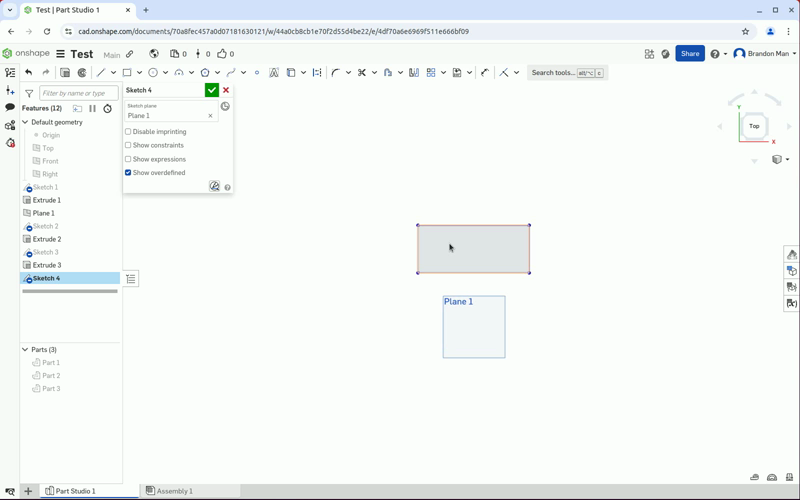
scroll(6)
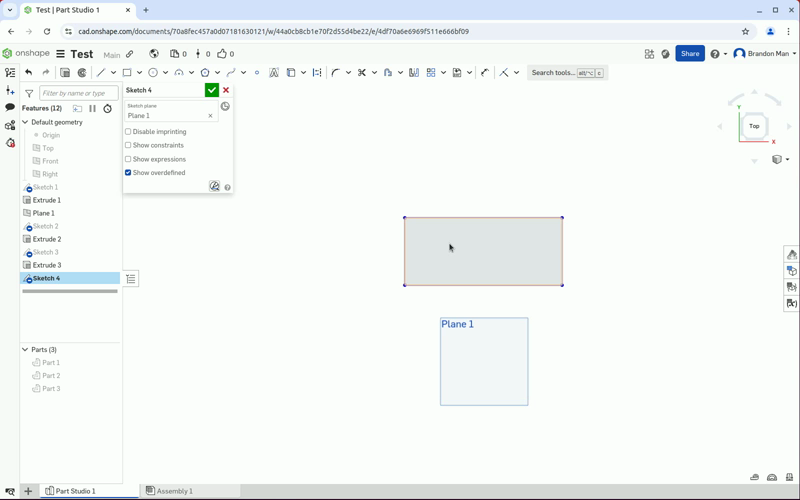
scroll(6)
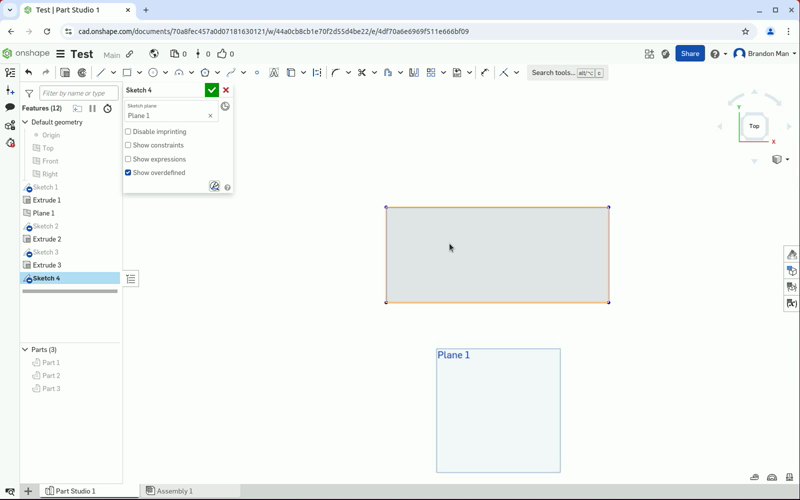
scroll(6)
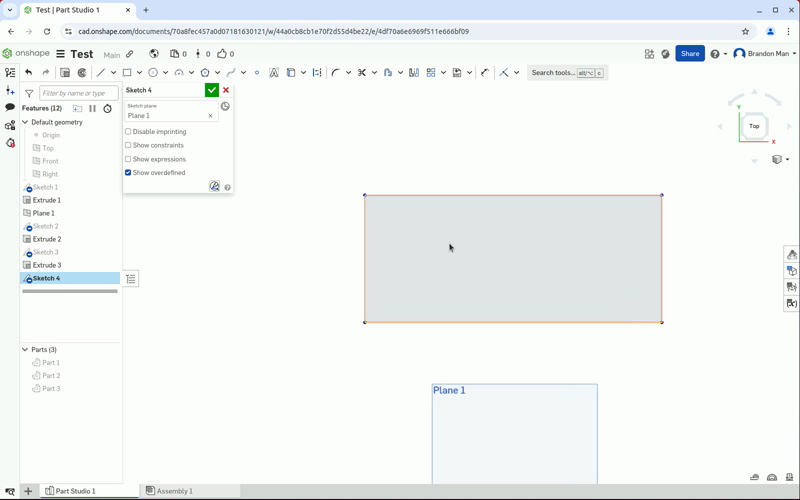
scroll(6)
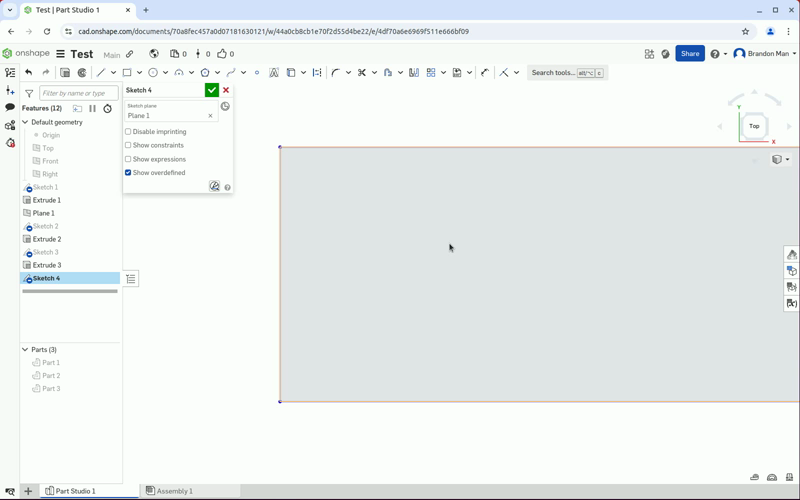
click(449, 243)
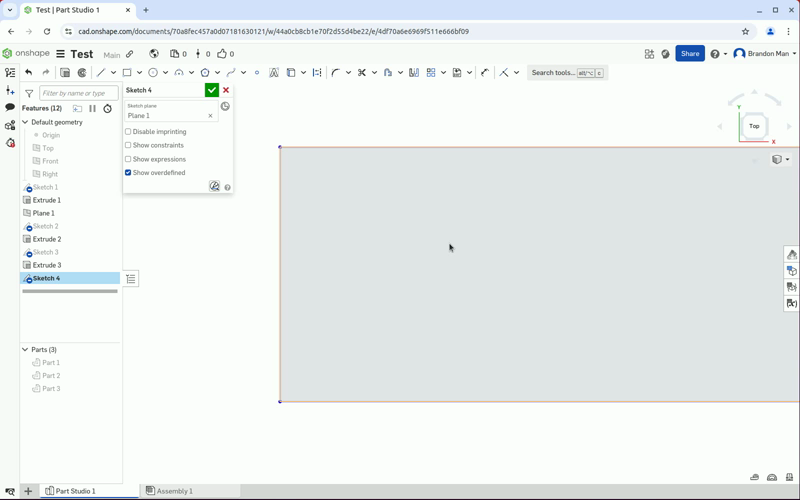
scroll(-6)
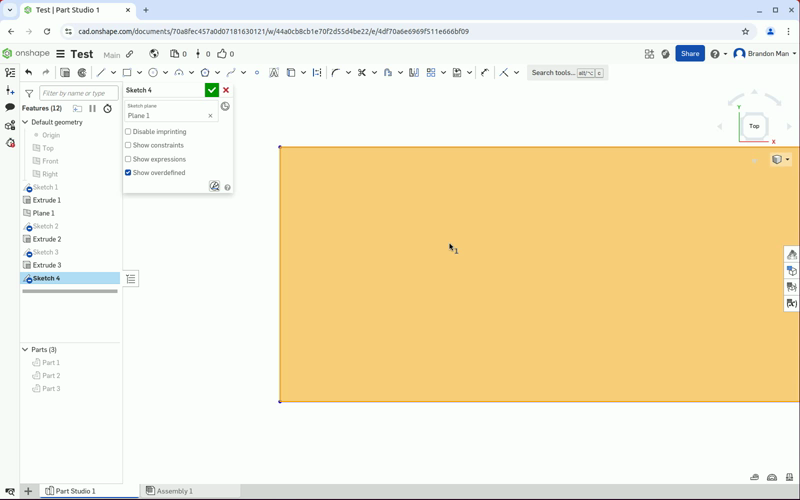
scroll(-6)
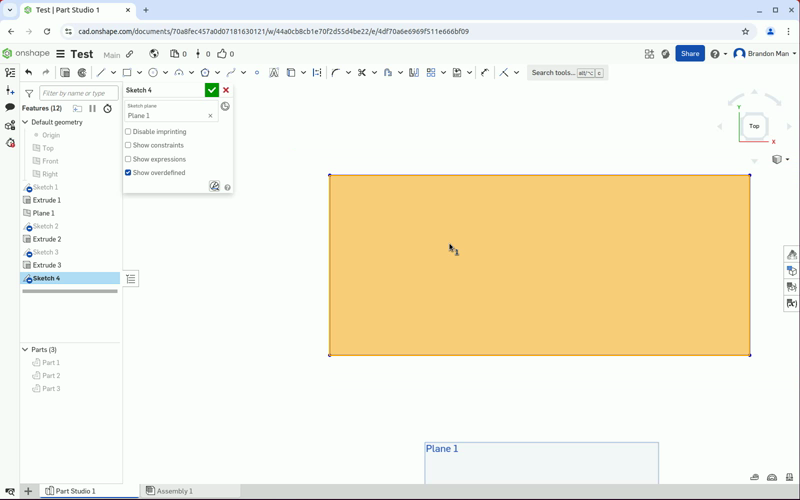
scroll(-6)
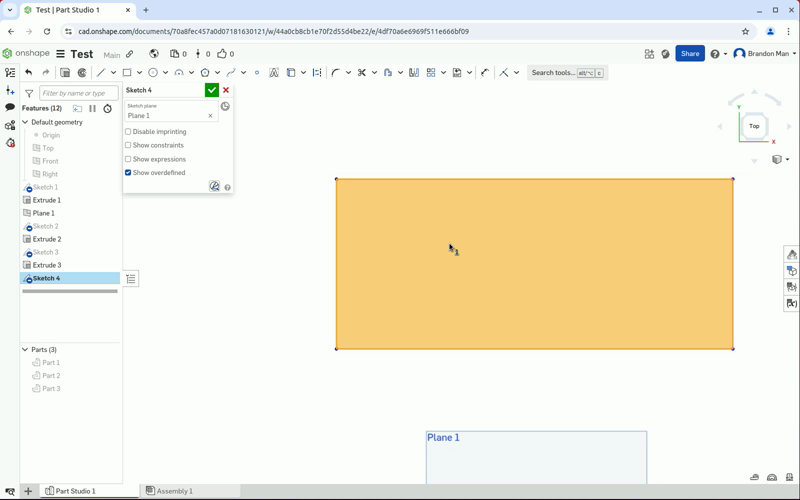
scroll(-6)
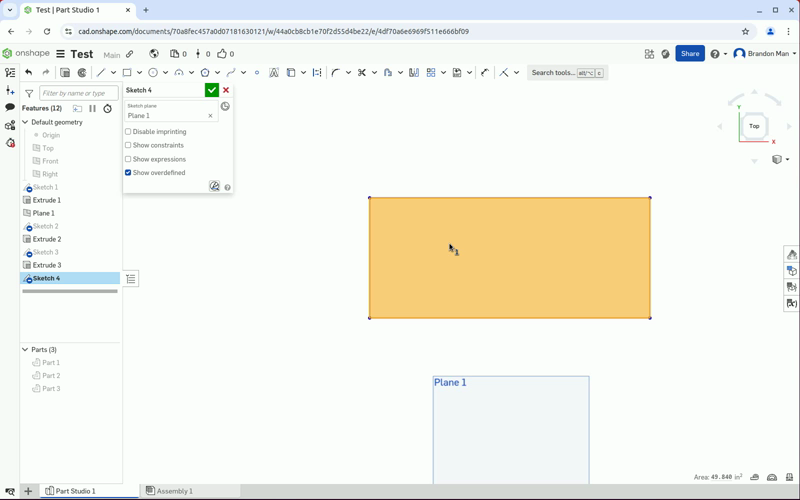
scroll(-6)
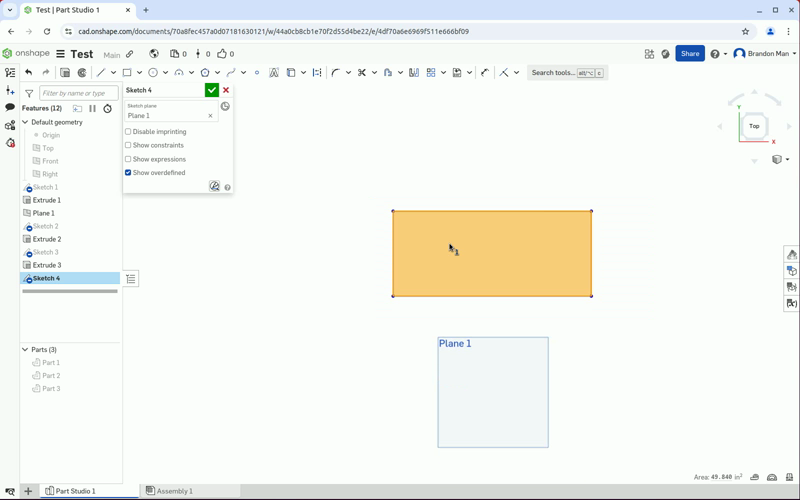
scroll(-6)
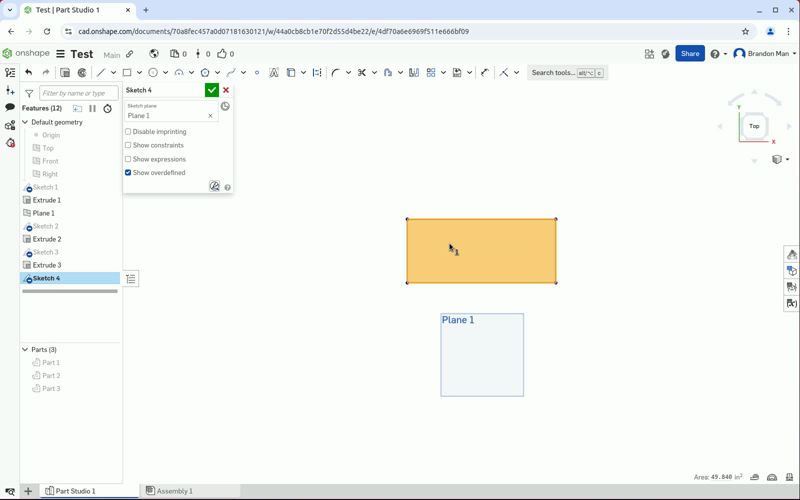
scroll(-6)
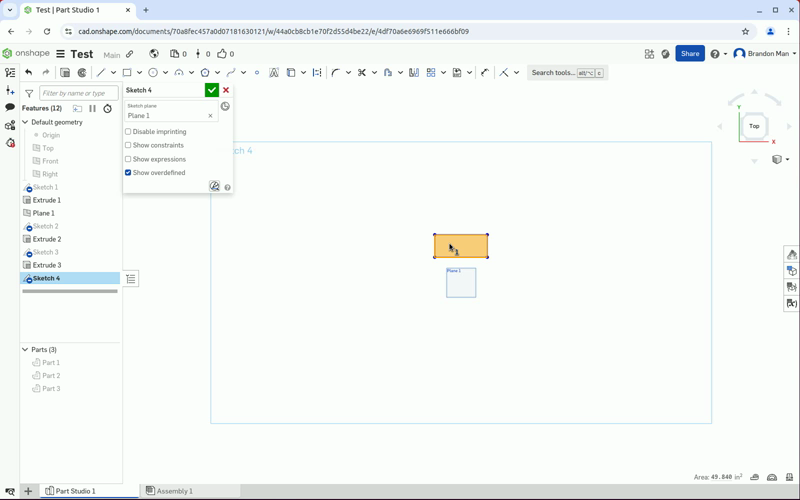
mouse_move(73, 352)
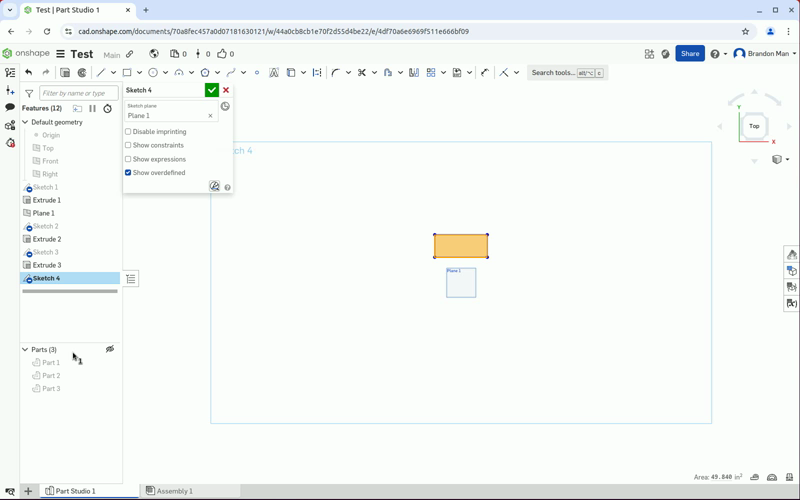
key(shift+y)
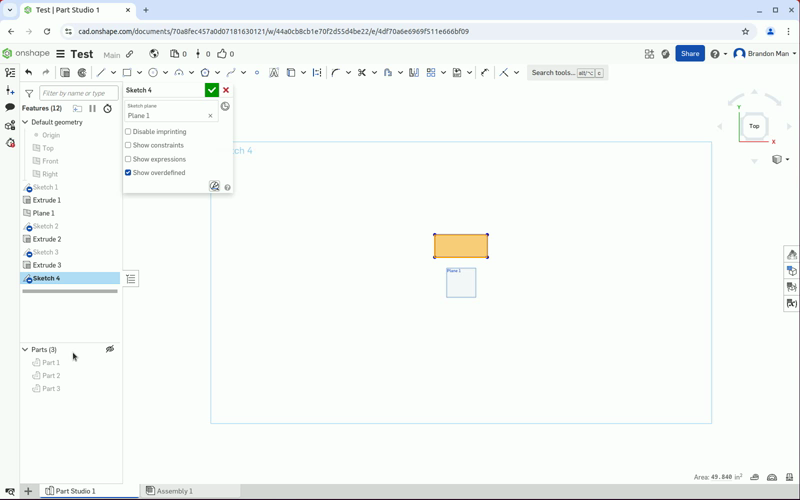
key(shift+e)
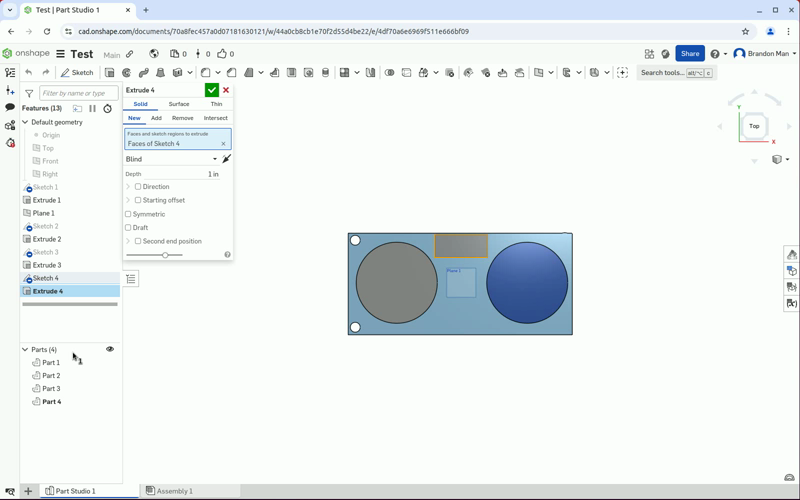
mouse_move(143, 106)
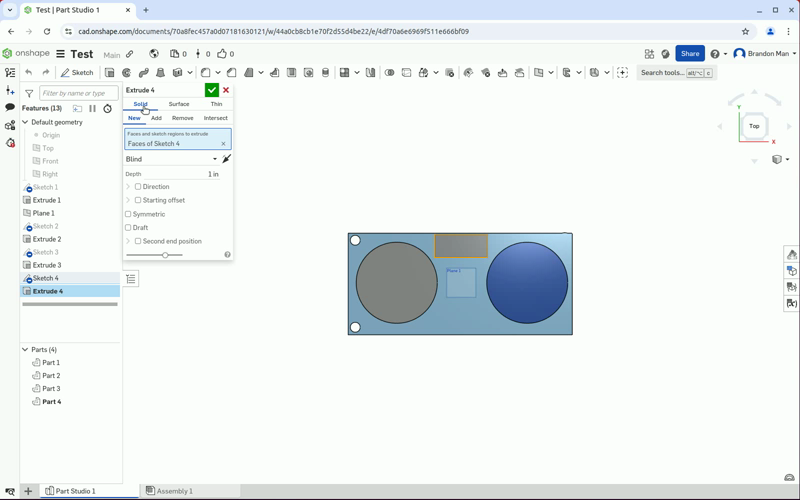
click(143, 106)
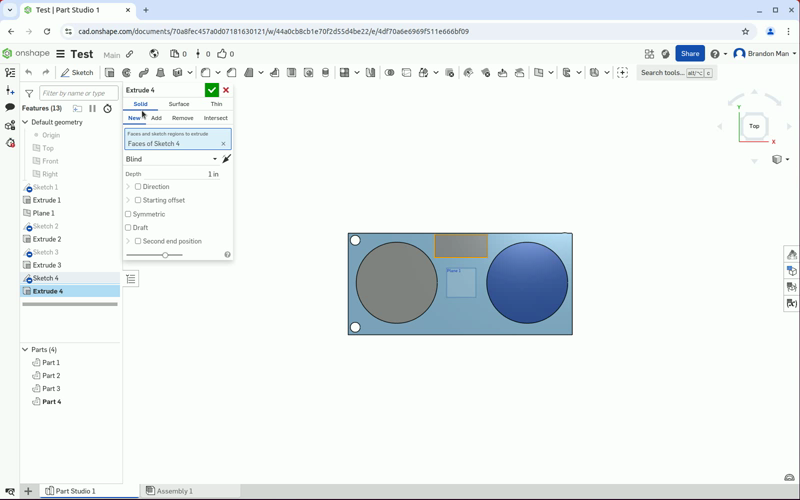
mouse_move(137, 120)
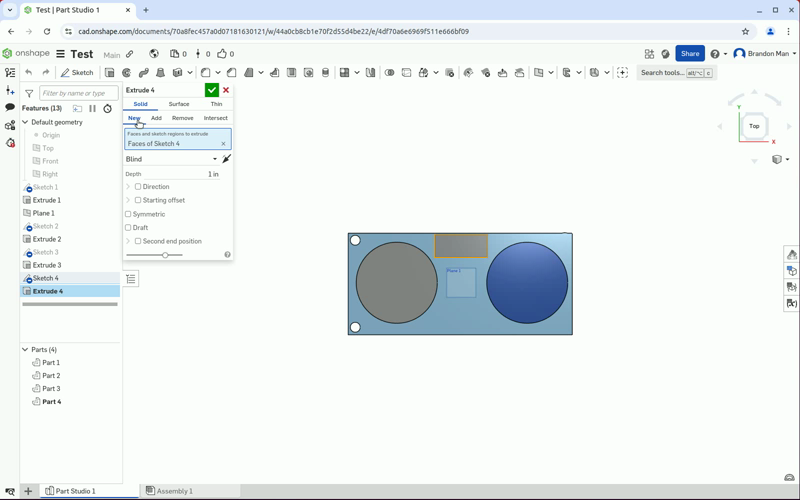
click(137, 120)
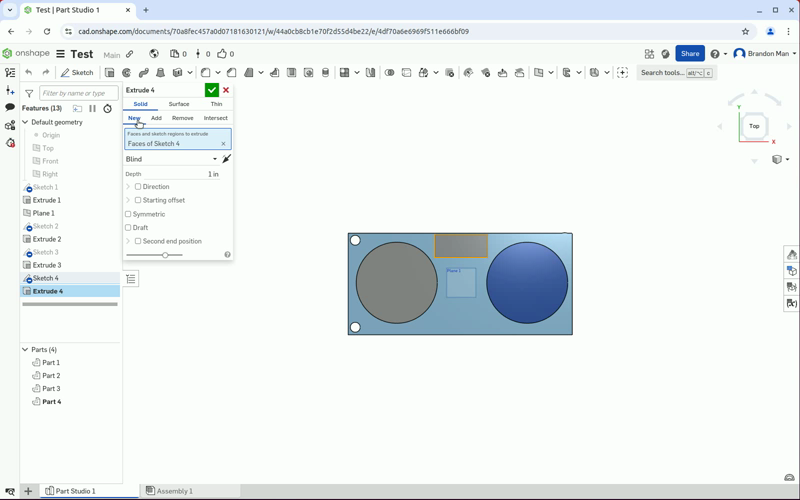
key(tab, 4)
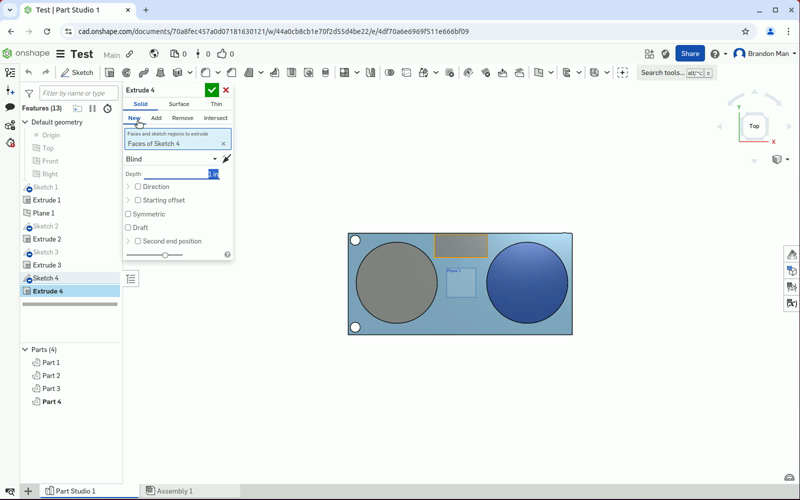
text(3.37)
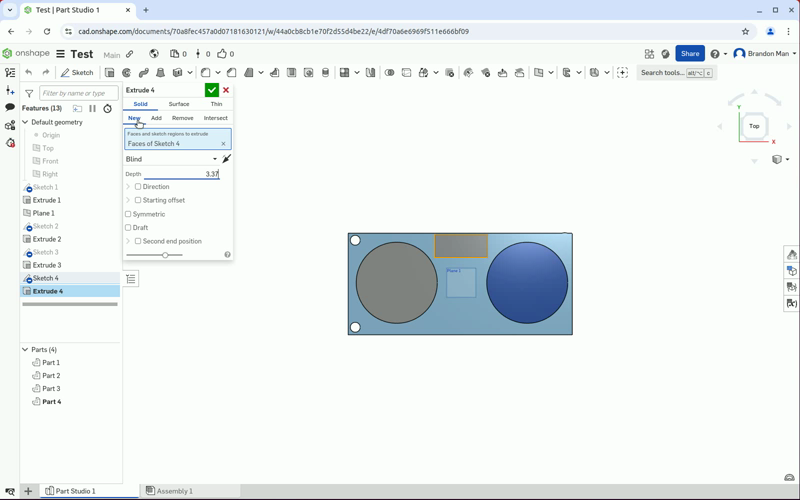
key(enter)
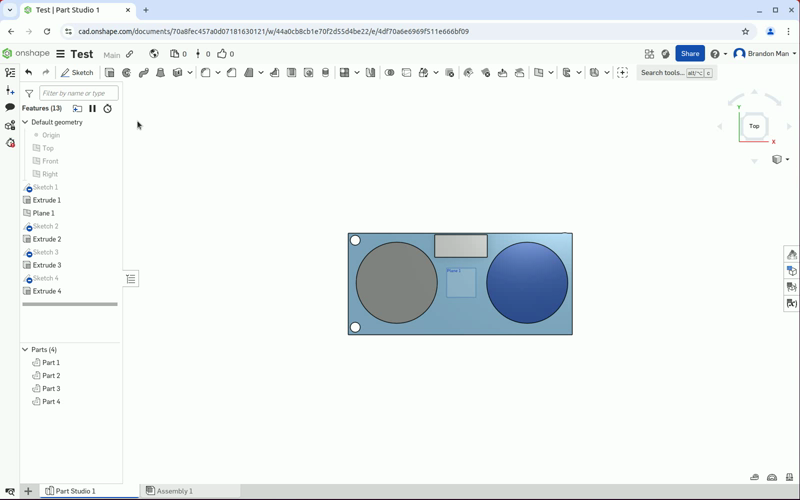
key(shift+h)
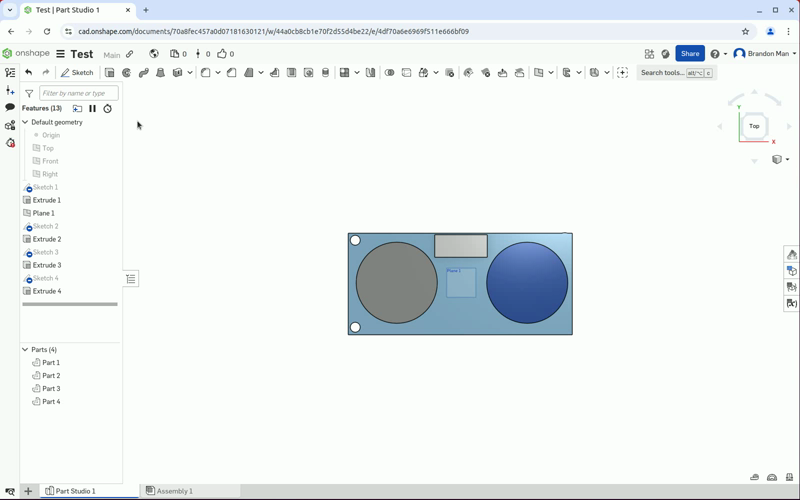
key(shift+h)
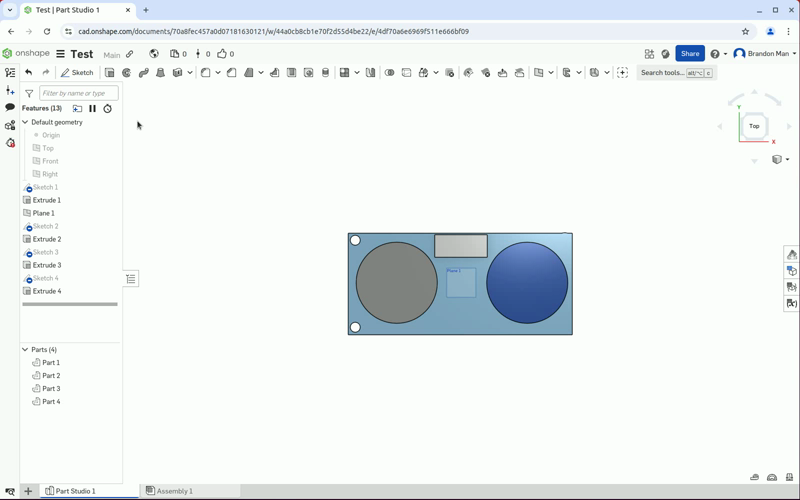
mouse_move(73, 189)
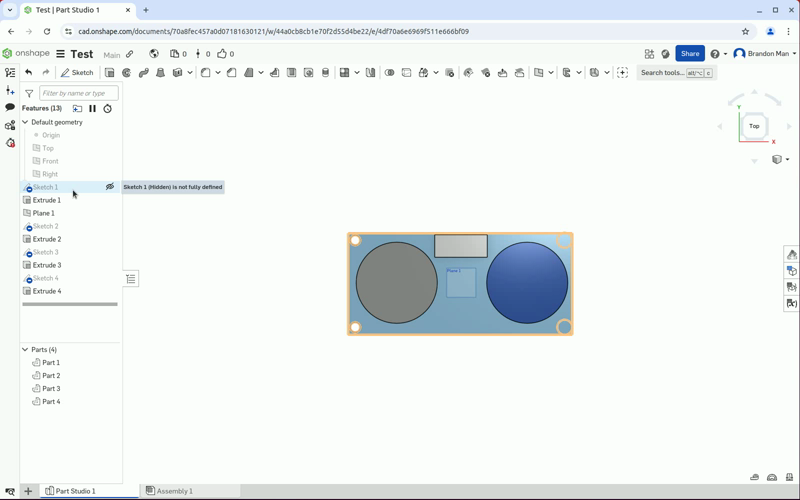
click(73, 189)
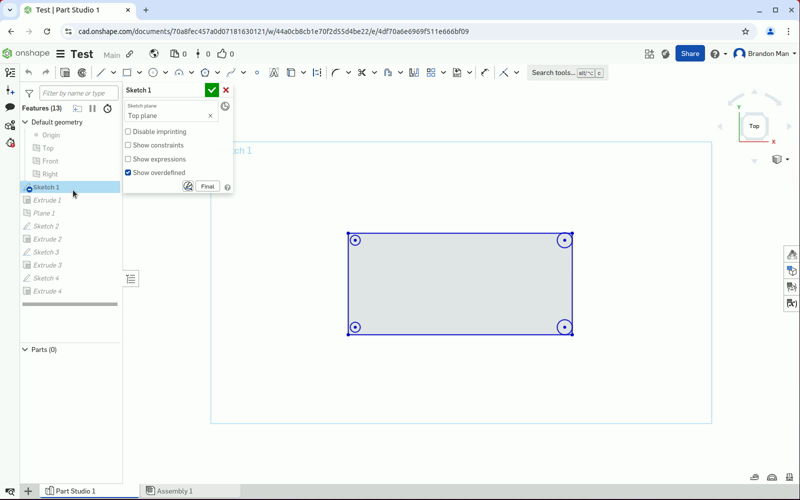
mouse_move(229, 92)
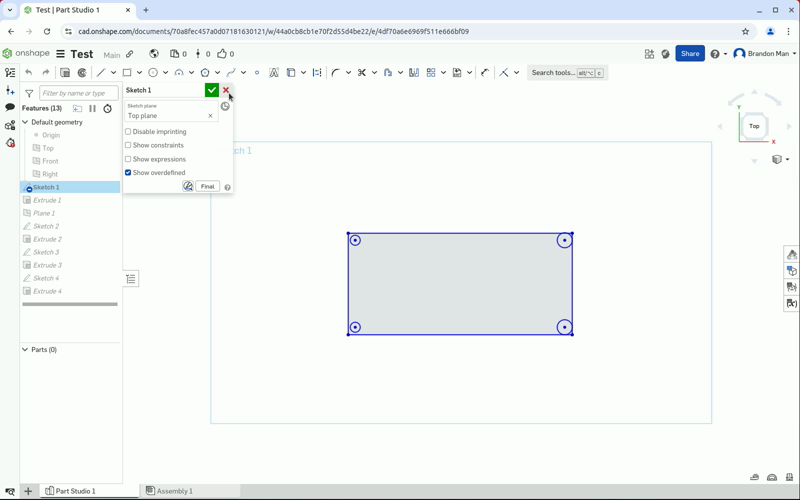
click(229, 92)
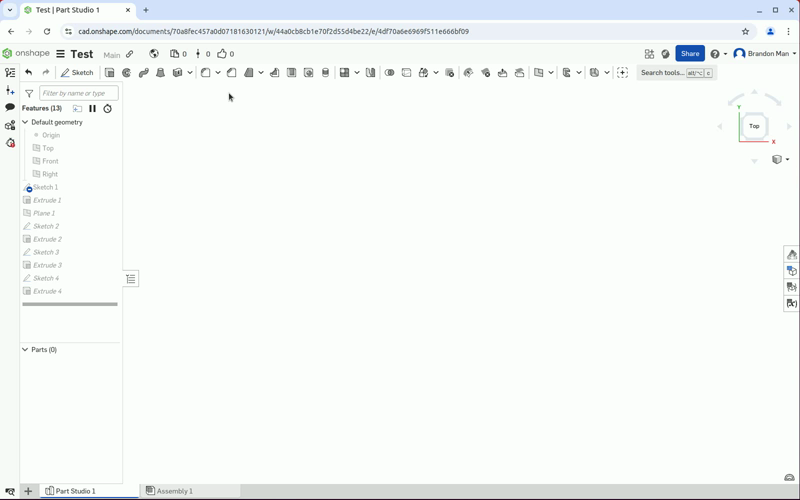
key(shift+s)
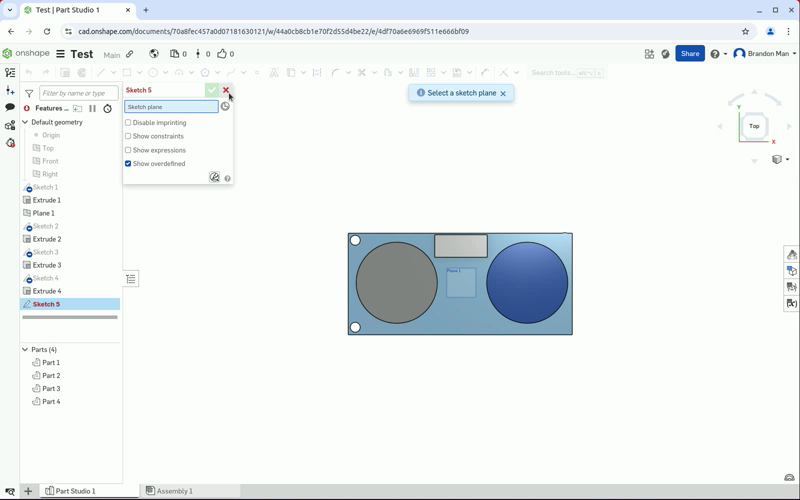
mouse_move(73, 215)
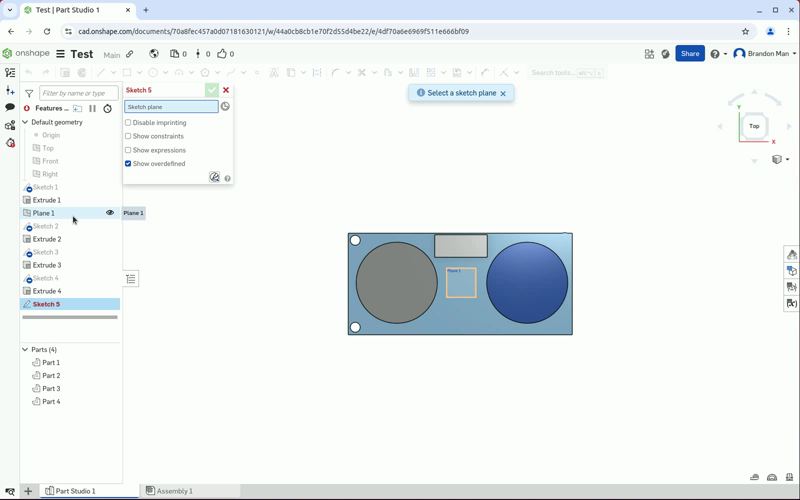
click(73, 215)
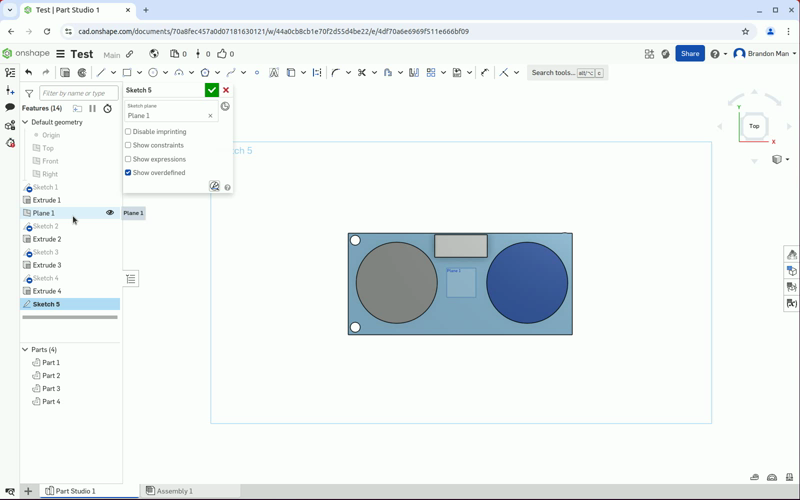
mouse_move(73, 352)
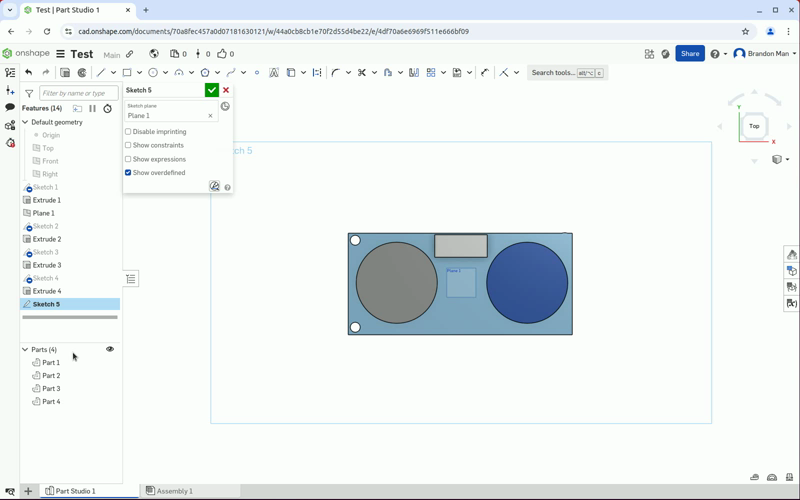
key(y)
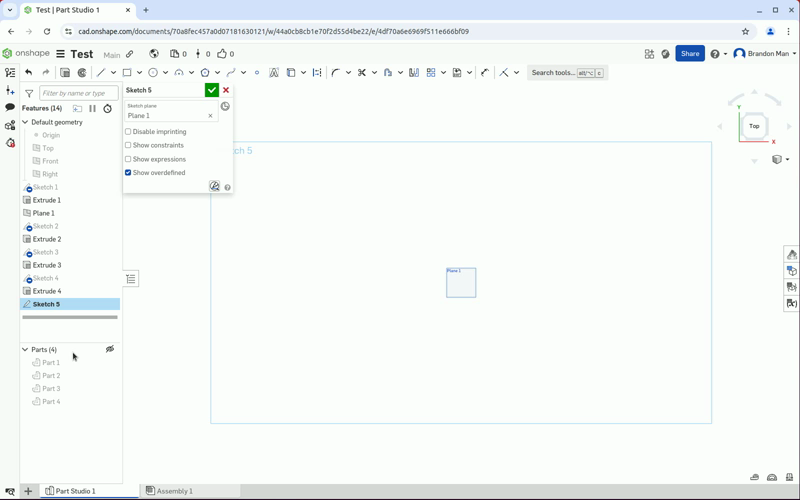
key(l)
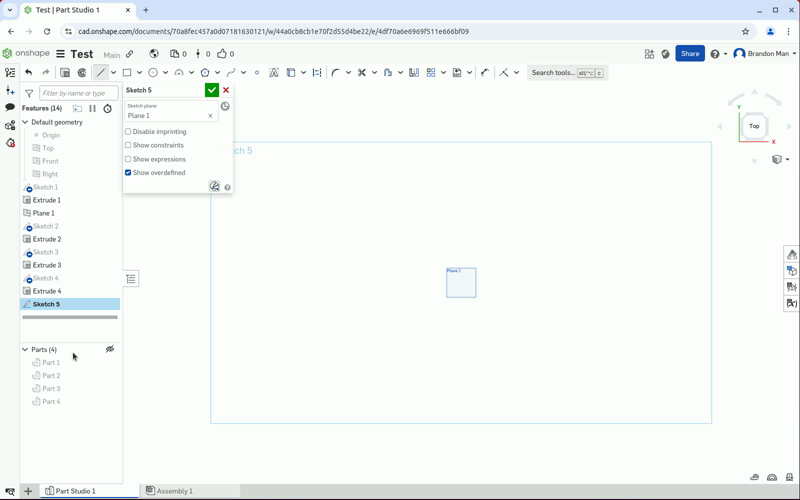
key_down(shift)
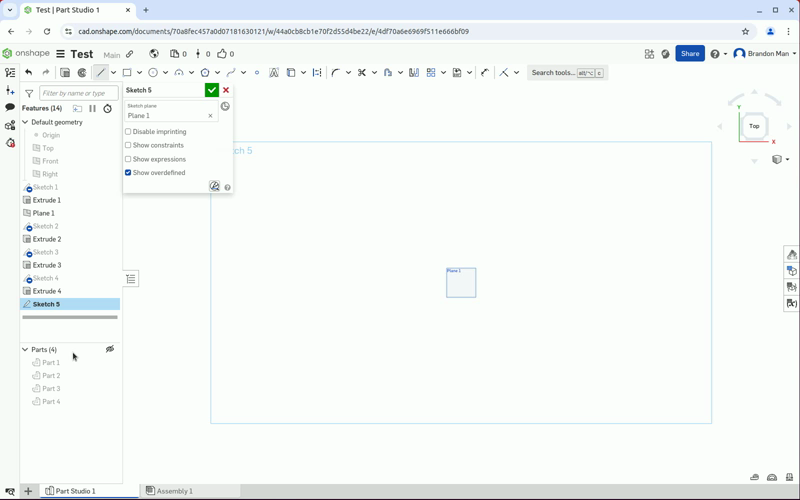
mouse_move(437, 332)
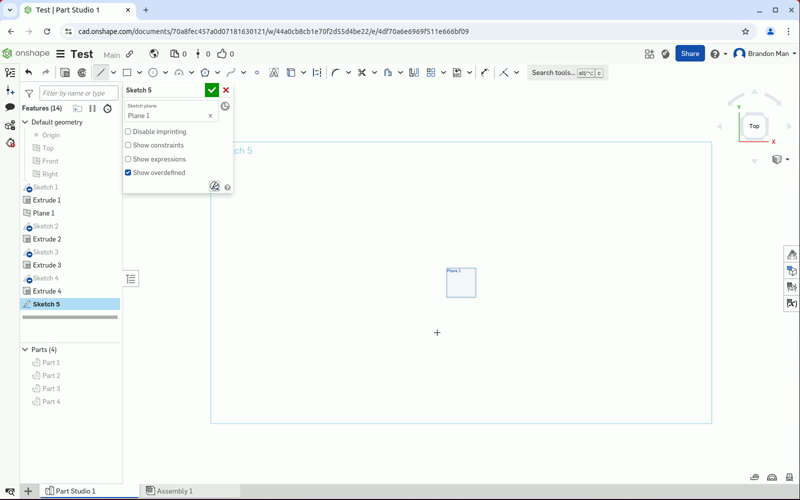
click(437, 332)
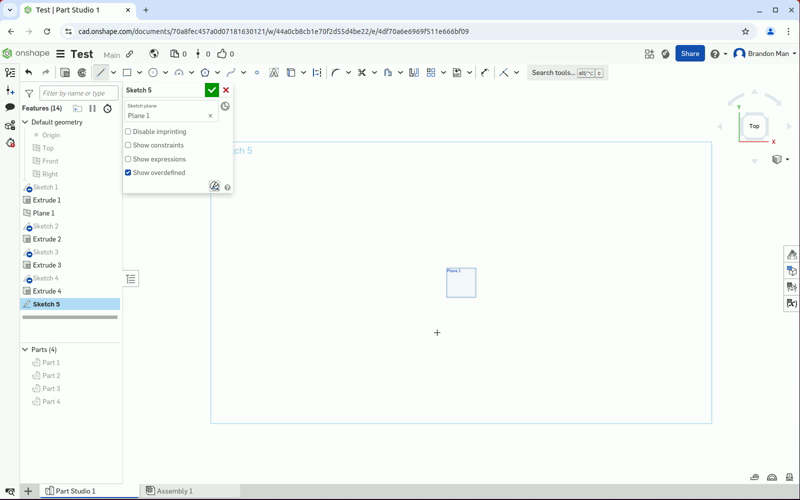
key_up(shift)
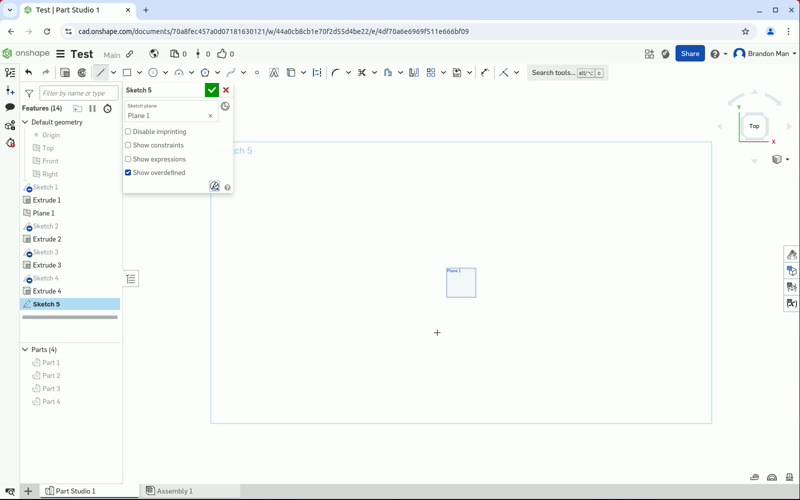
key_down(shift)
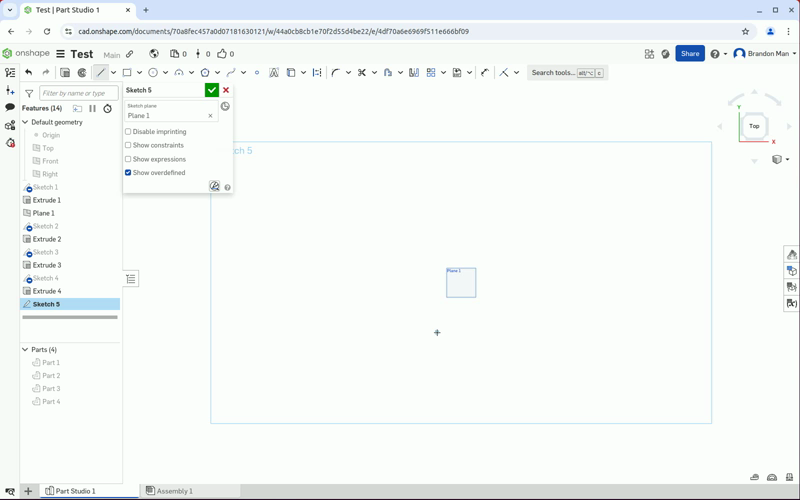
mouse_move(467, 332)
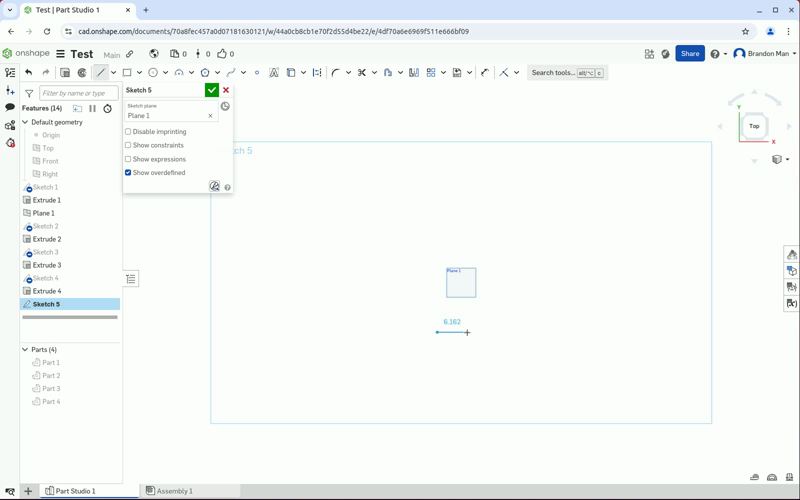
mouse_move(484, 332)
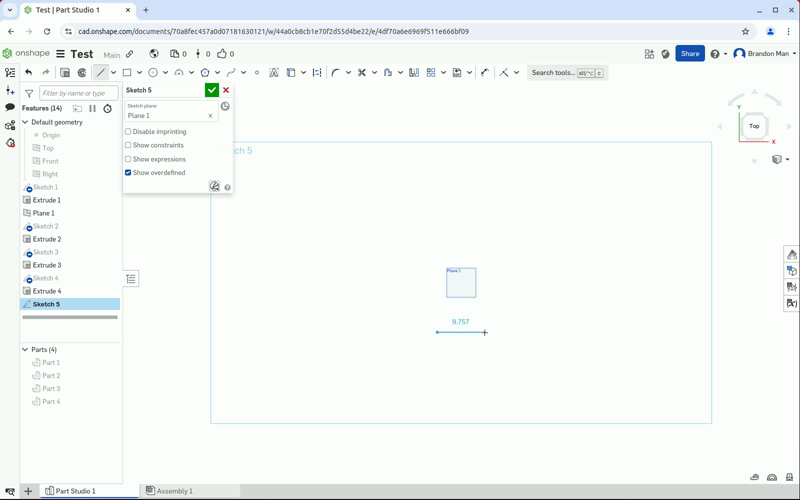
click(484, 332)
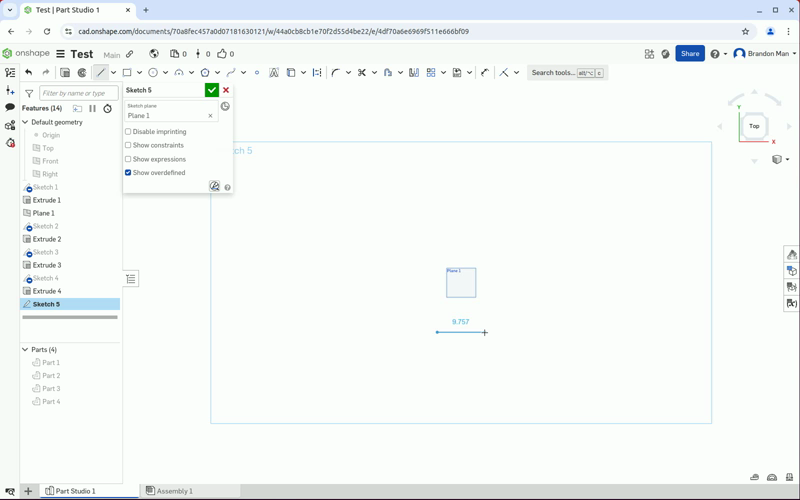
key_up(shift)
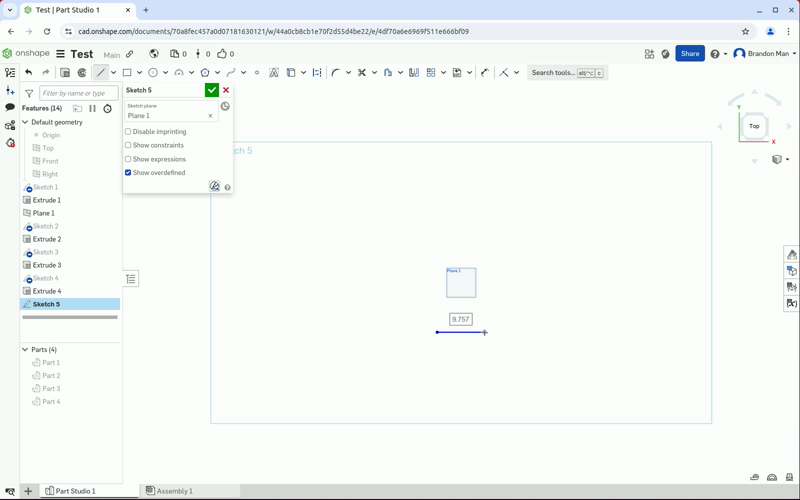
key_down(shift)
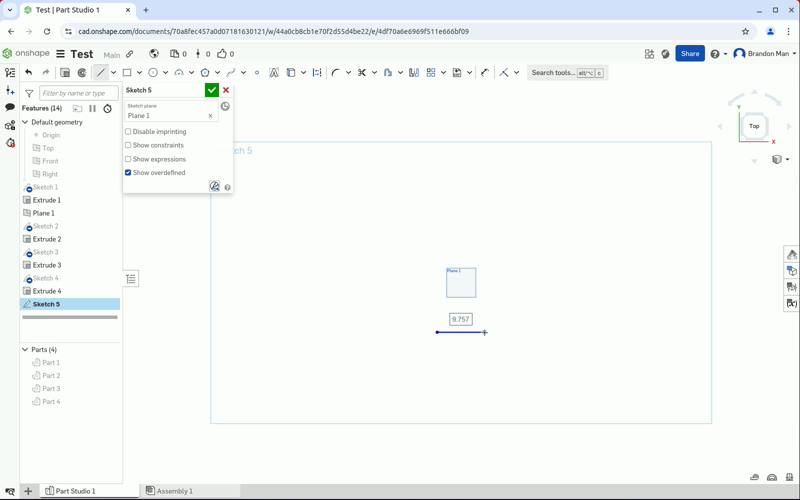
mouse_move(514, 332)
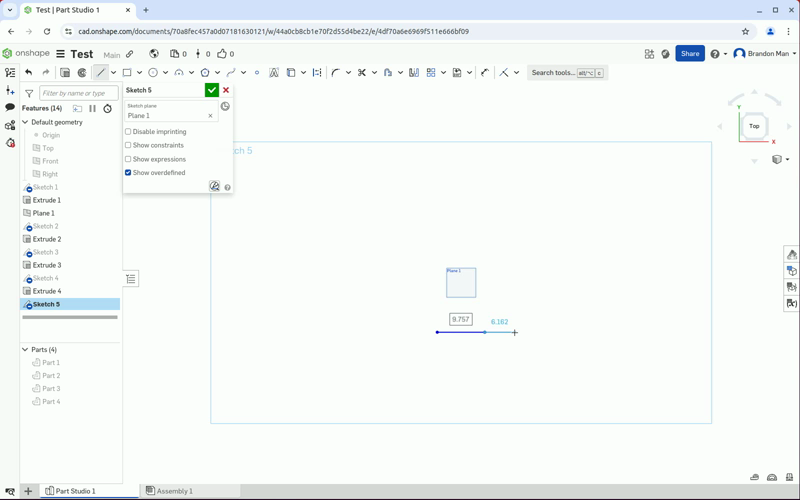
mouse_move(484, 320)
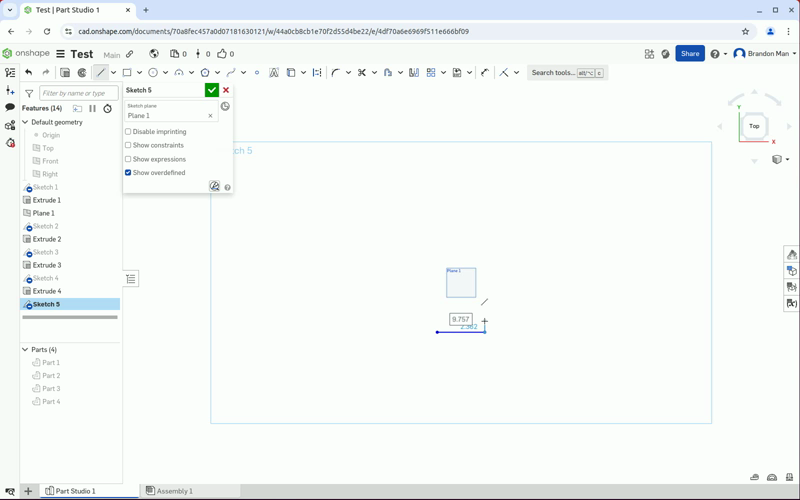
click(484, 320)
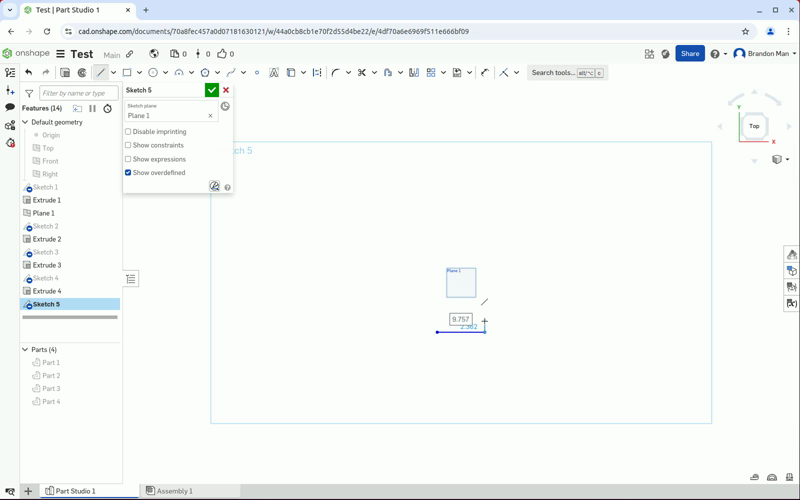
key_up(shift)
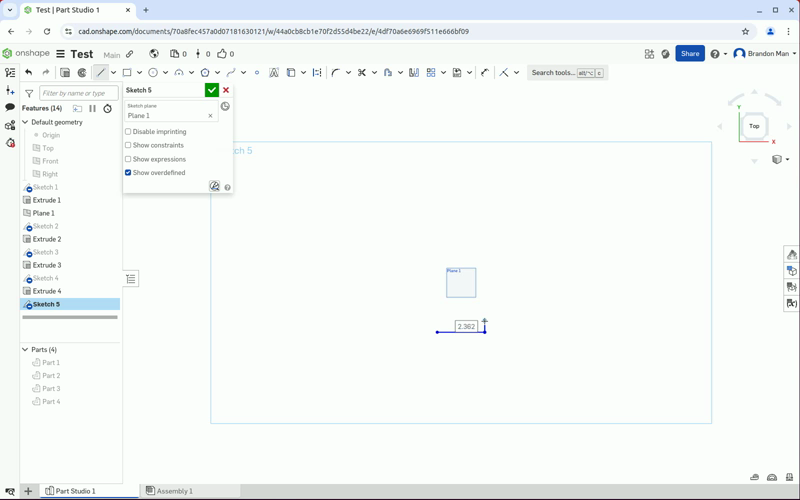
key_down(shift)
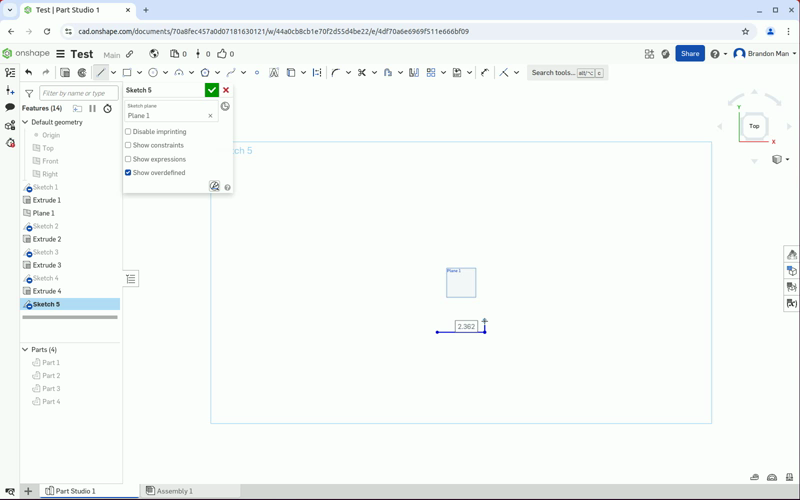
mouse_move(514, 320)
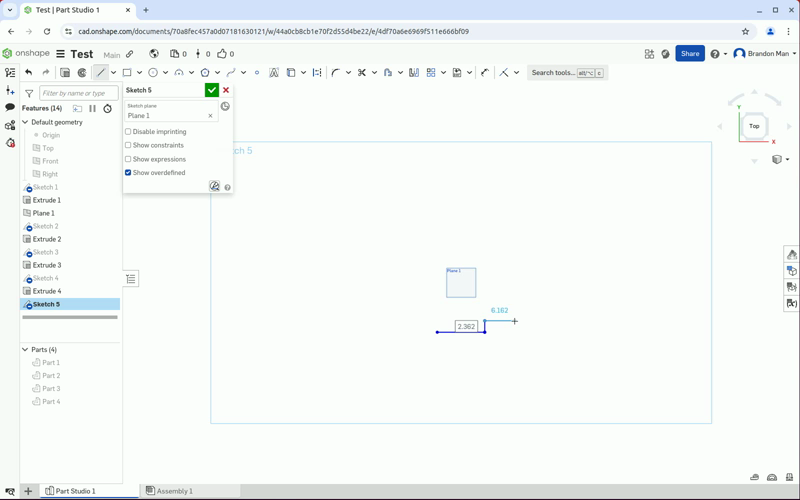
mouse_move(437, 320)
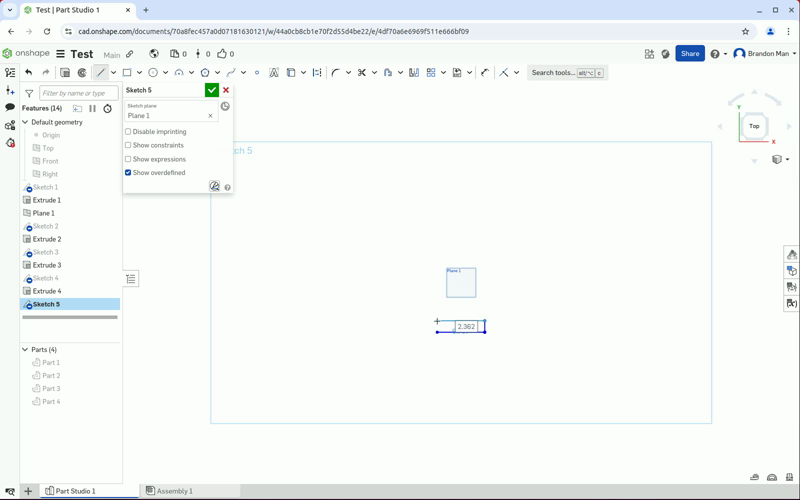
click(437, 320)
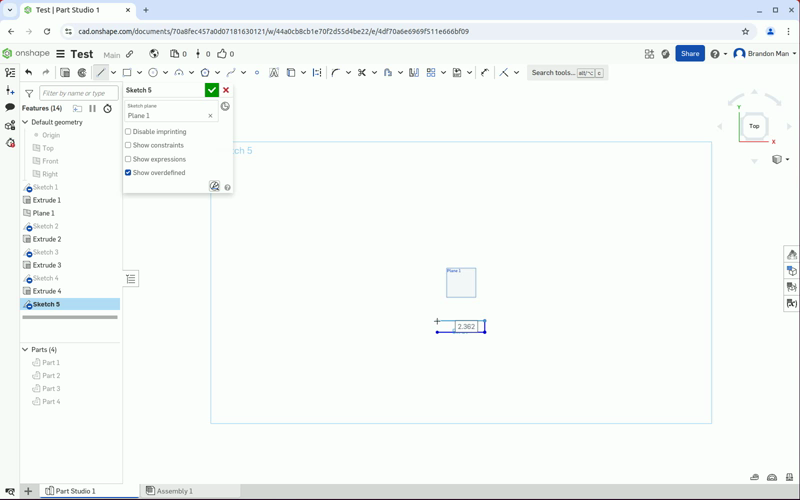
key_up(shift)
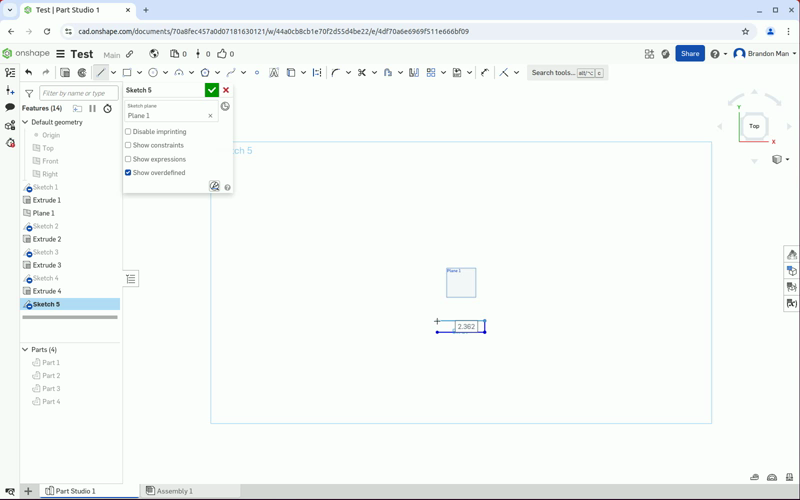
mouse_move(467, 320)
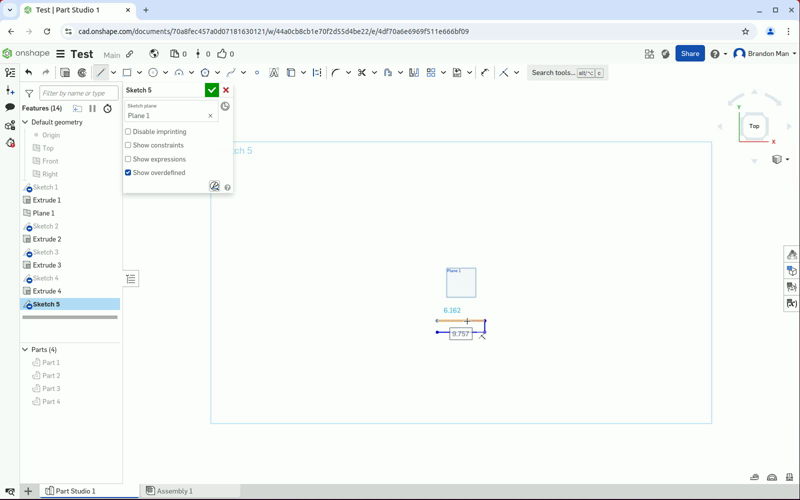
key_down(shift)
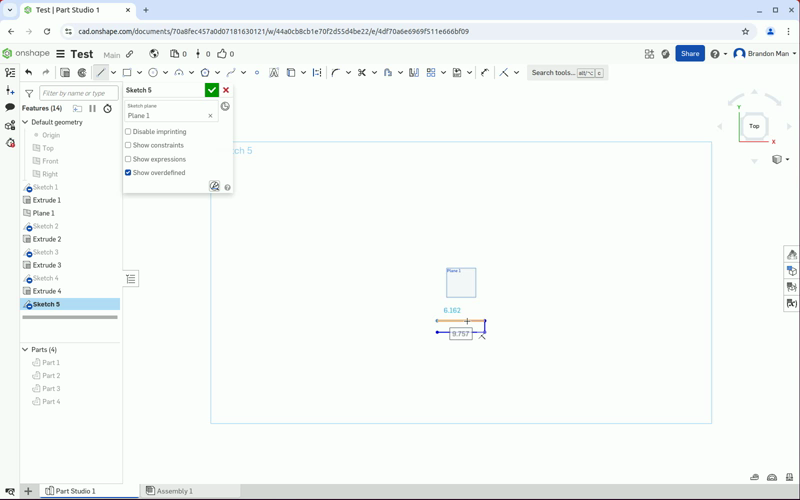
mouse_move(437, 332)
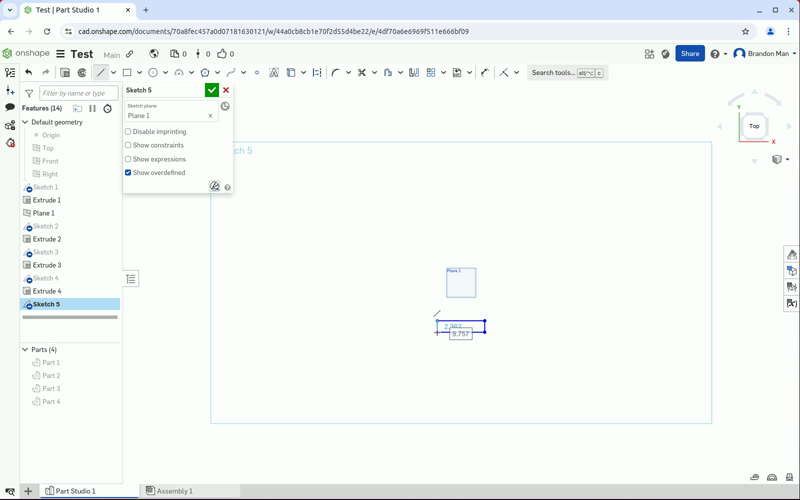
key_up(shift)
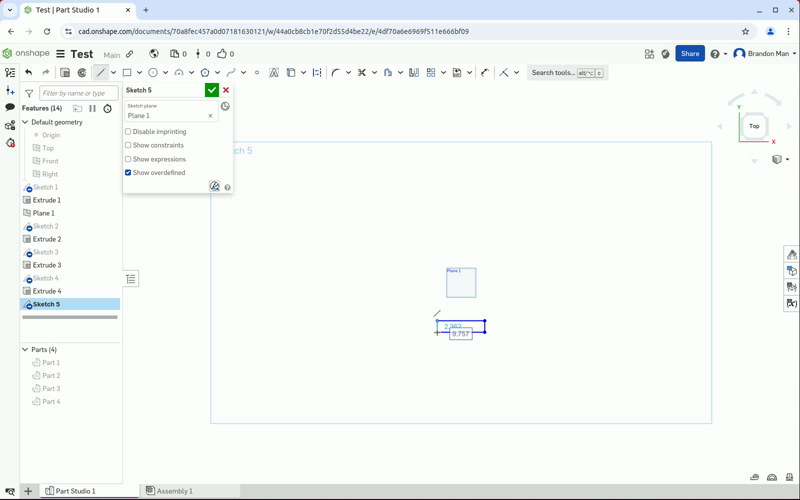
click(437, 332)
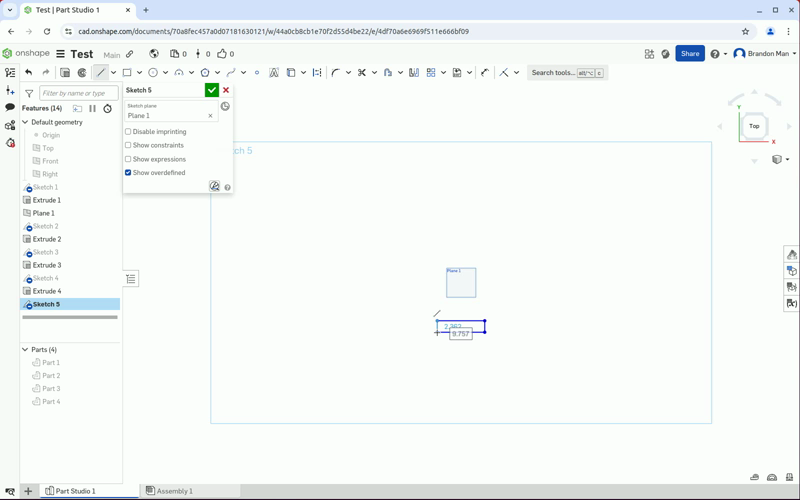
key(esc)
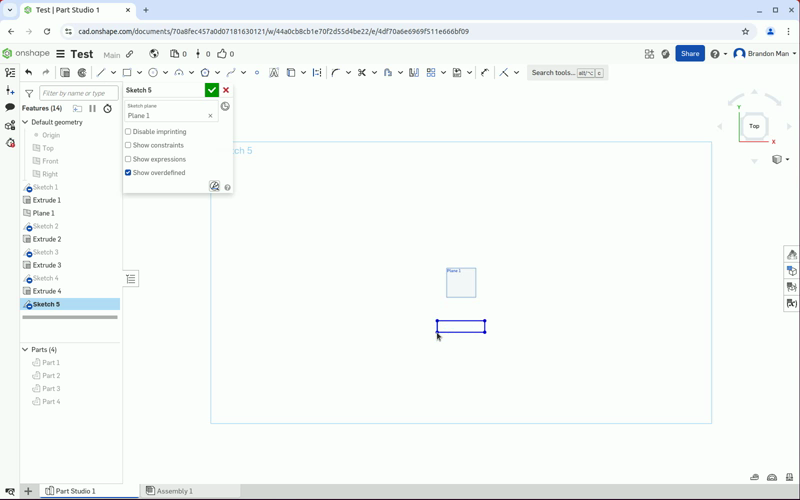
mouse_move(450, 331)
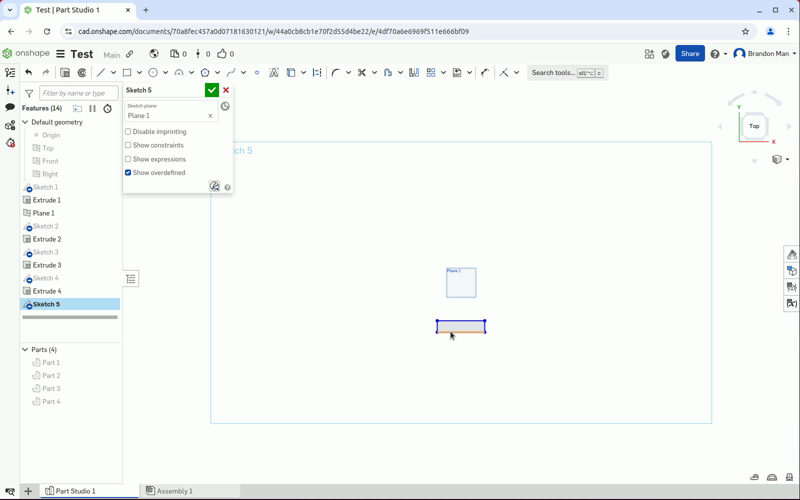
scroll(6)
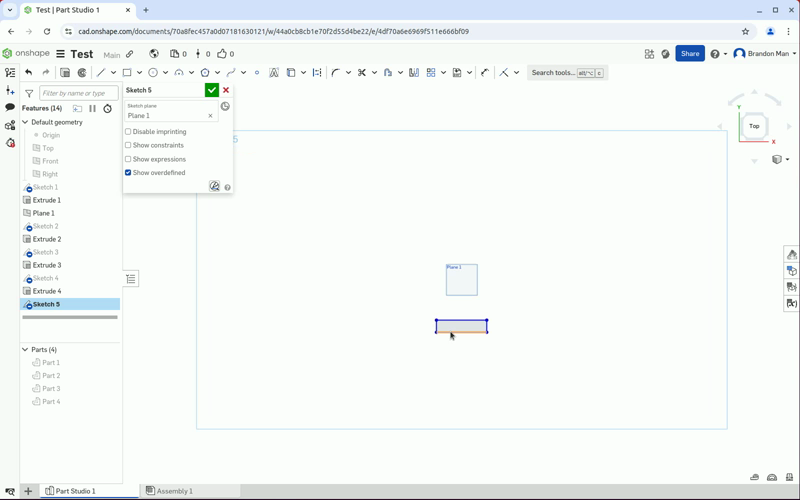
scroll(6)
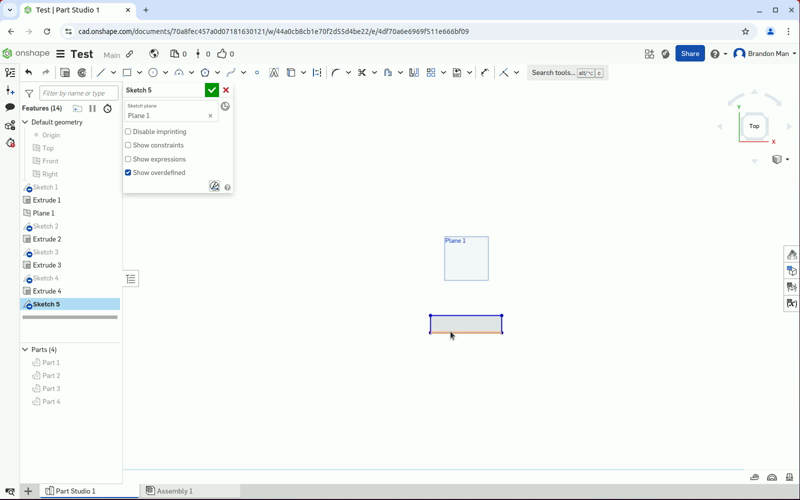
scroll(6)
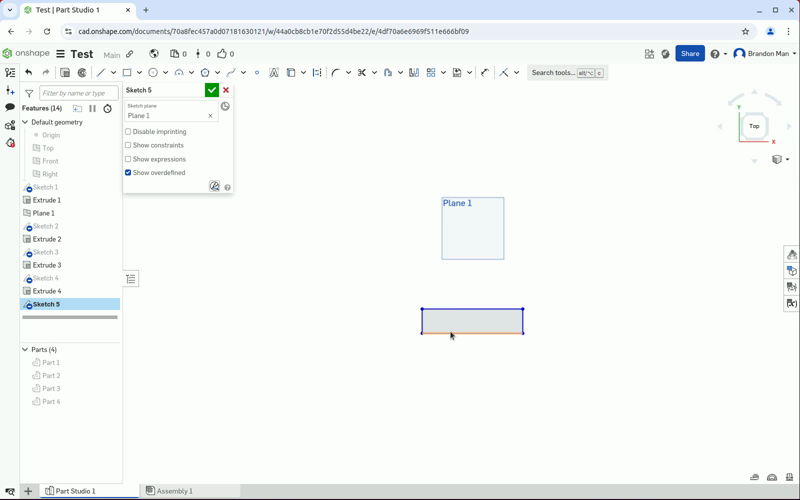
scroll(6)
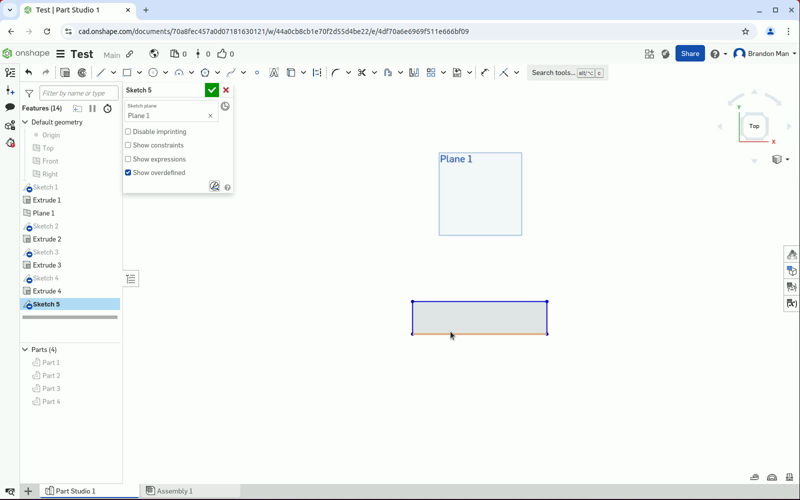
scroll(6)
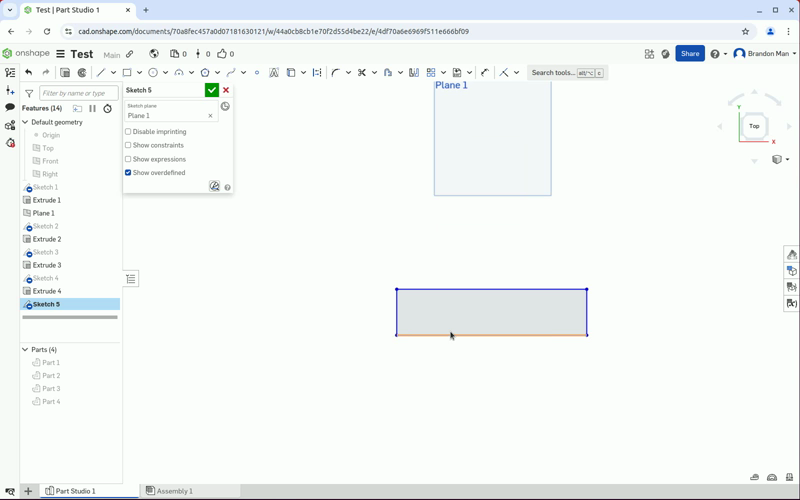
scroll(6)
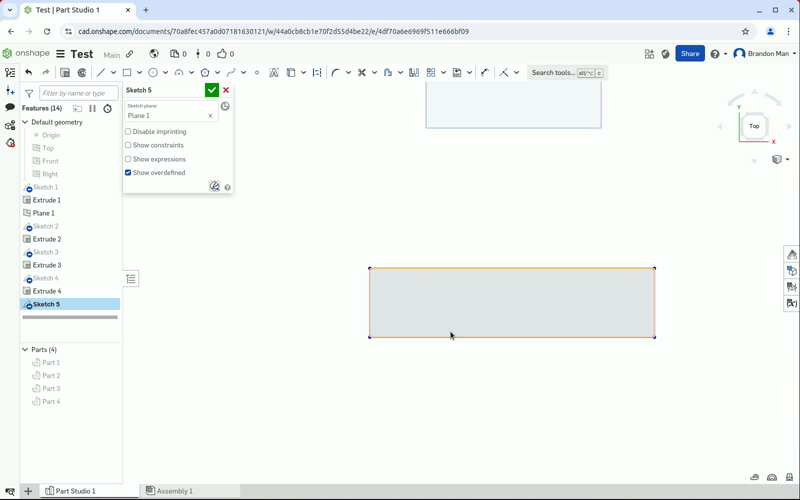
scroll(6)
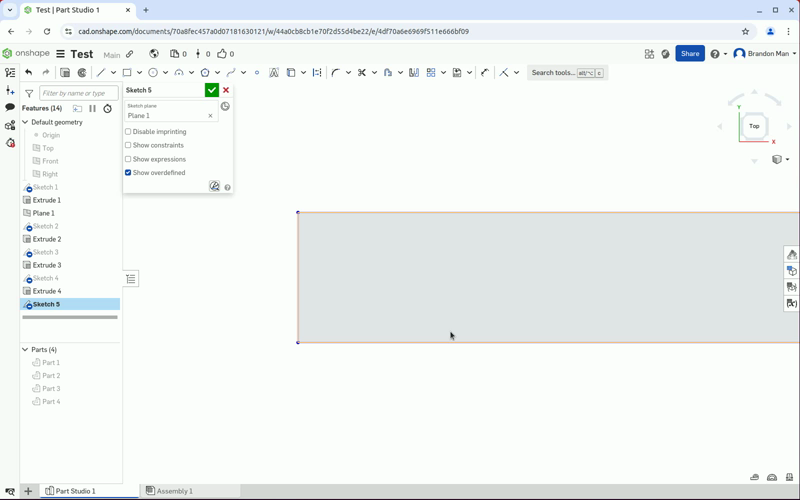
click(450, 331)
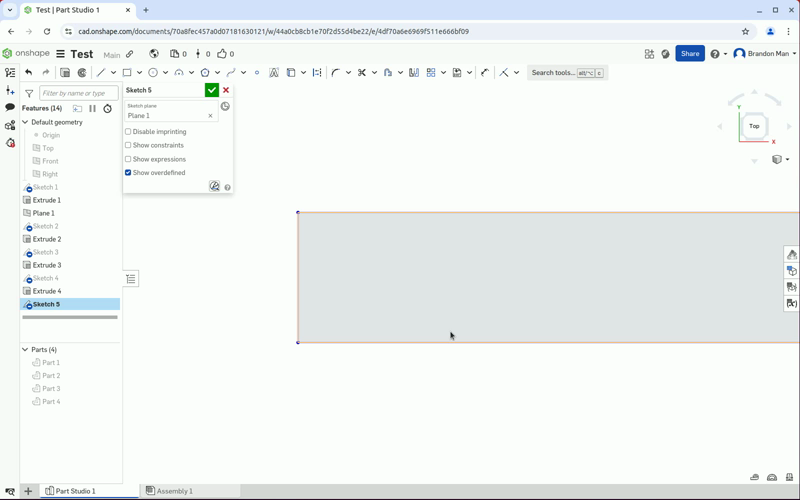
scroll(-6)
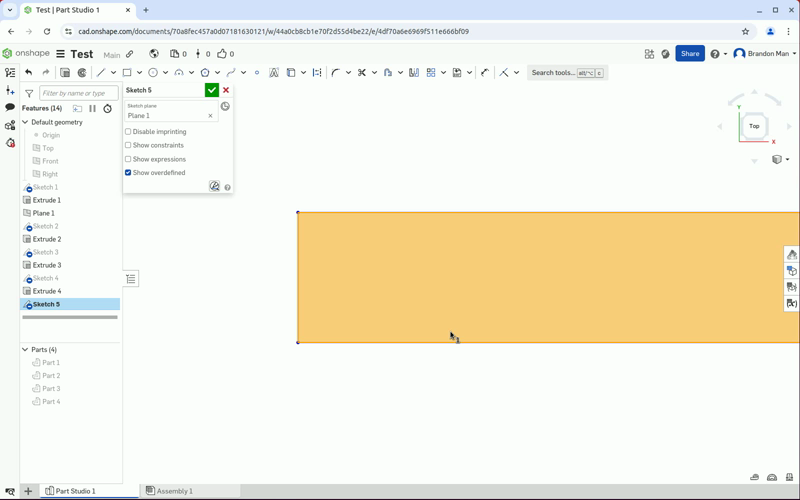
scroll(-6)
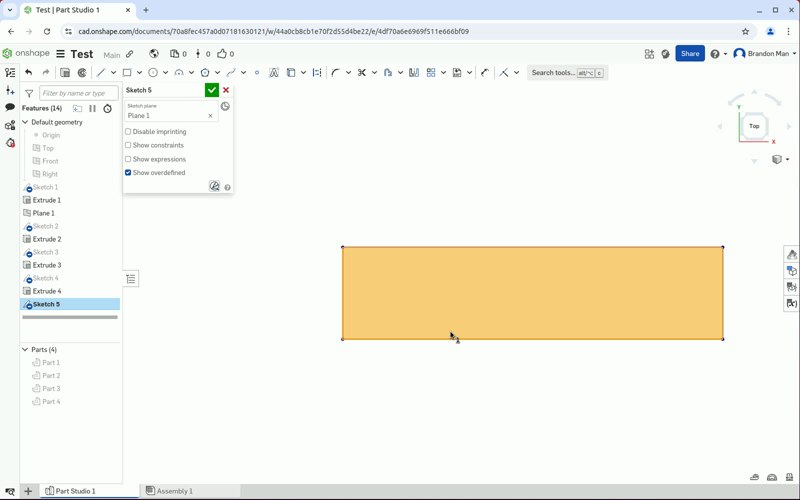
scroll(-6)
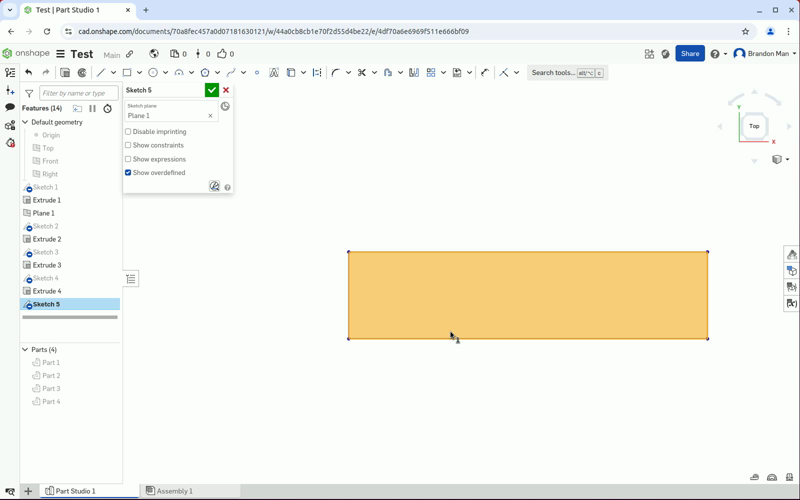
scroll(-6)
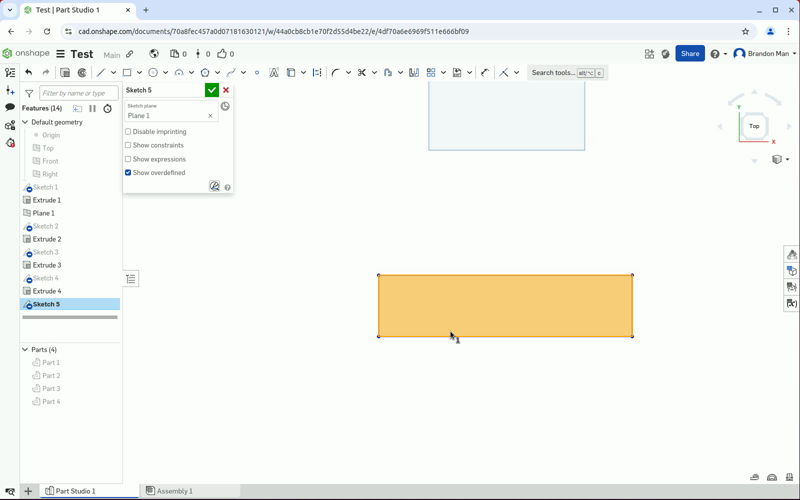
scroll(-6)
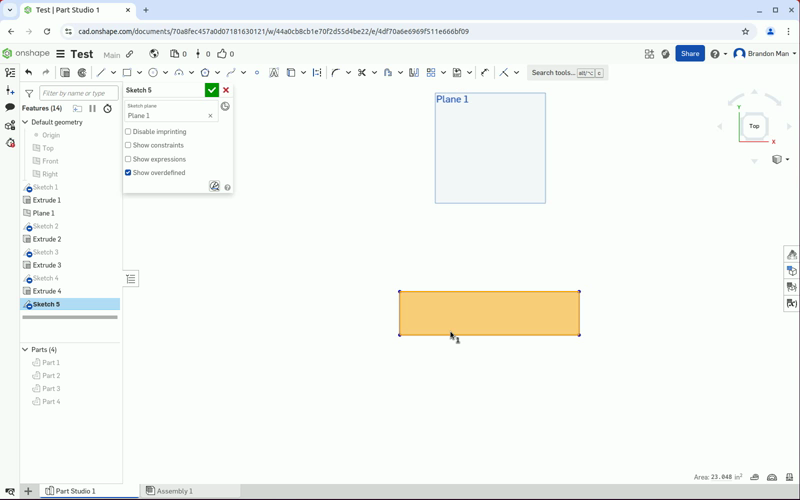
scroll(-6)
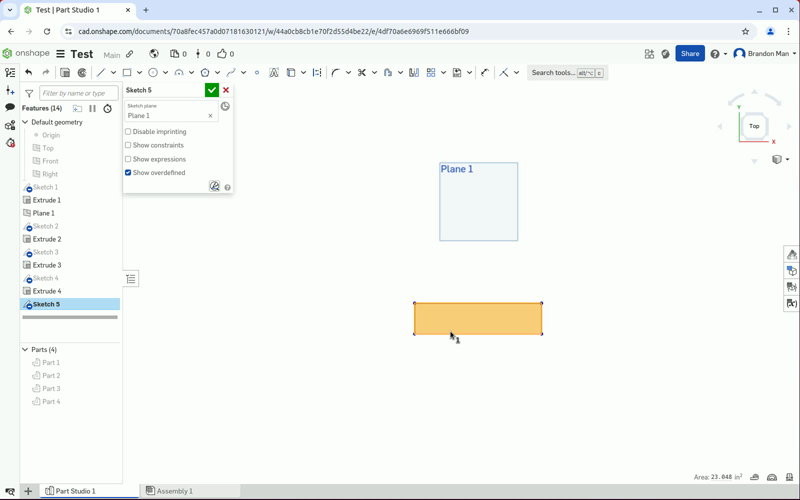
scroll(-6)
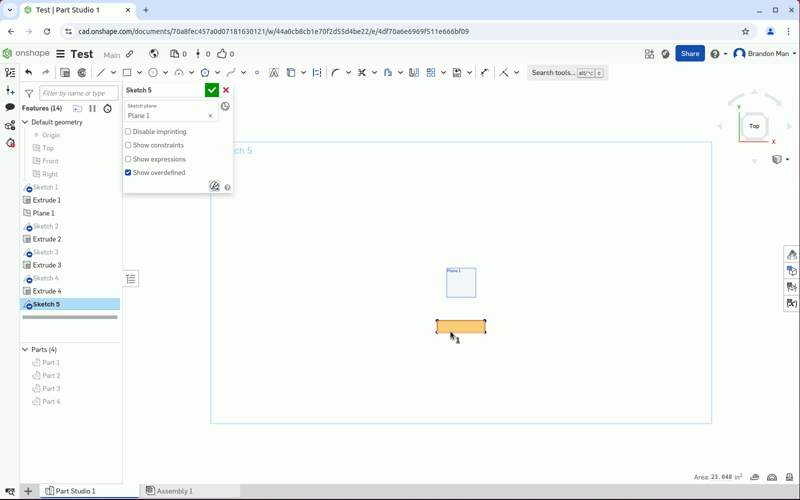
mouse_move(73, 352)
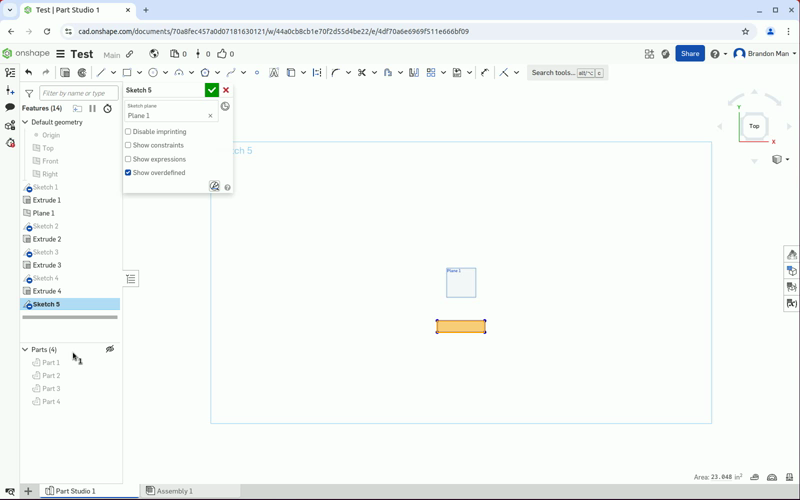
key(shift+y)
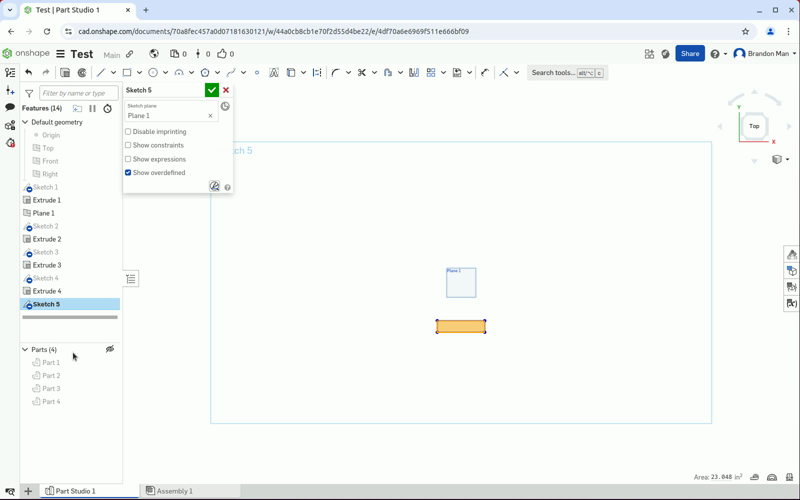
key(shift+e)
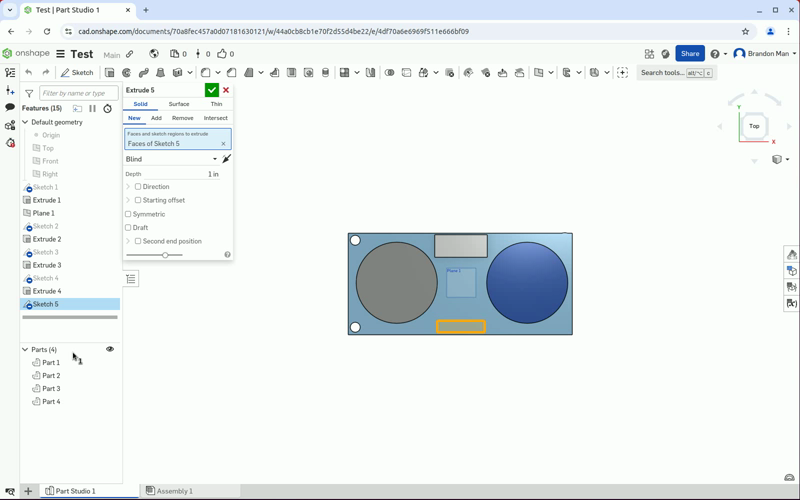
mouse_move(143, 106)
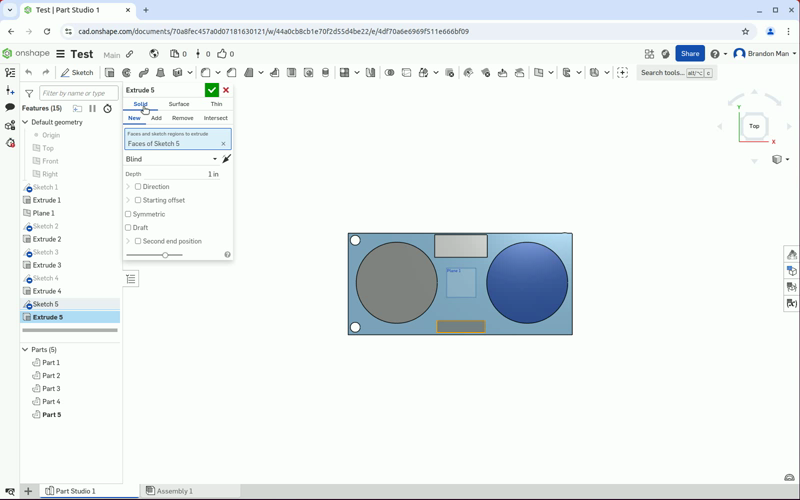
click(143, 106)
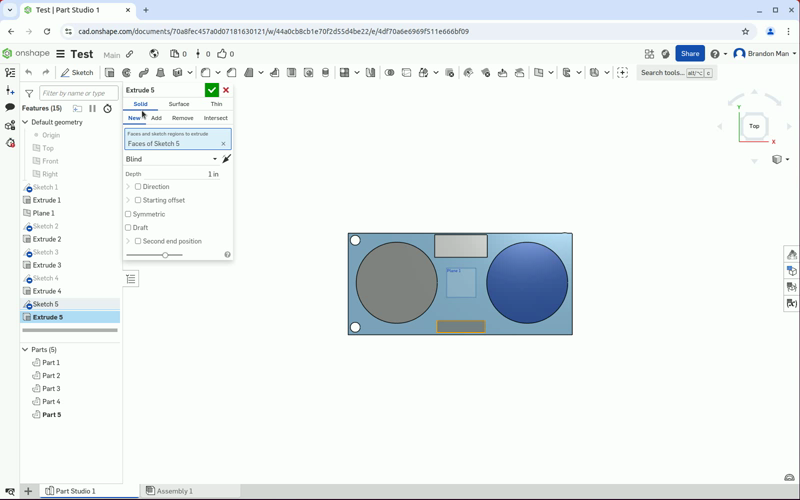
mouse_move(137, 120)
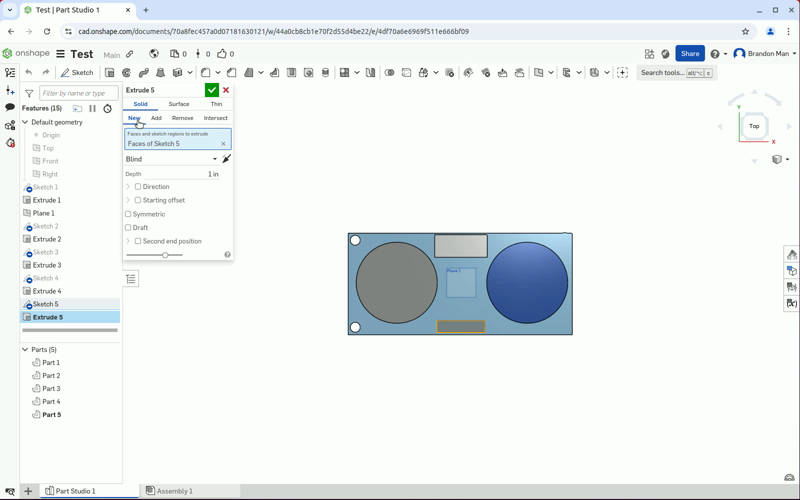
click(137, 120)
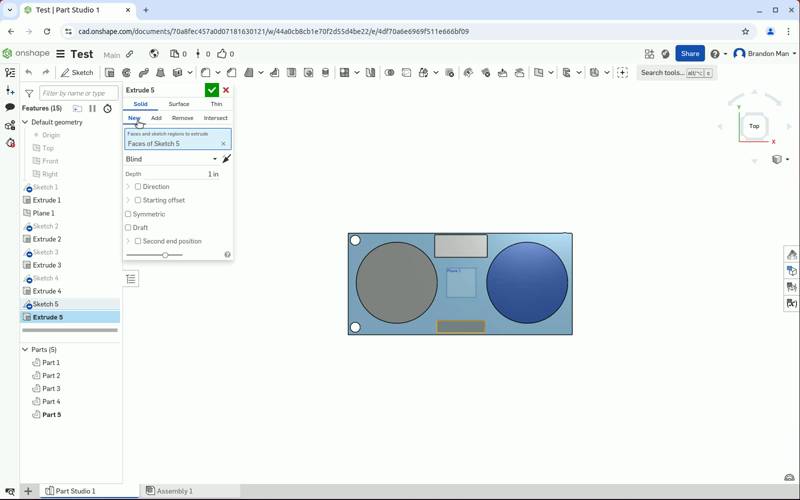
key(tab, 4)
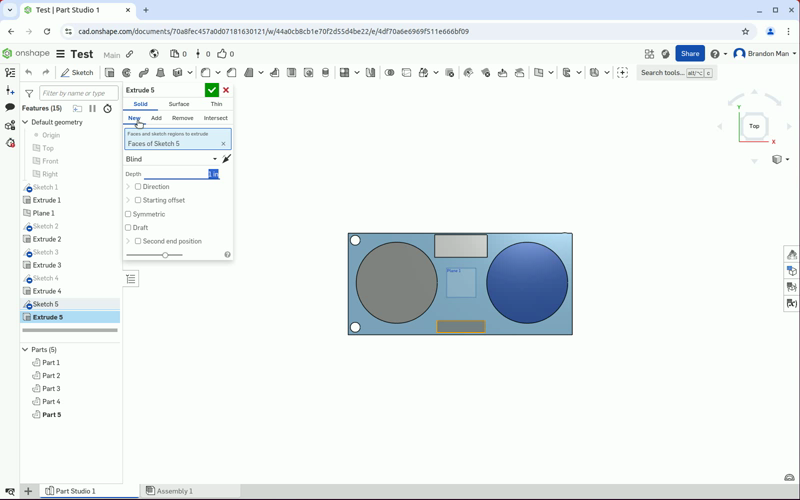
text(1.926)
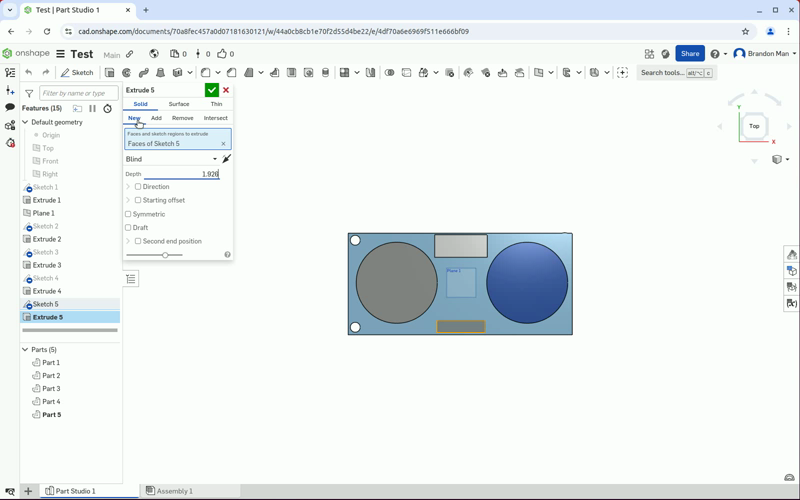
key(enter)
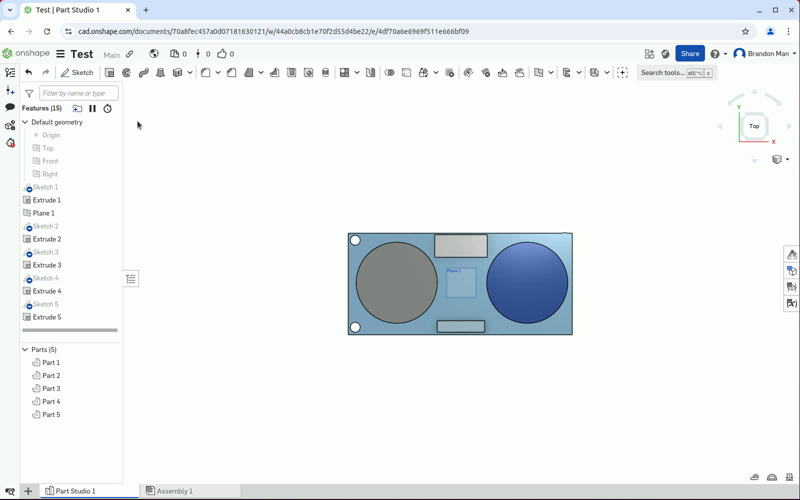
key(shift+h)
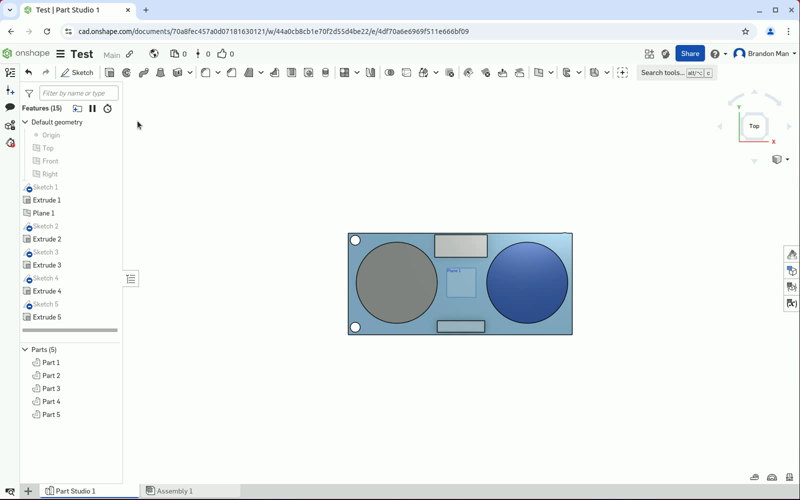
key(shift+h)
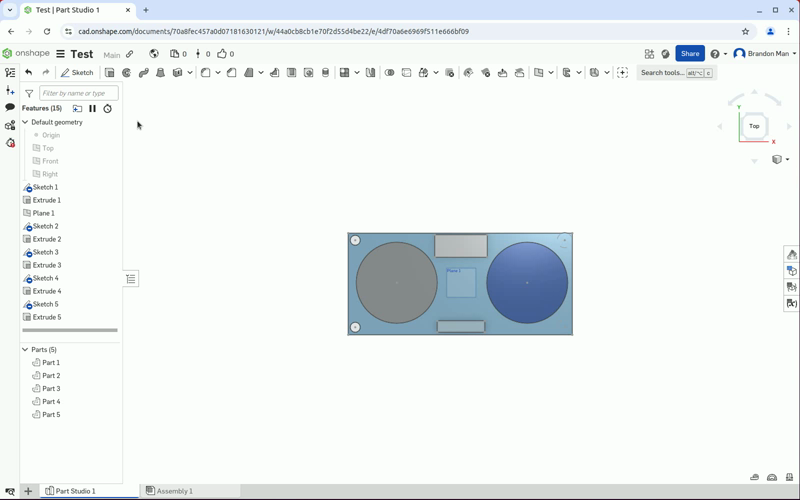
key(shift+7)
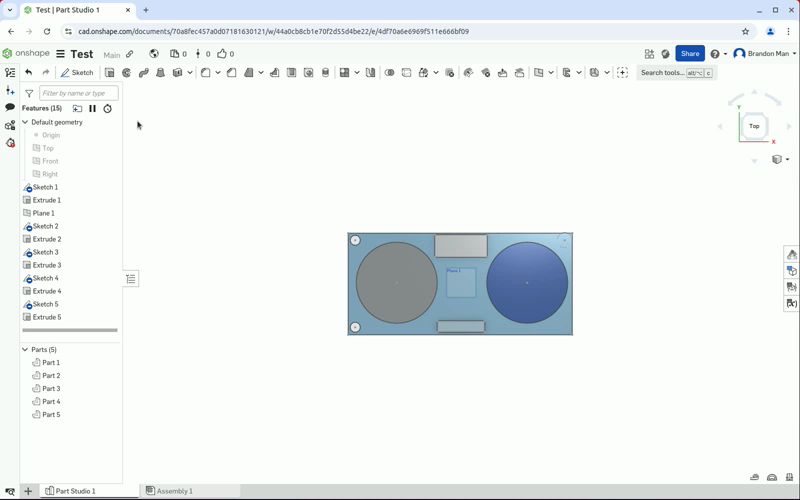
key(up, 3)
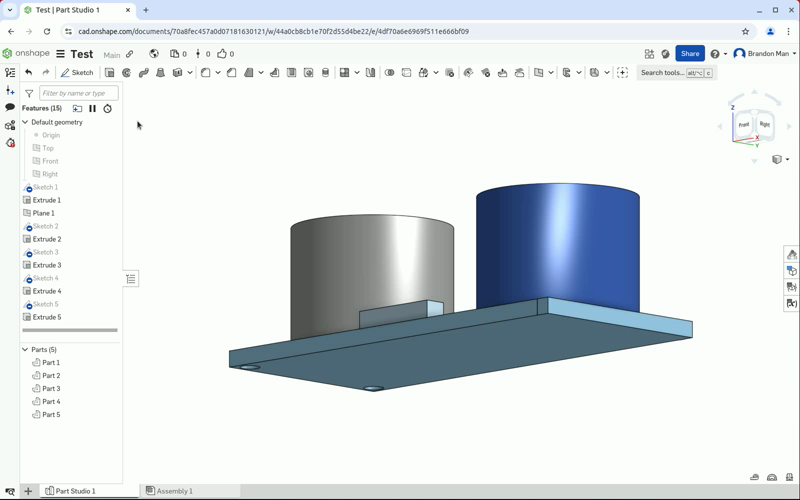
key(left, 3)
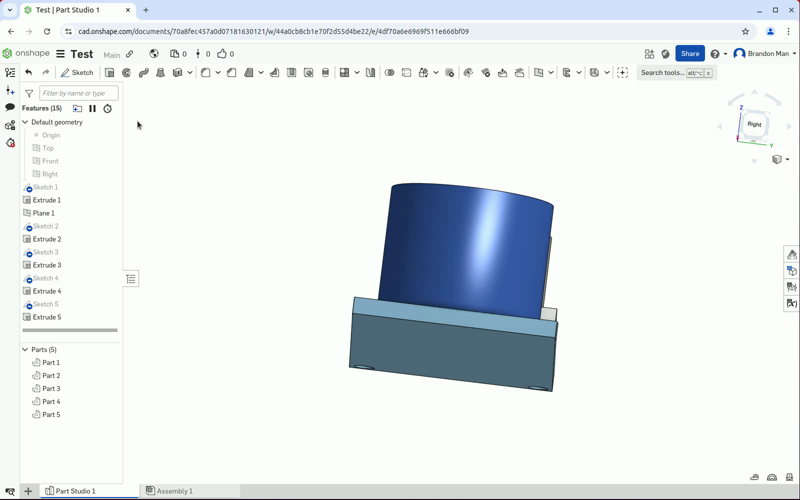
key(right, 3)
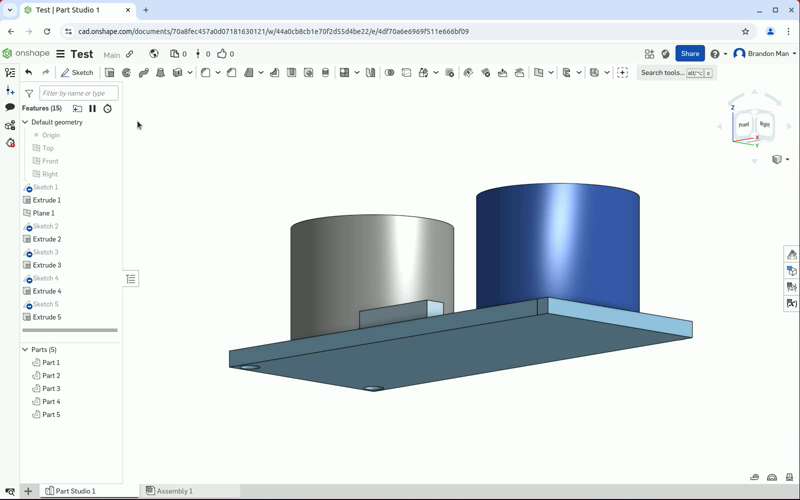
key(down, 3)
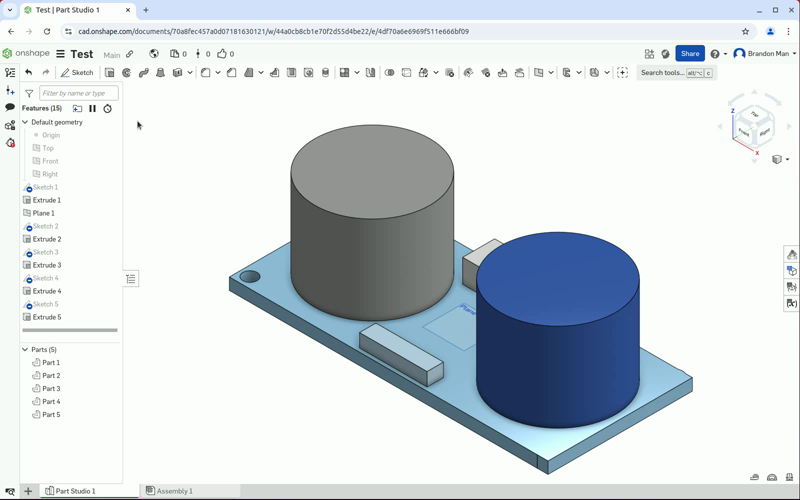
mouse_move(73, 189)
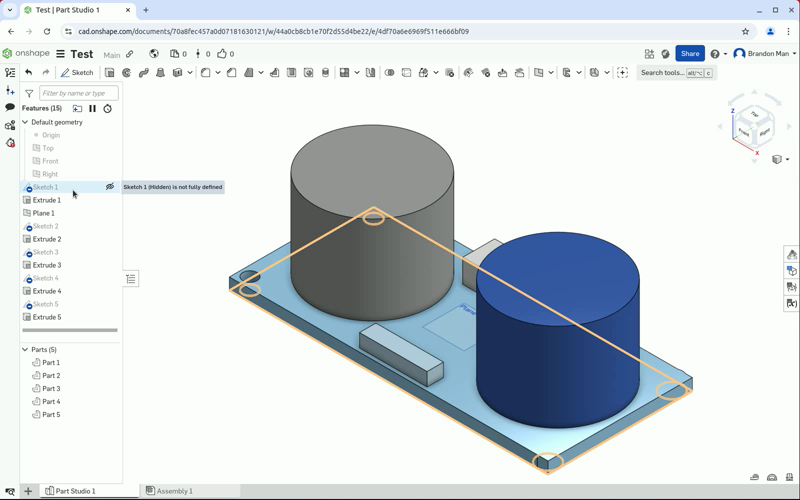
click(73, 189)